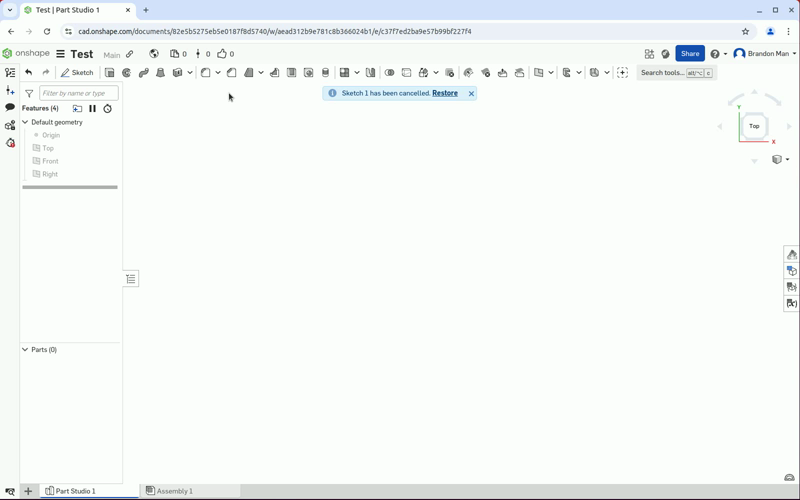
key(shift+h)
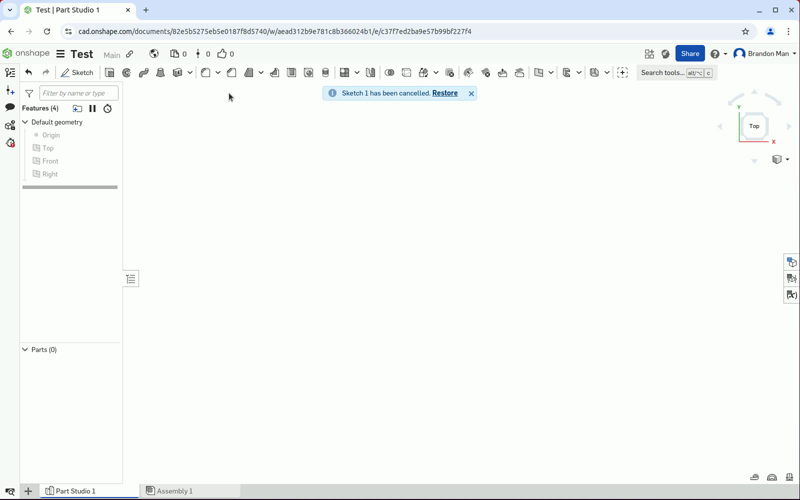
mouse_move(73, 352)
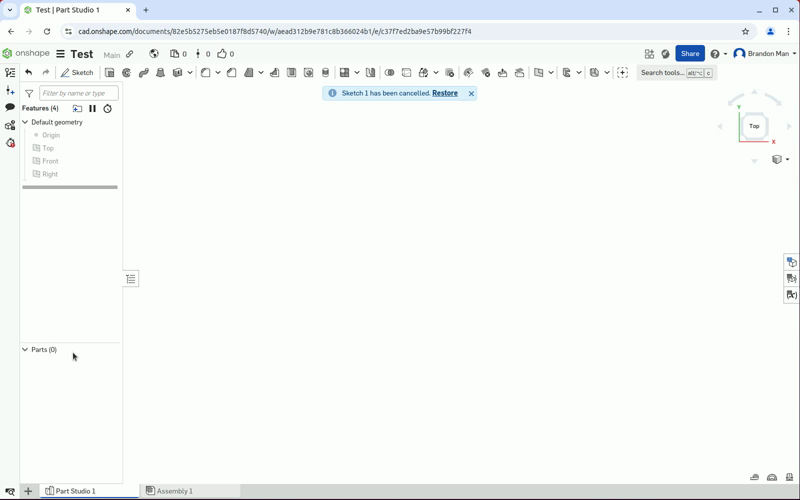
key(y)
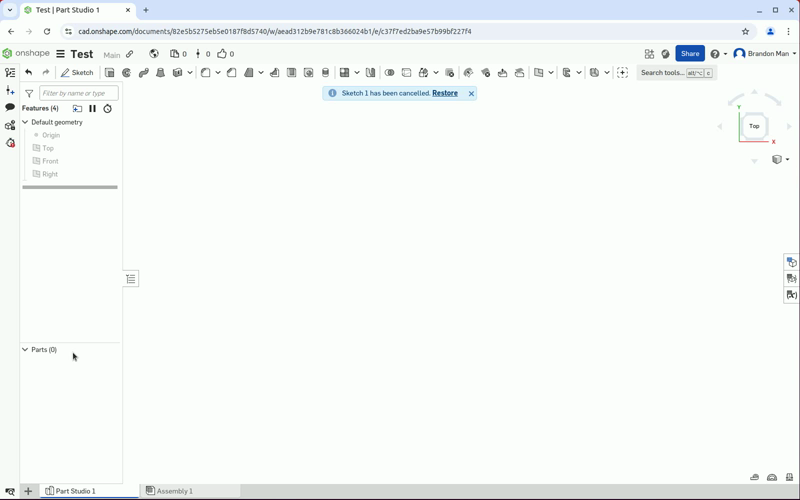
key(shift+p)
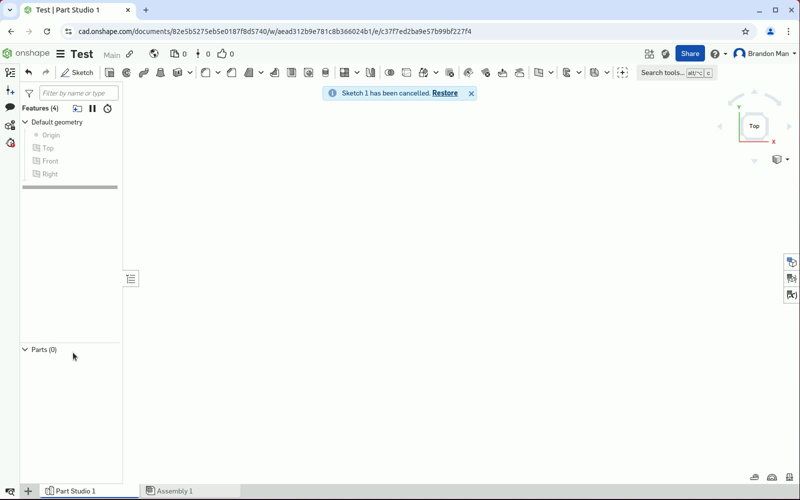
key(space)
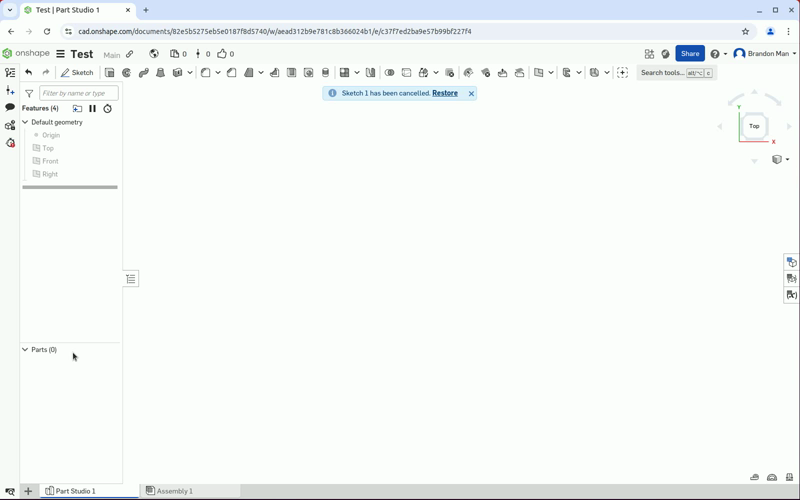
key_down(shift)
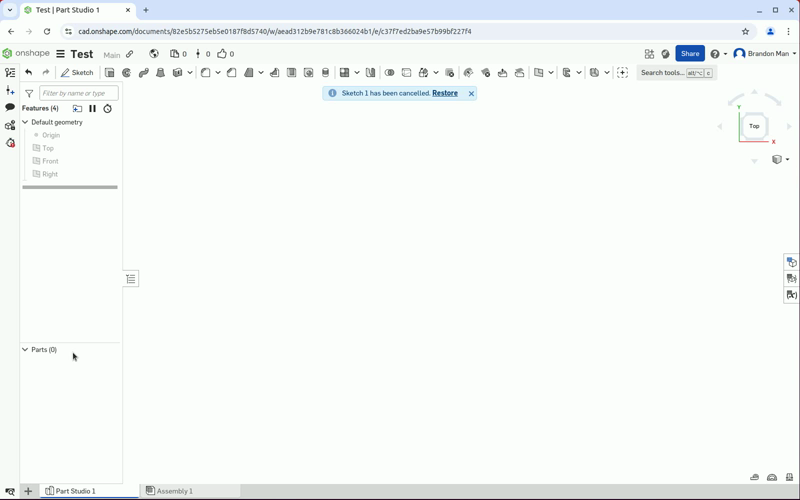
key(up)
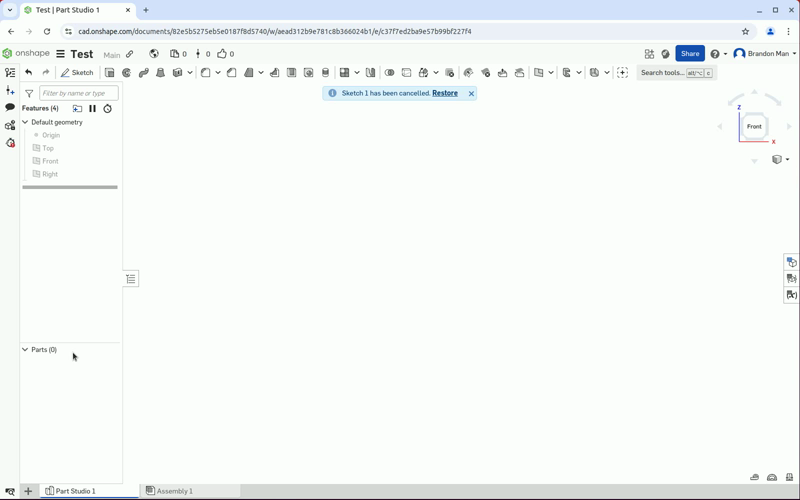
key_up(shift)
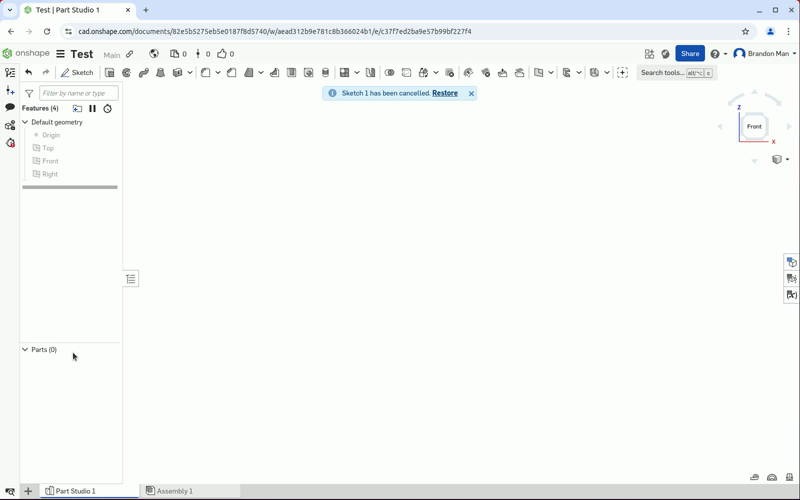
mouse_move(73, 352)
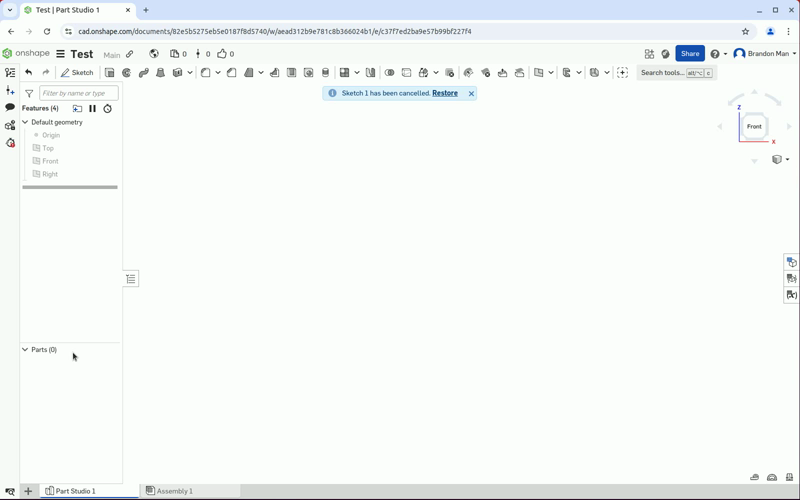
key(shift+y)
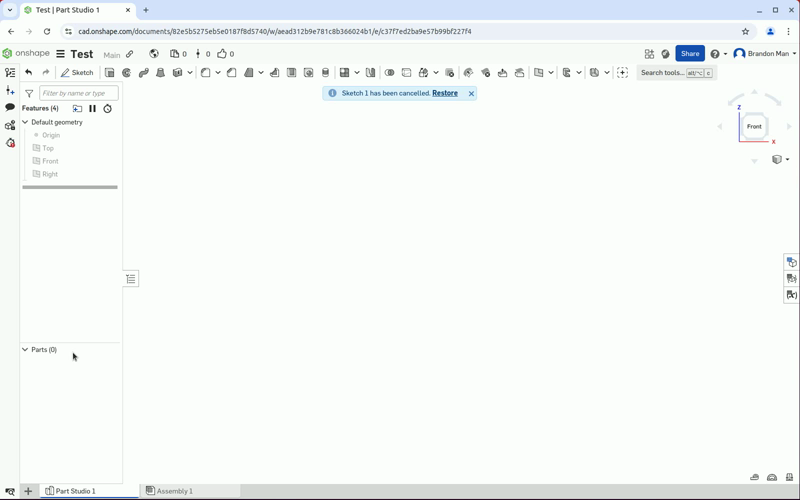
key(shift+s)
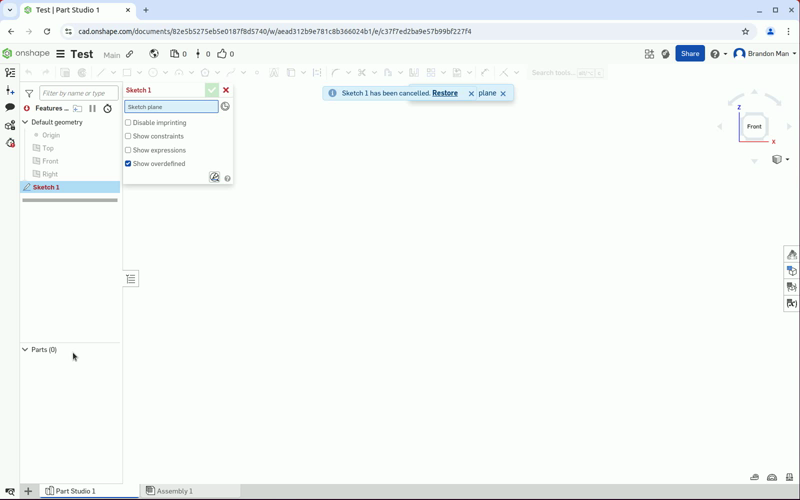
mouse_move(73, 163)
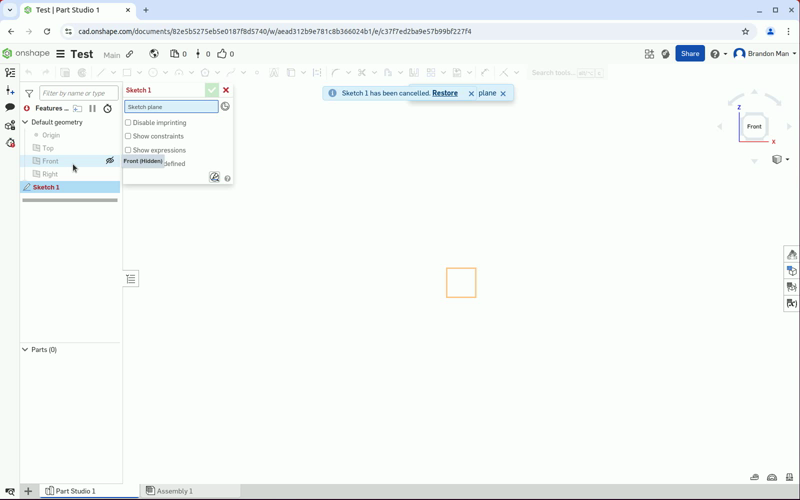
click(73, 163)
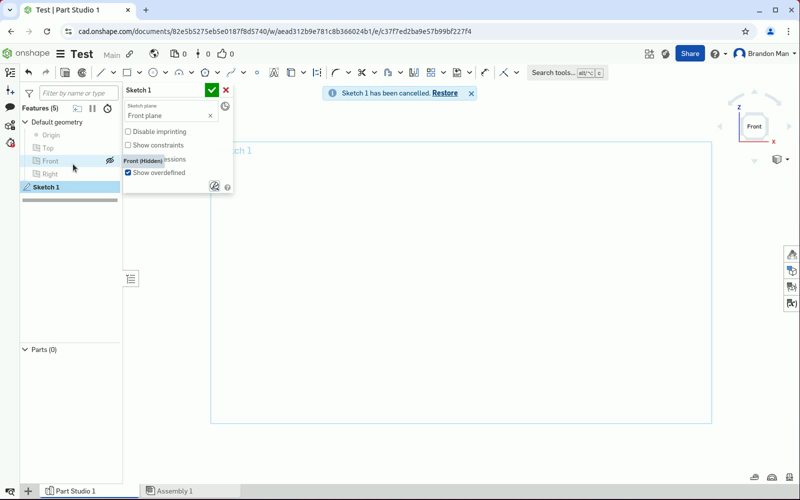
mouse_move(73, 352)
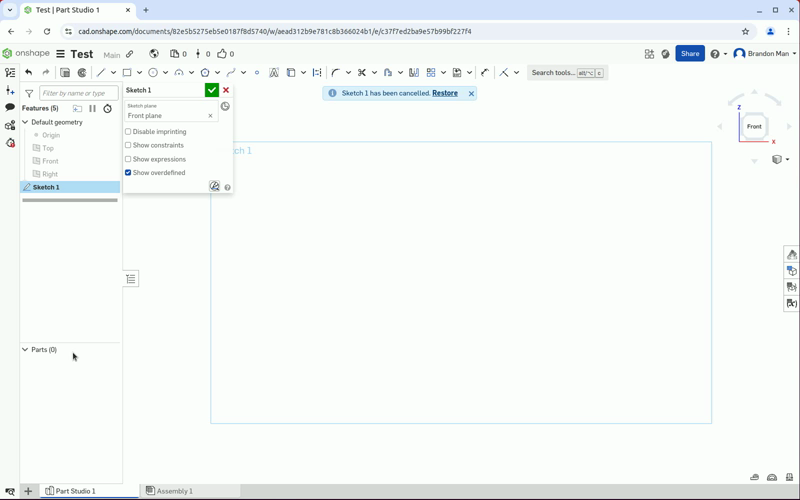
key(y)
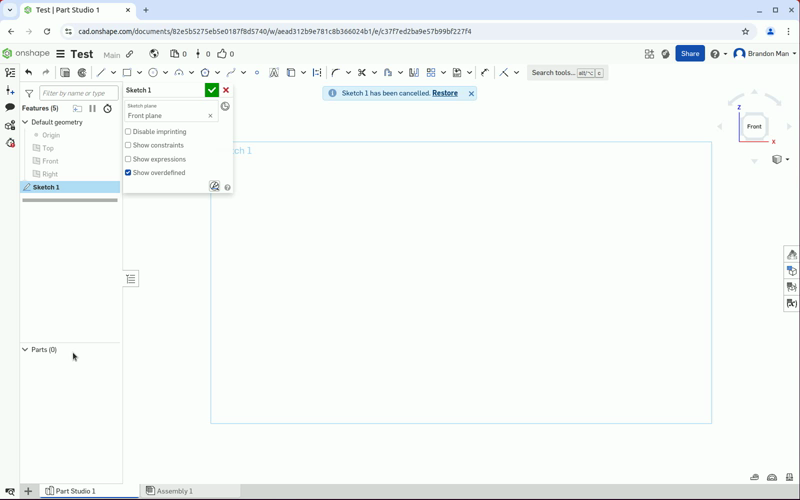
key(l)
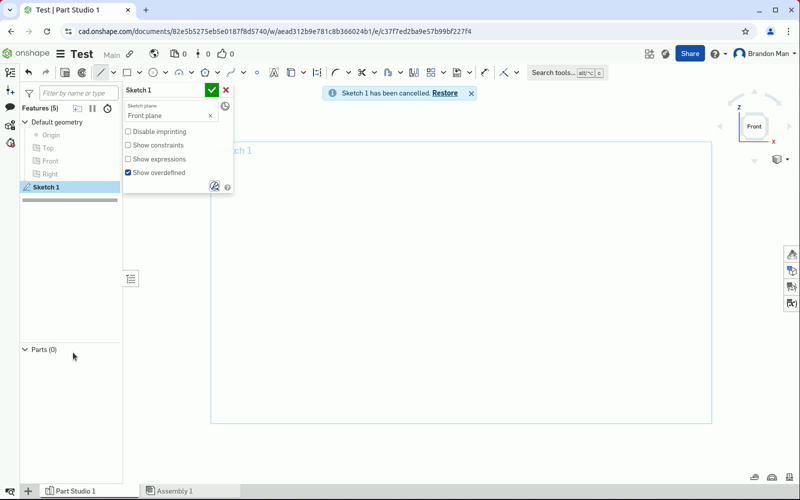
key_down(shift)
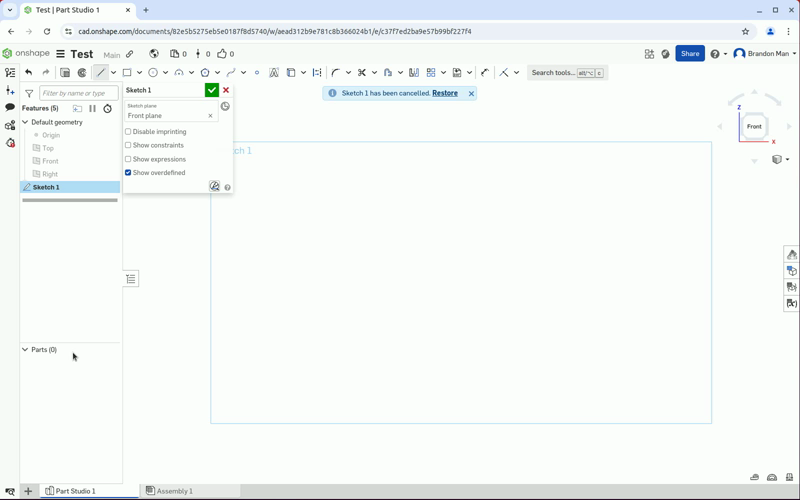
mouse_move(348, 226)
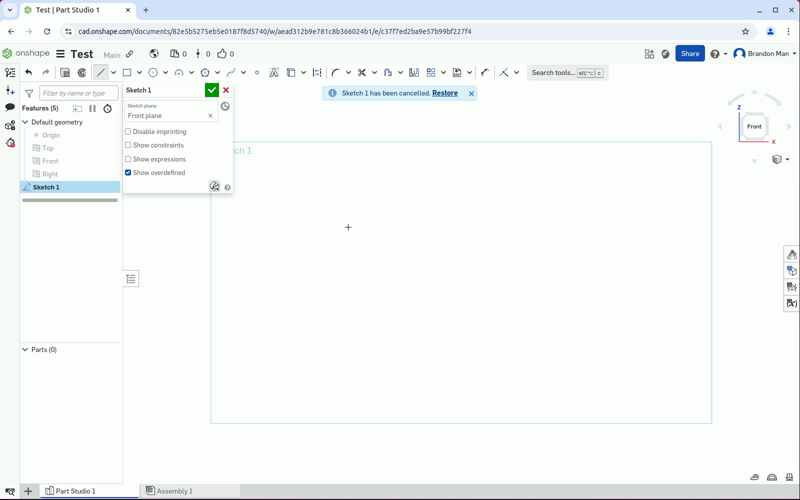
click(348, 226)
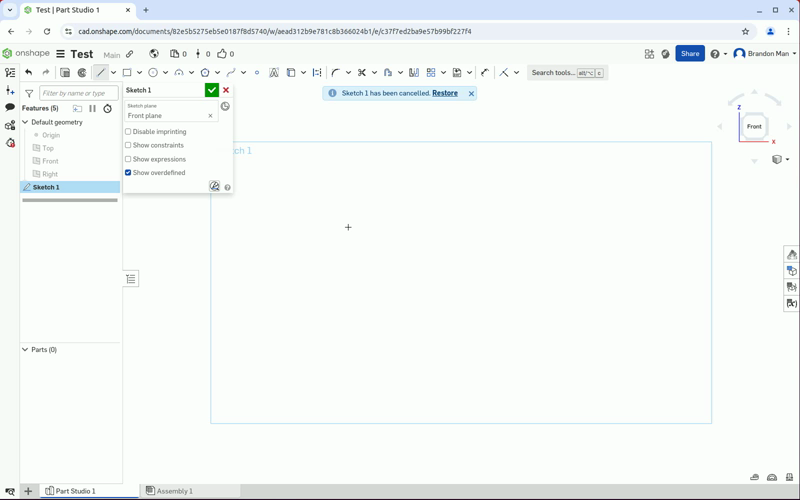
key_up(shift)
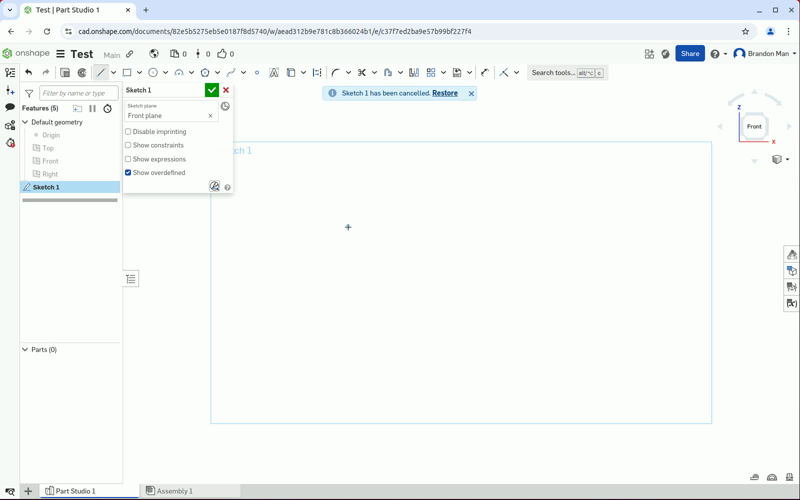
key_down(shift)
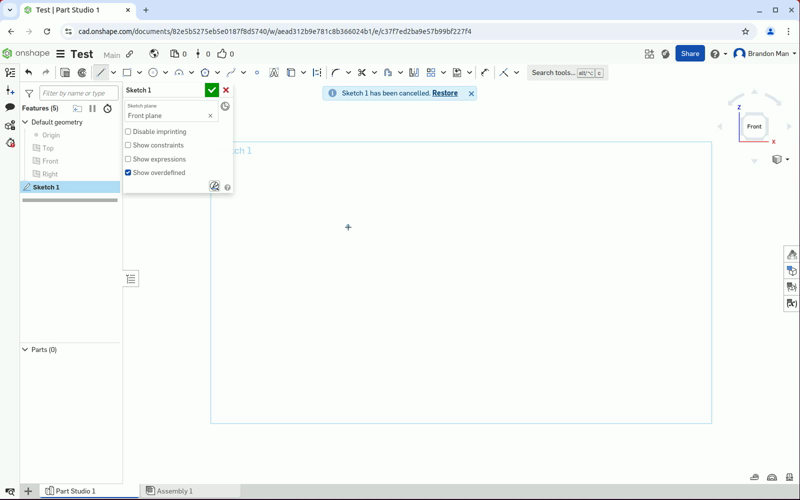
mouse_move(378, 226)
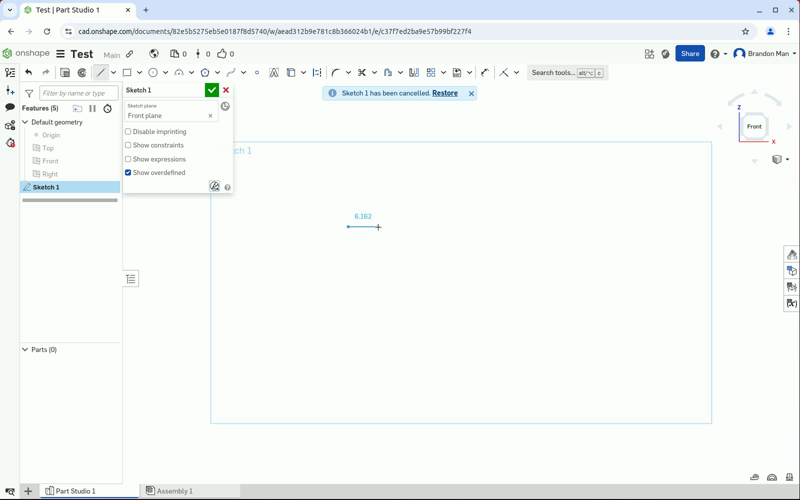
mouse_move(404, 226)
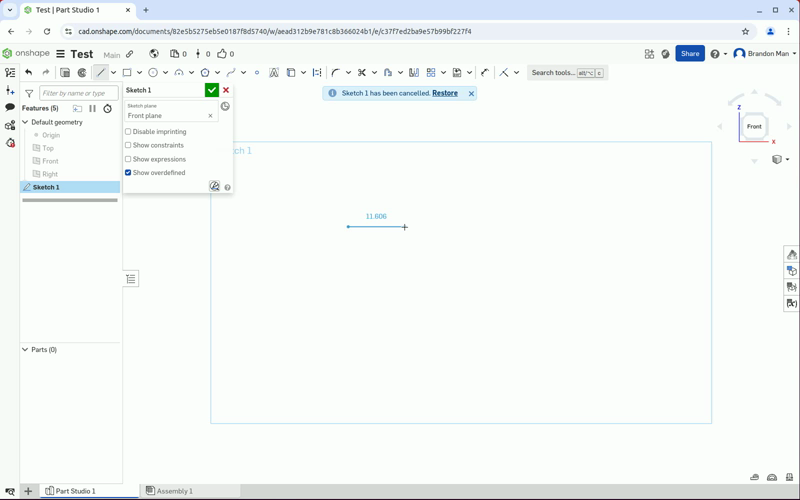
click(404, 226)
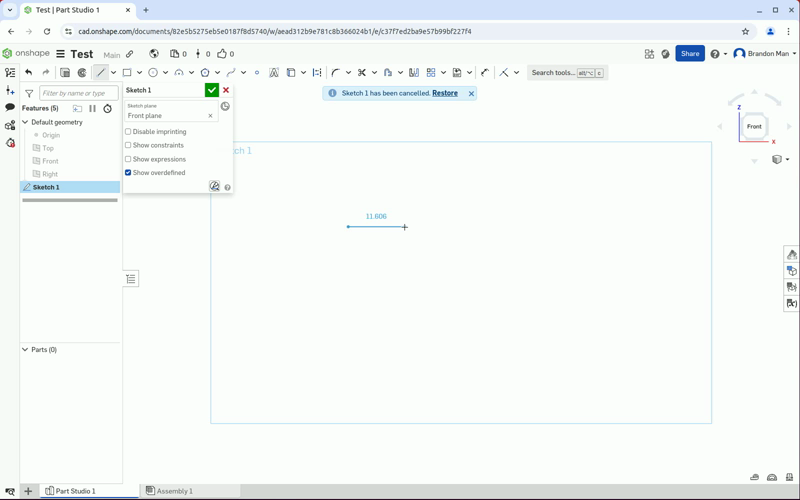
key_up(shift)
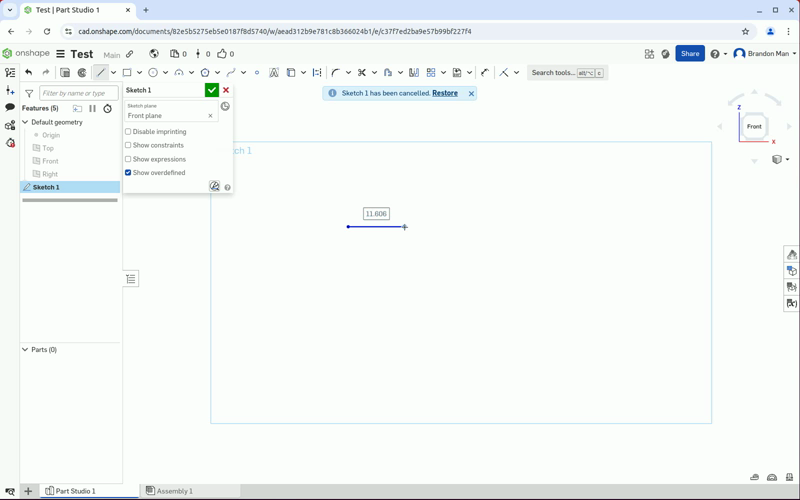
key_down(shift)
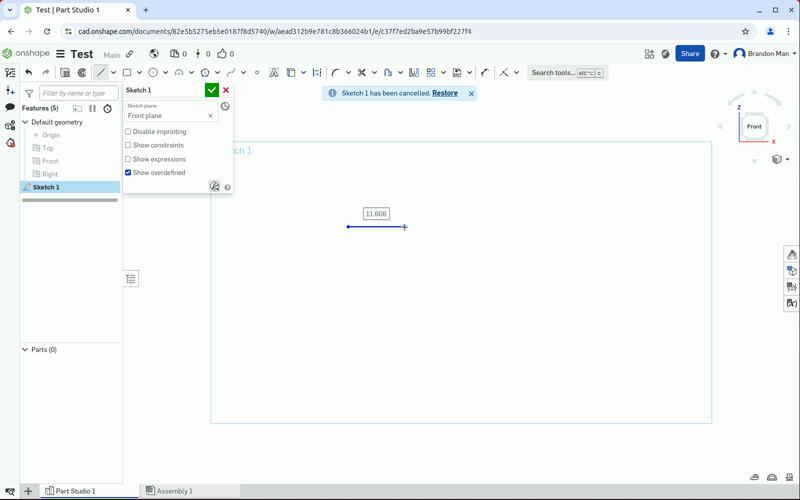
mouse_move(434, 226)
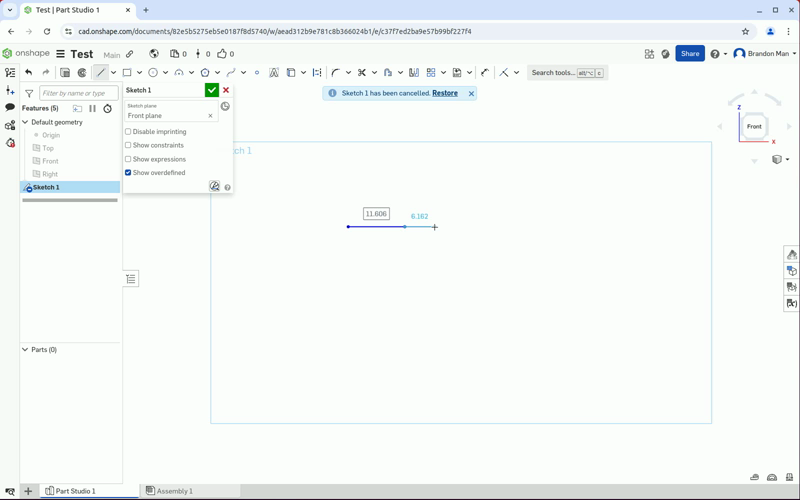
mouse_move(404, 169)
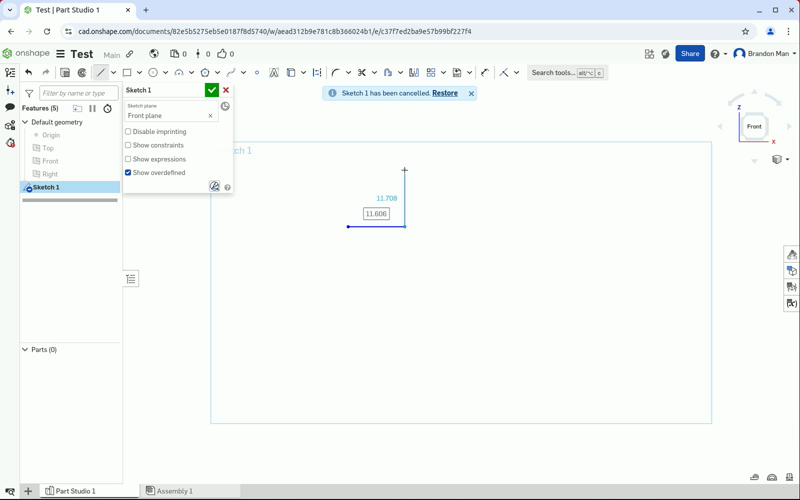
click(404, 169)
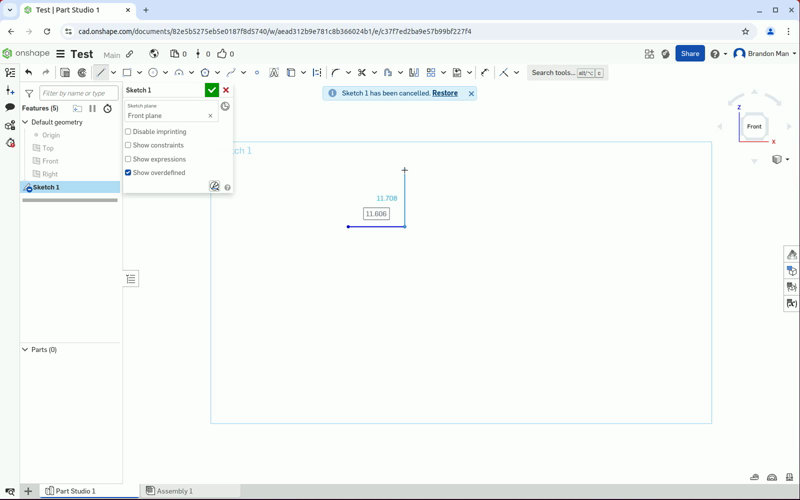
key_up(shift)
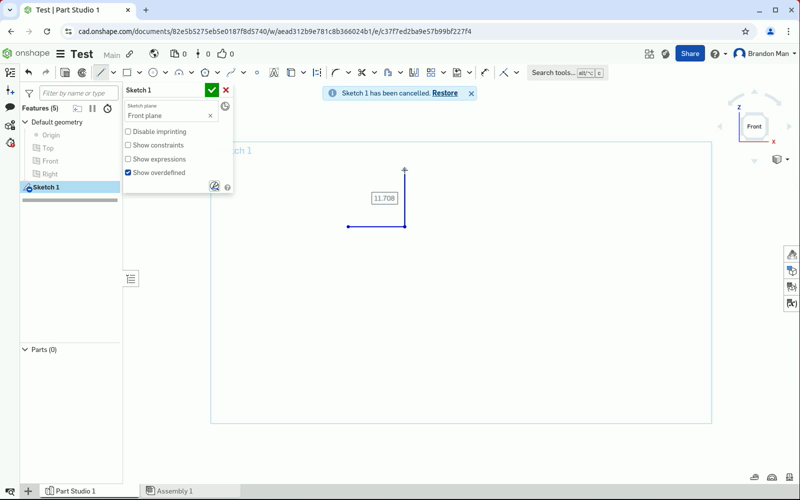
key_down(shift)
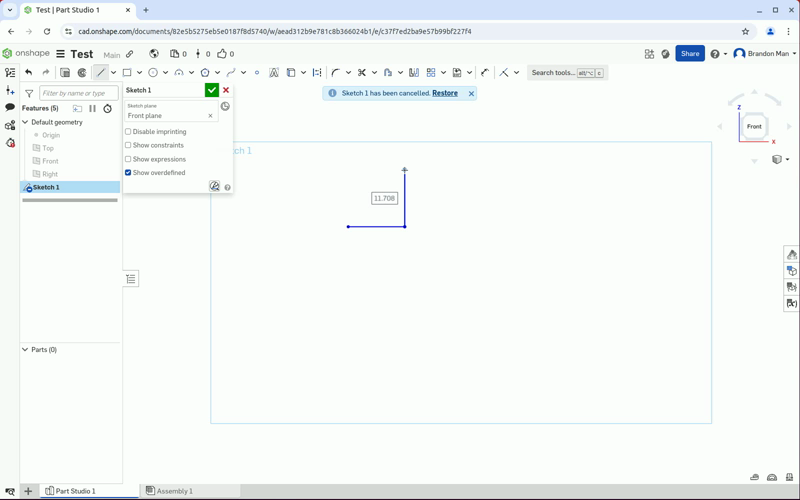
mouse_move(434, 169)
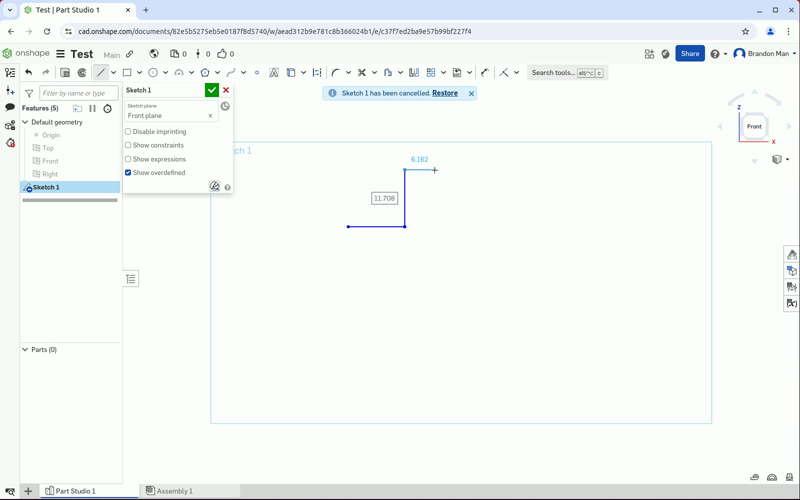
mouse_move(348, 169)
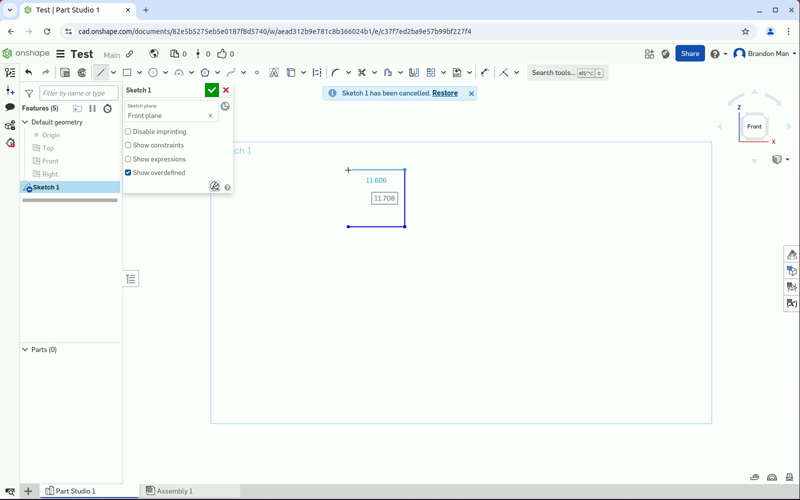
click(348, 169)
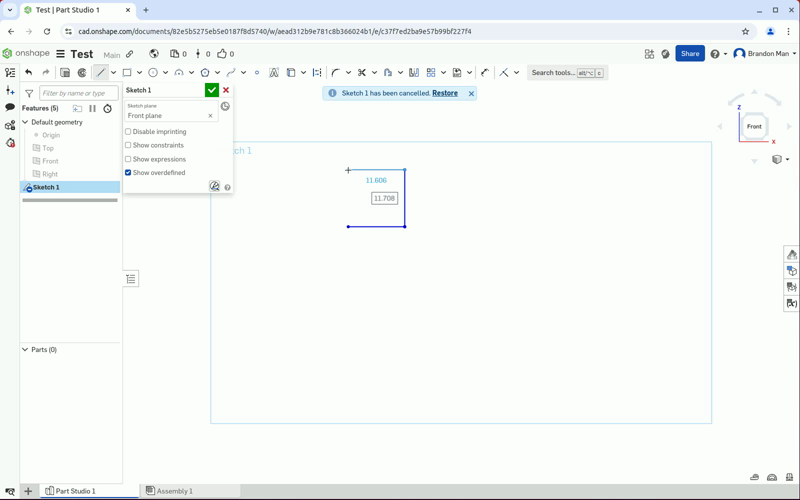
key_up(shift)
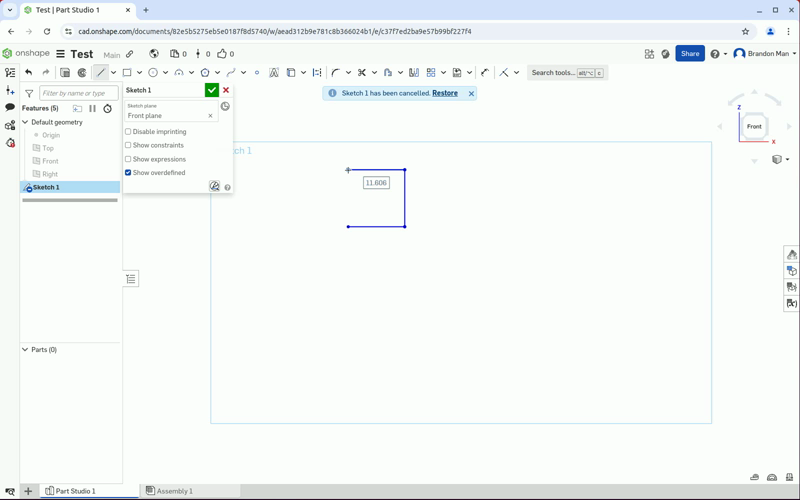
mouse_move(378, 169)
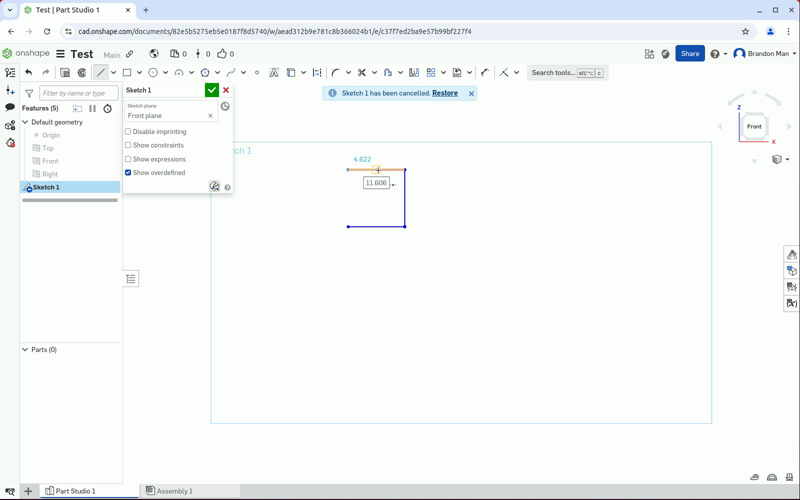
key_down(shift)
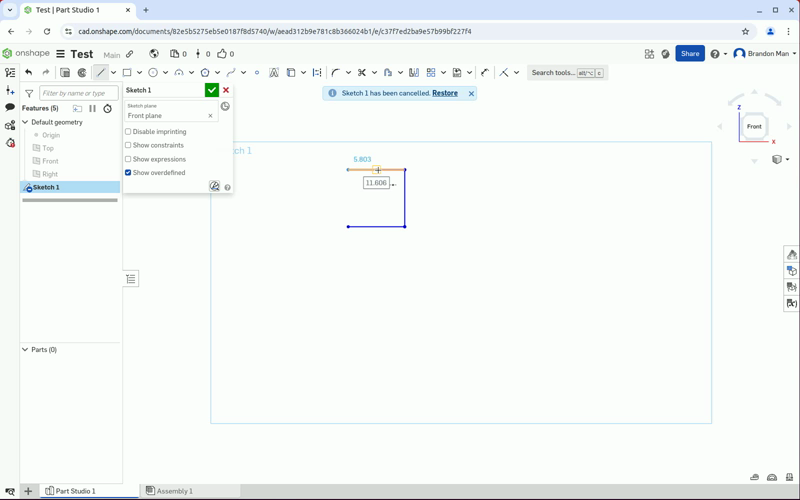
mouse_move(348, 226)
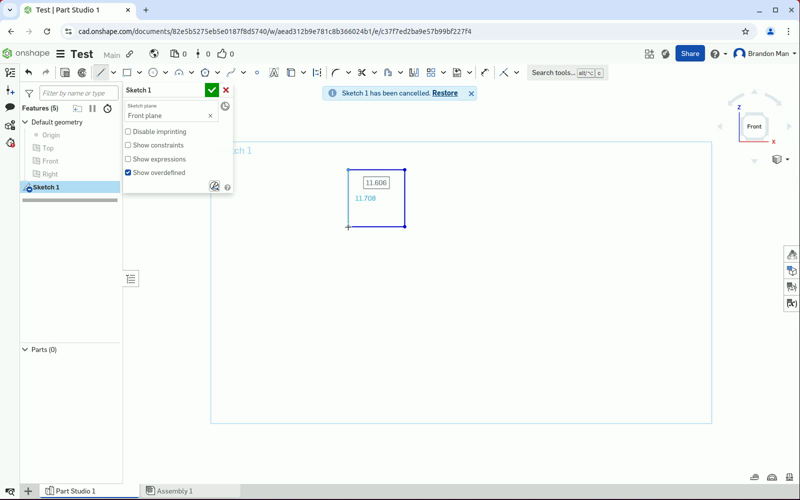
key_up(shift)
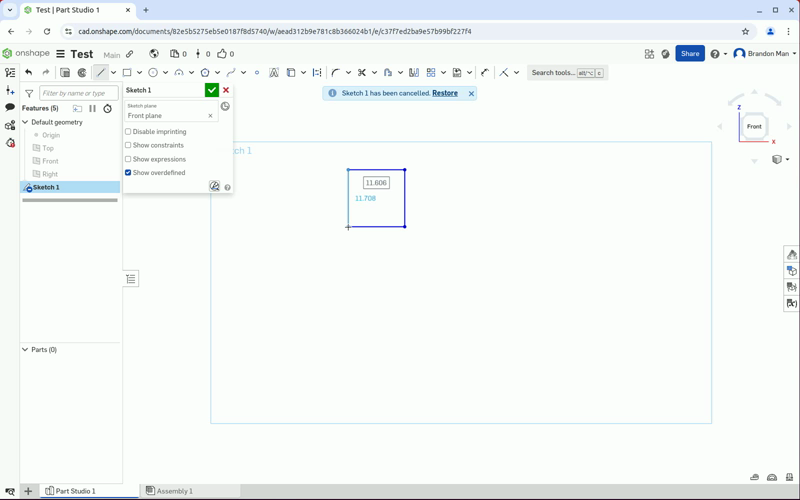
click(348, 226)
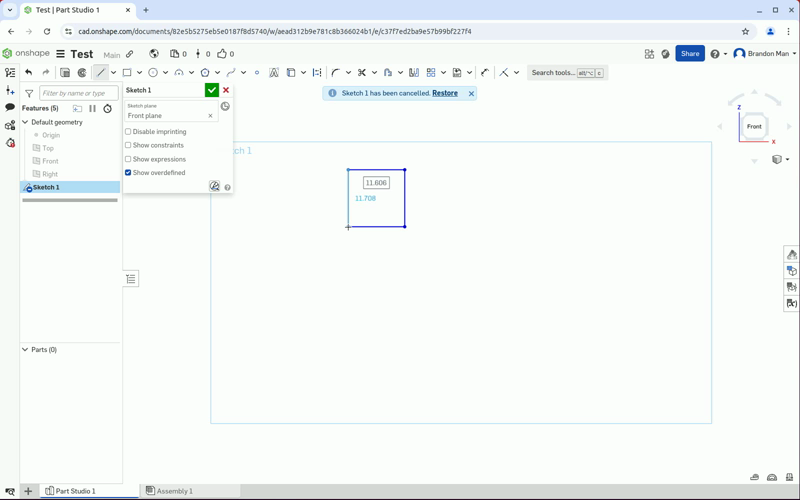
key(esc)
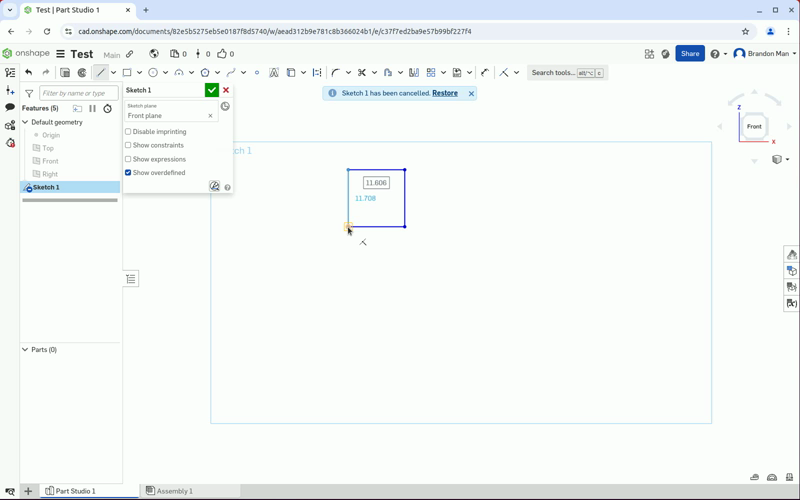
mouse_move(395, 175)
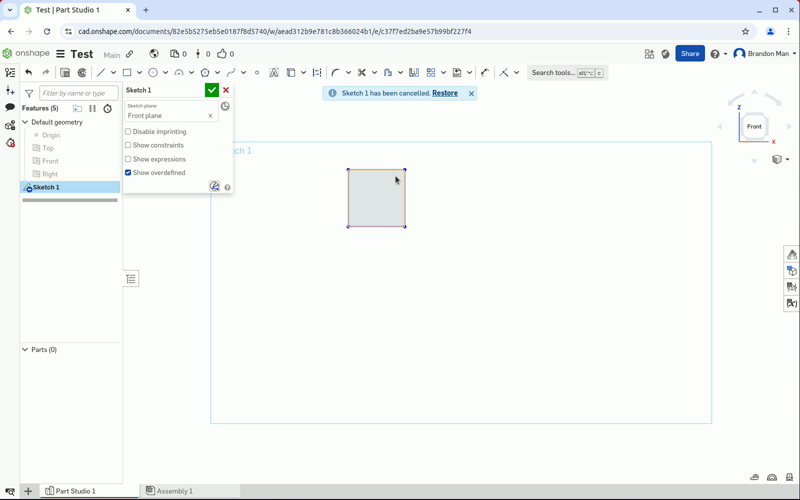
click(395, 175)
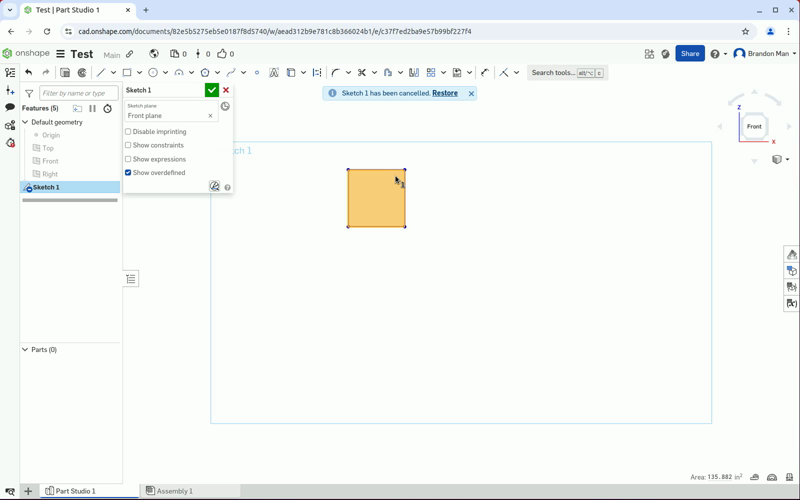
mouse_move(73, 352)
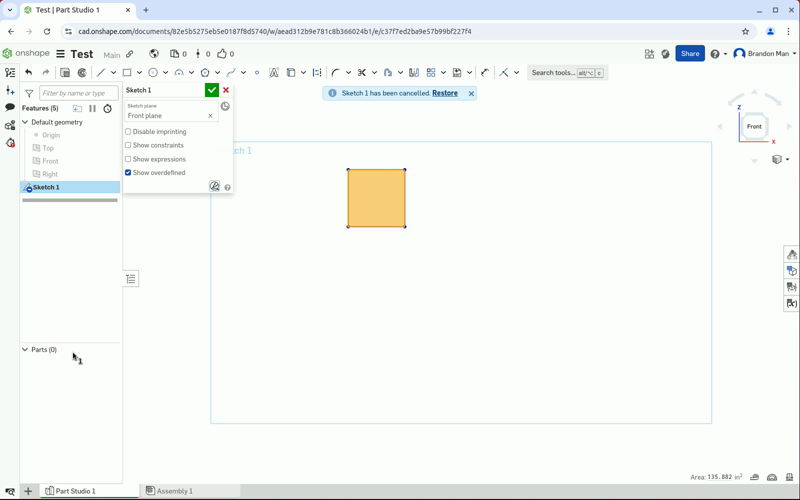
key(shift+y)
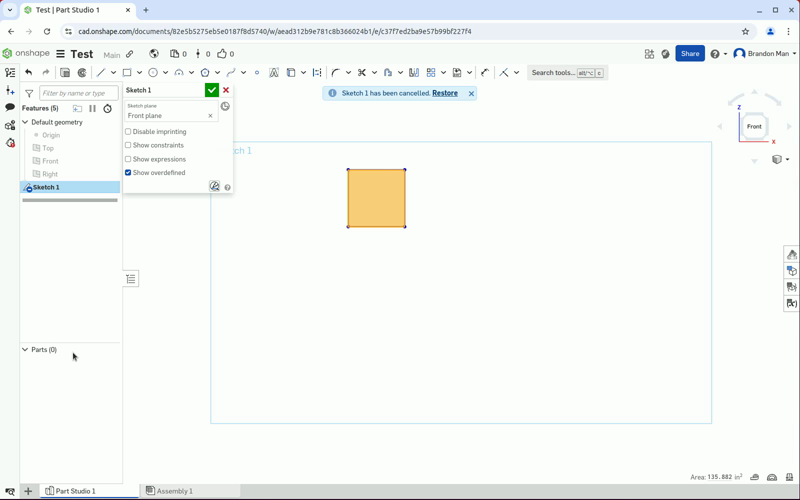
key(shift+e)
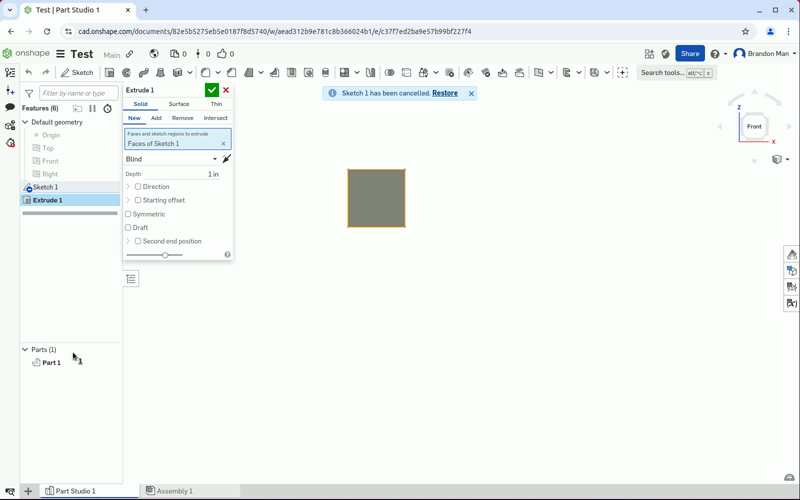
mouse_move(143, 106)
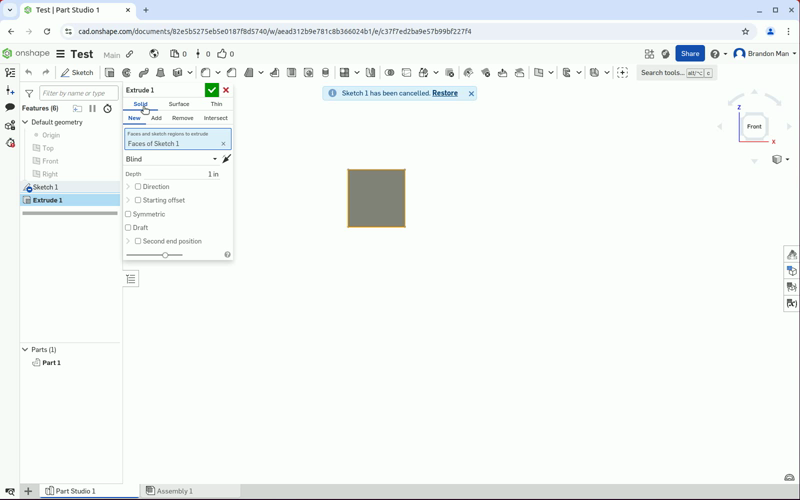
click(143, 106)
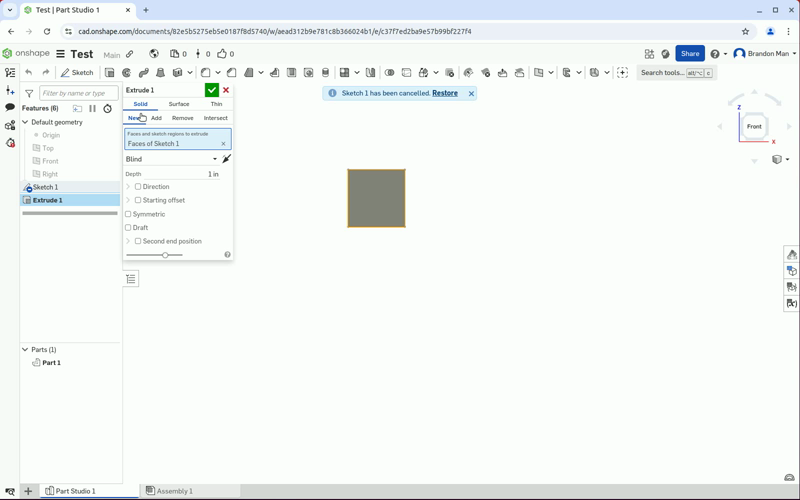
mouse_move(137, 120)
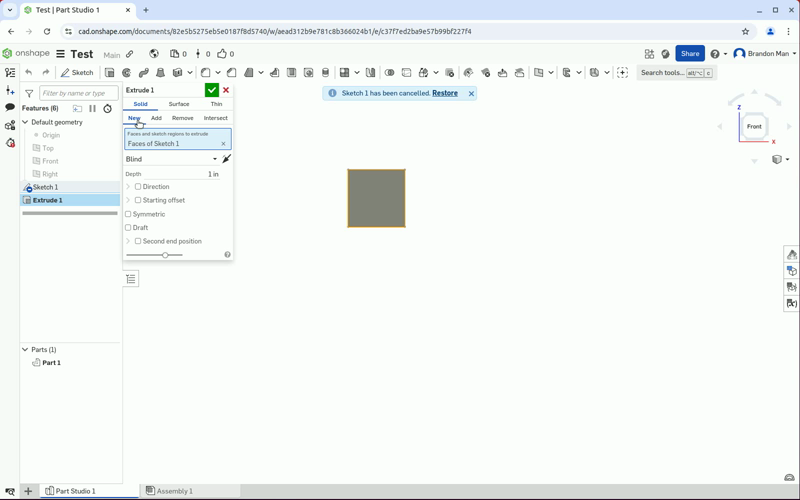
click(137, 120)
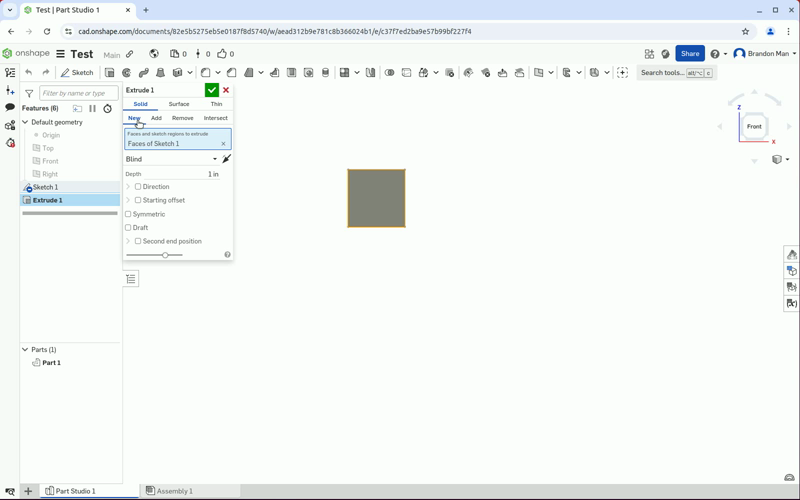
key(tab, 4)
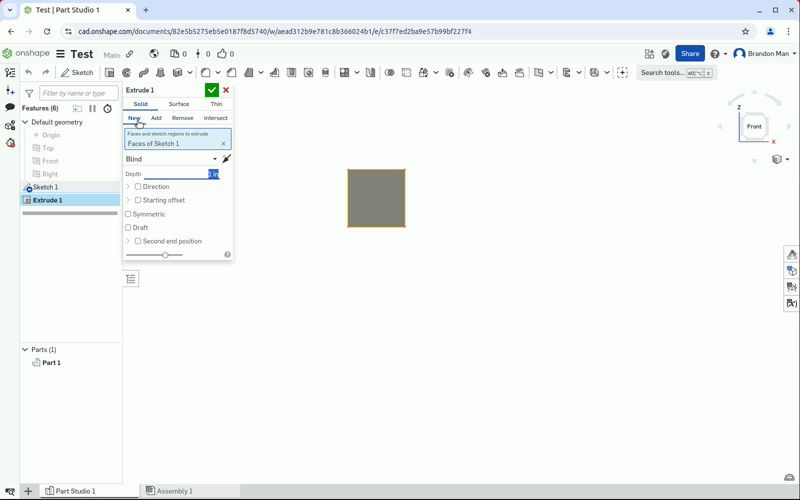
text(11.554)
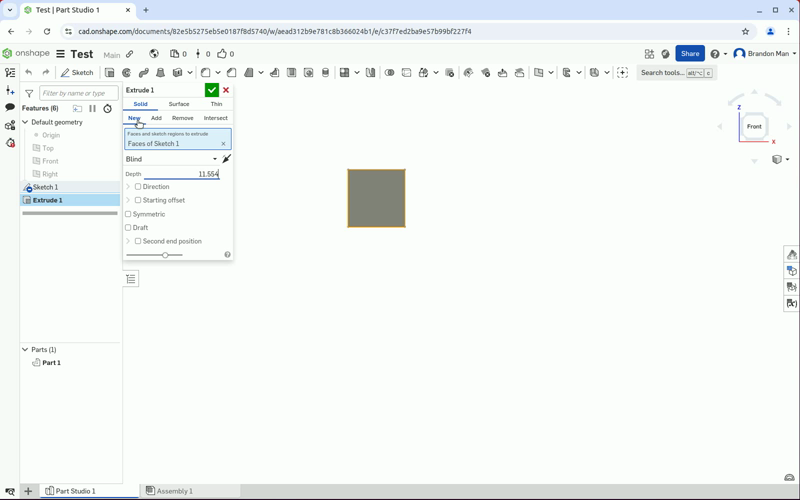
key(enter)
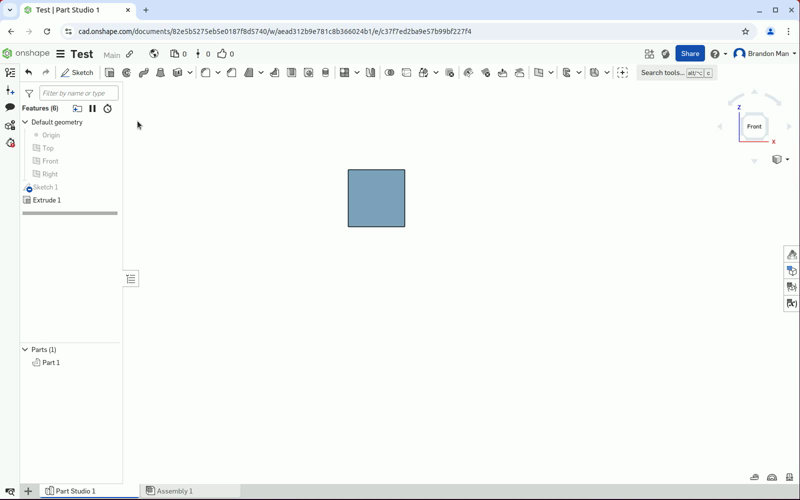
key(shift+h)
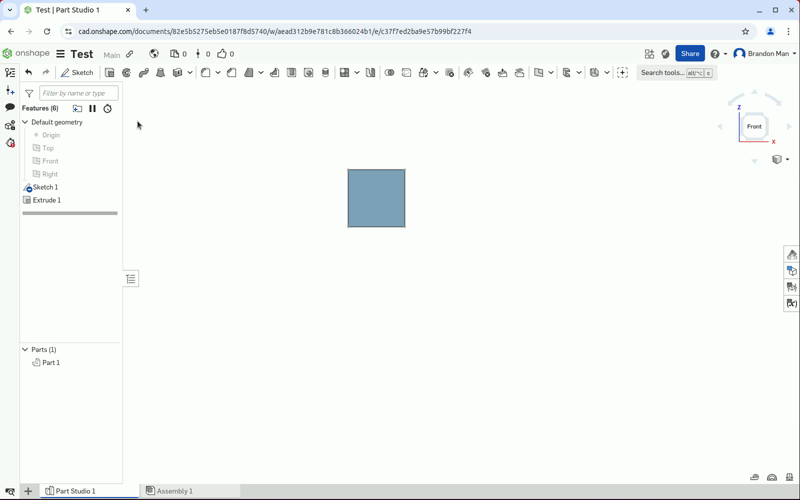
key(shift+h)
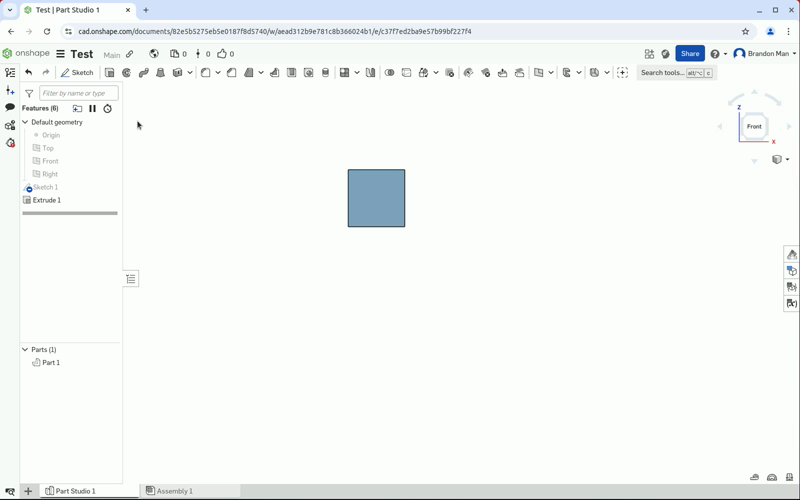
mouse_move(73, 189)
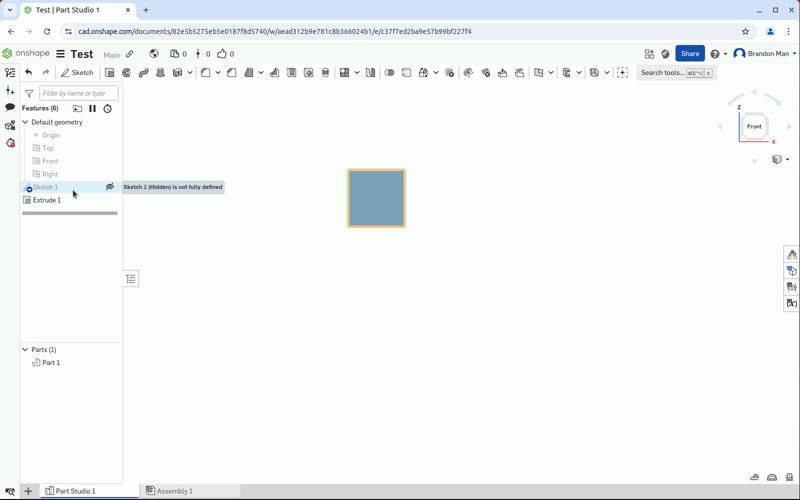
click(73, 189)
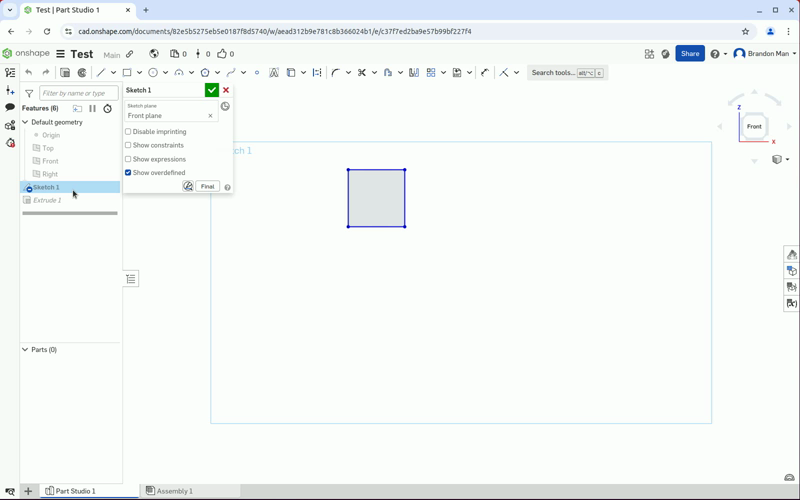
mouse_move(229, 92)
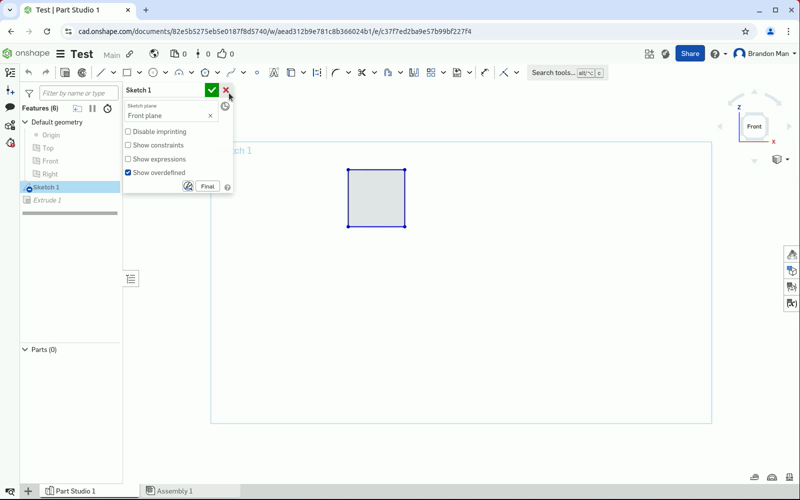
click(229, 92)
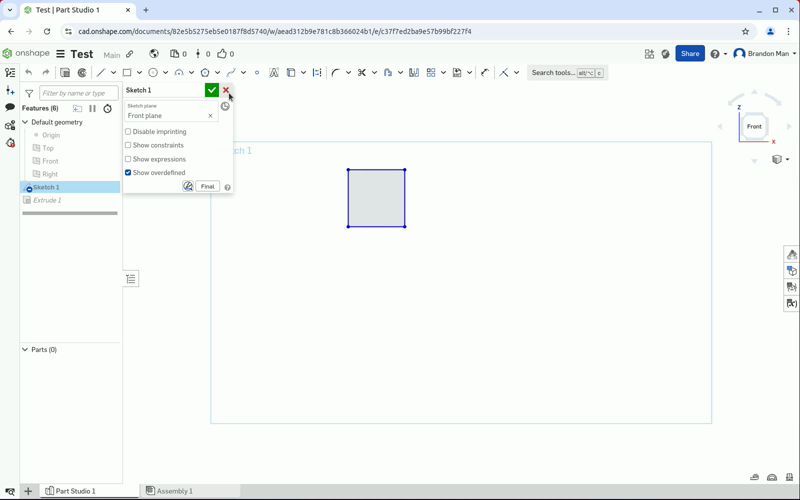
key(shift+s)
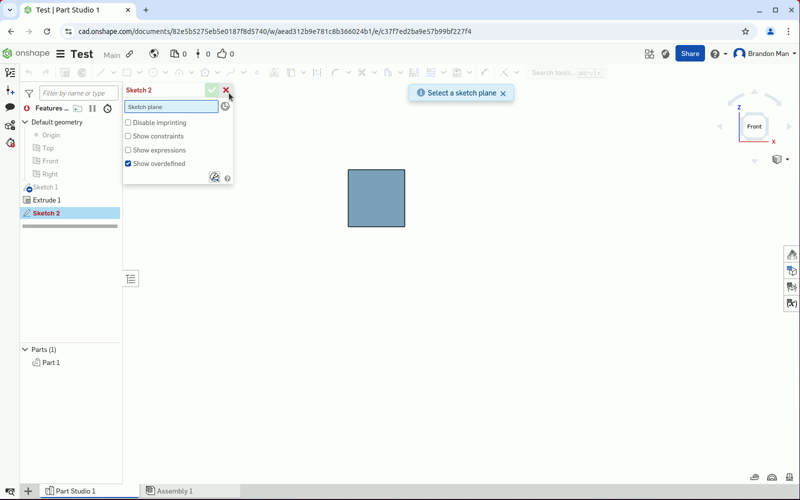
mouse_move(73, 163)
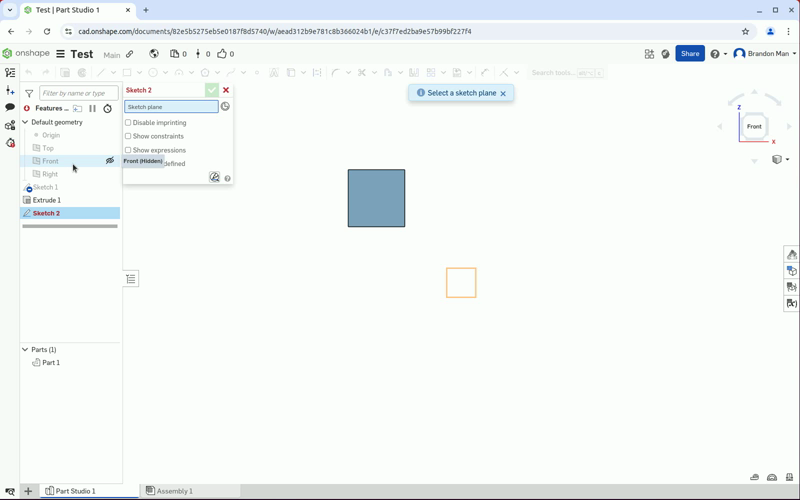
click(73, 163)
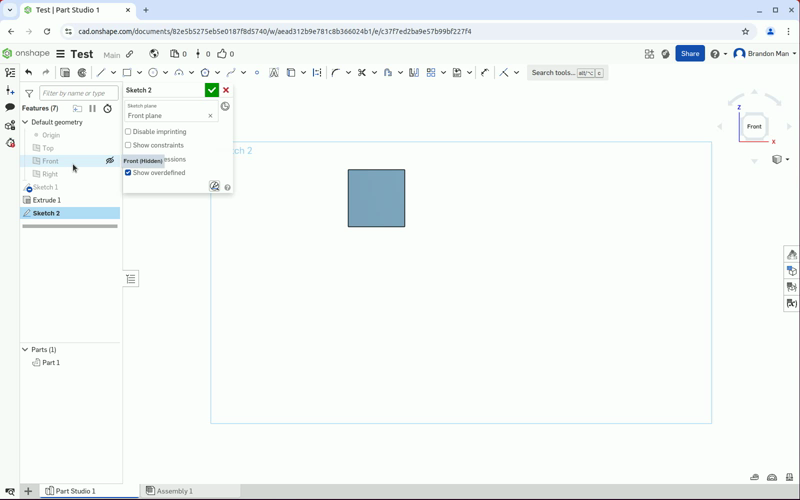
mouse_move(73, 352)
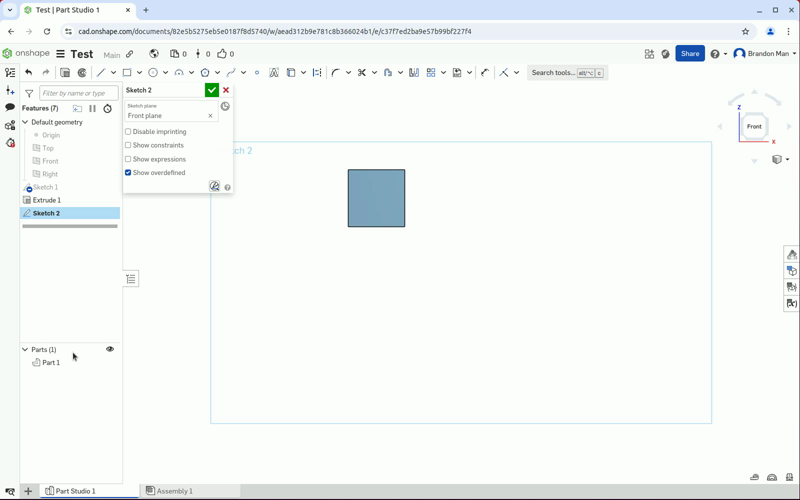
key(y)
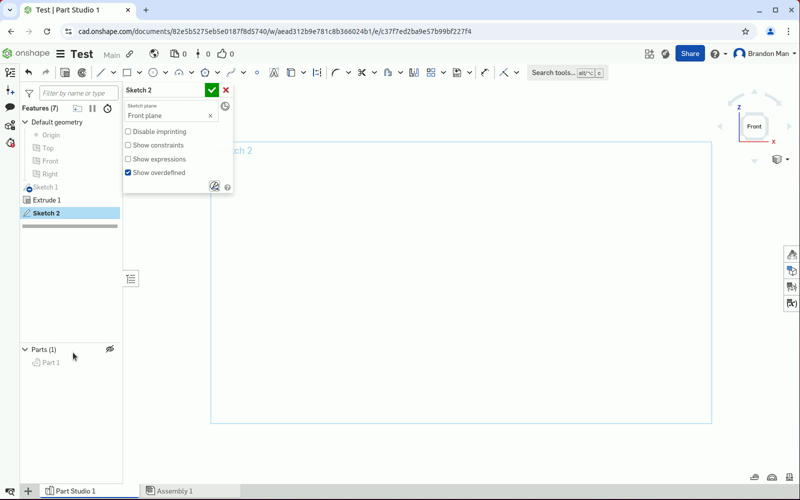
key(l)
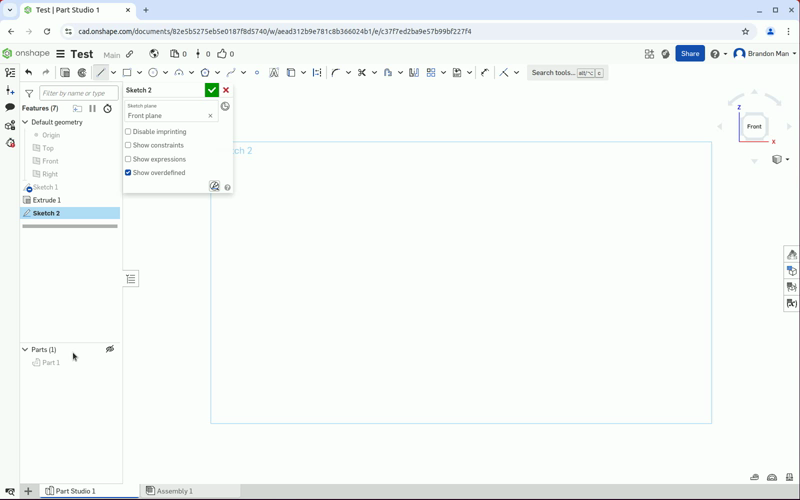
key_down(shift)
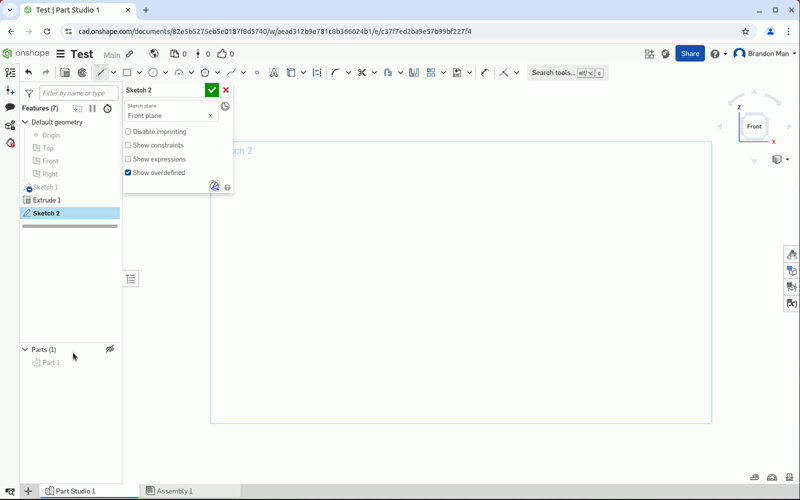
mouse_move(460, 226)
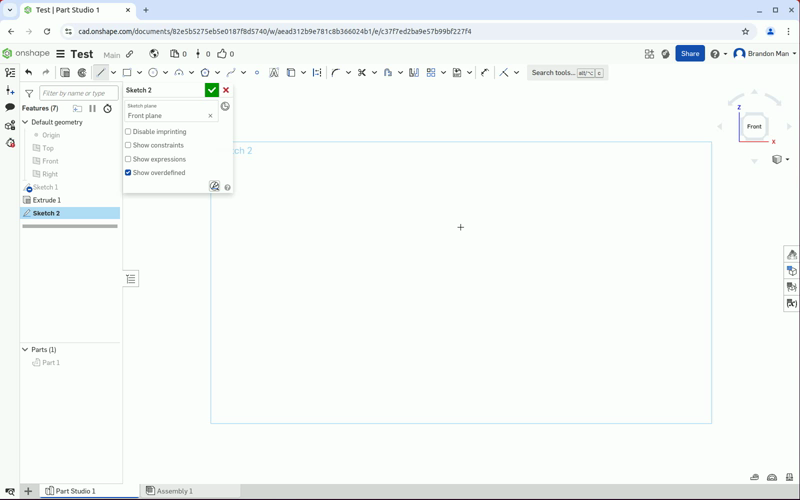
click(460, 226)
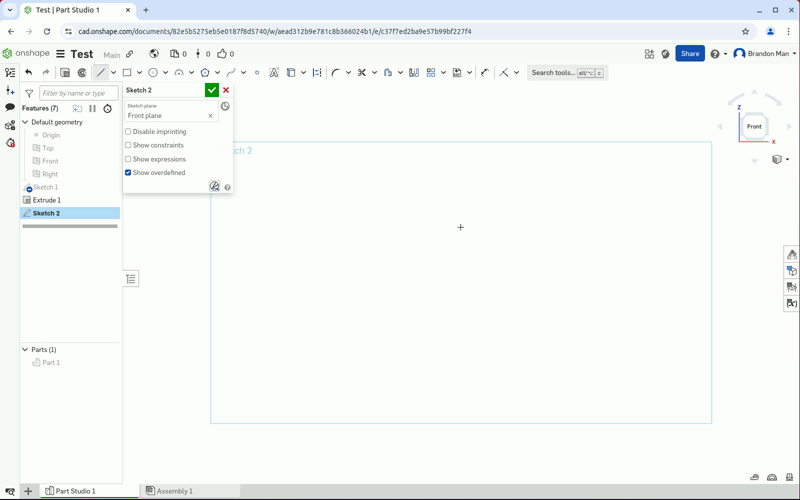
key_up(shift)
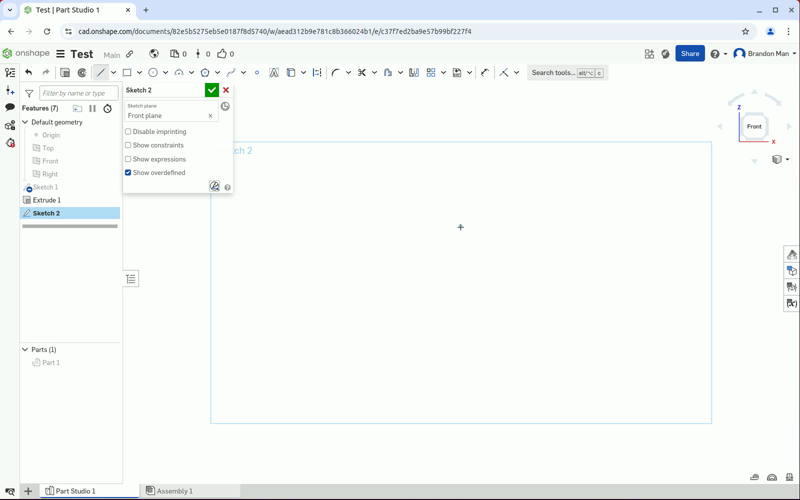
key_down(shift)
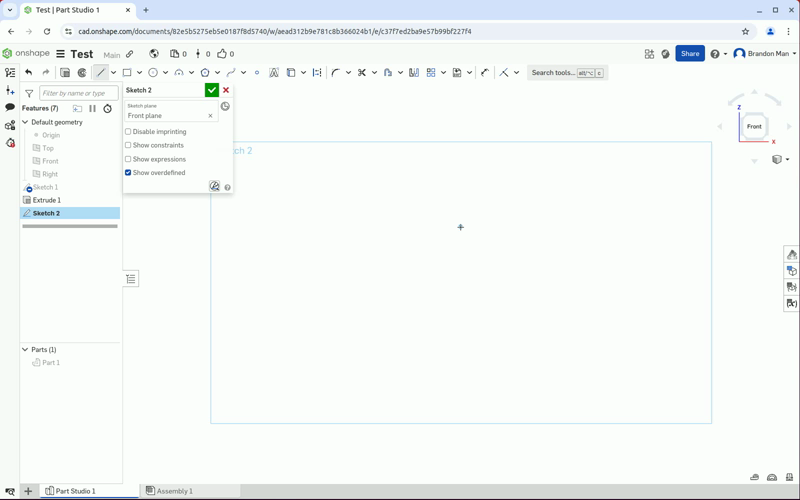
mouse_move(490, 226)
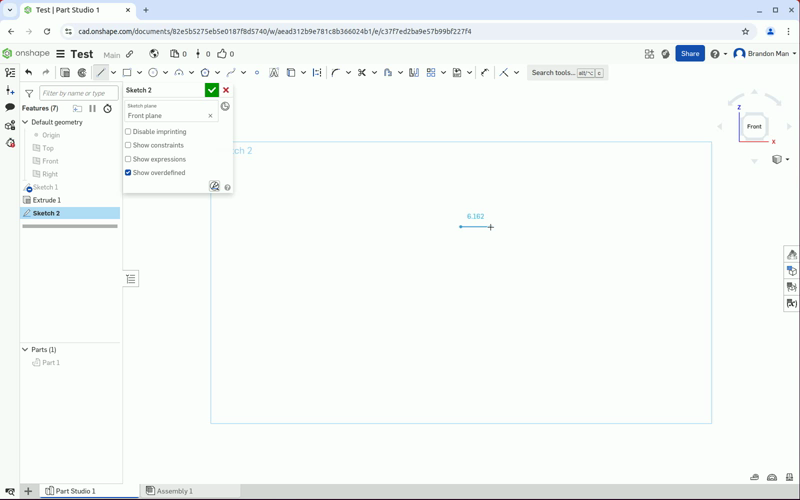
mouse_move(517, 226)
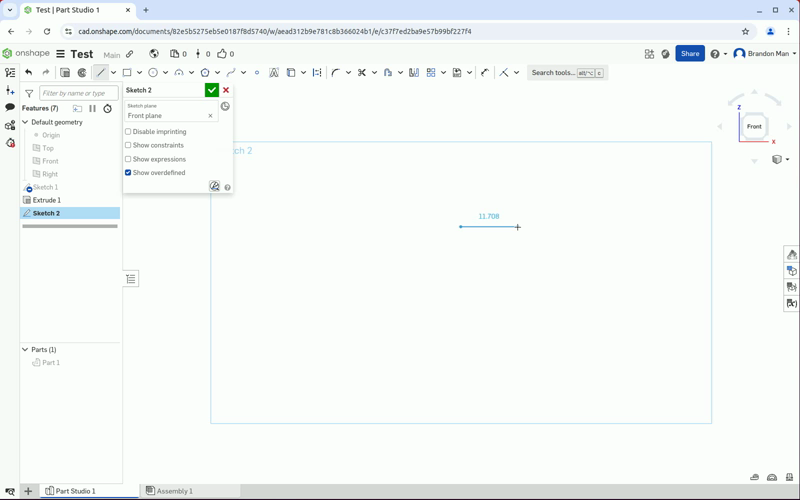
click(517, 226)
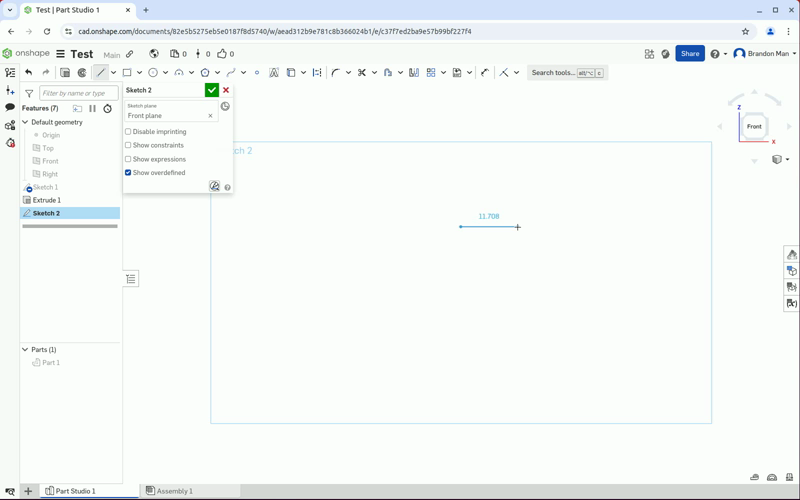
key_up(shift)
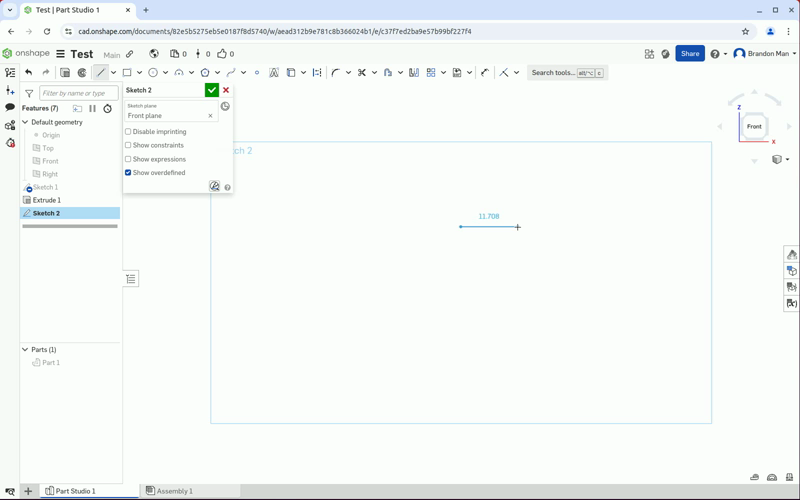
key_down(shift)
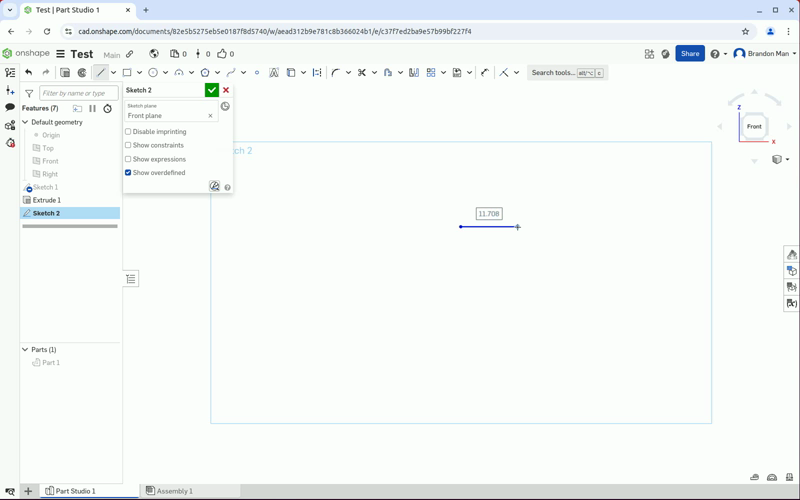
mouse_move(547, 226)
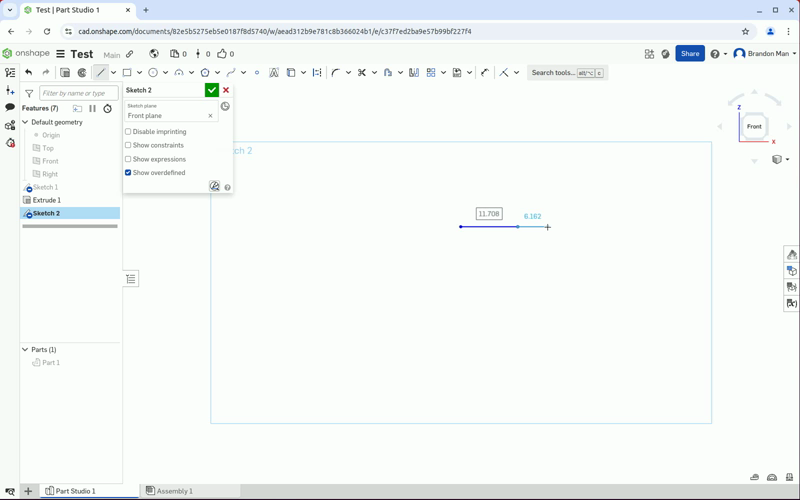
mouse_move(517, 169)
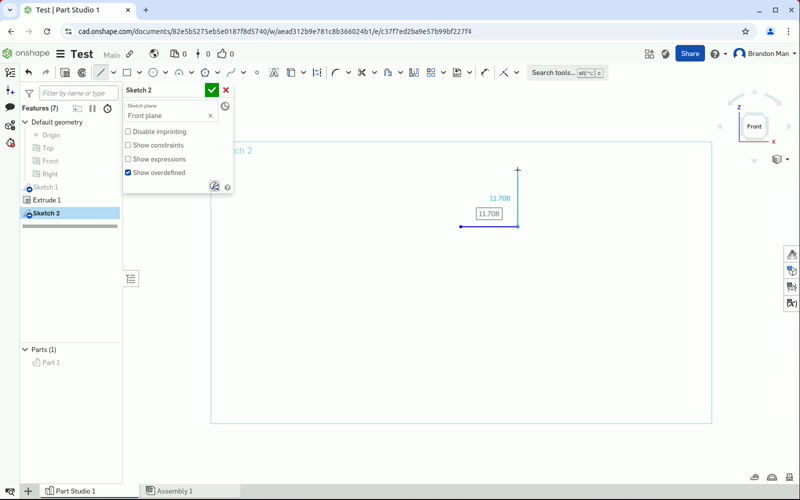
click(517, 169)
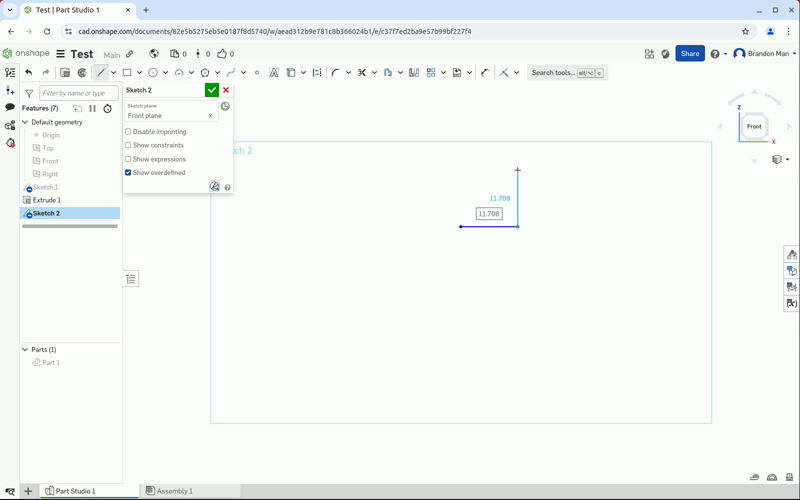
key_up(shift)
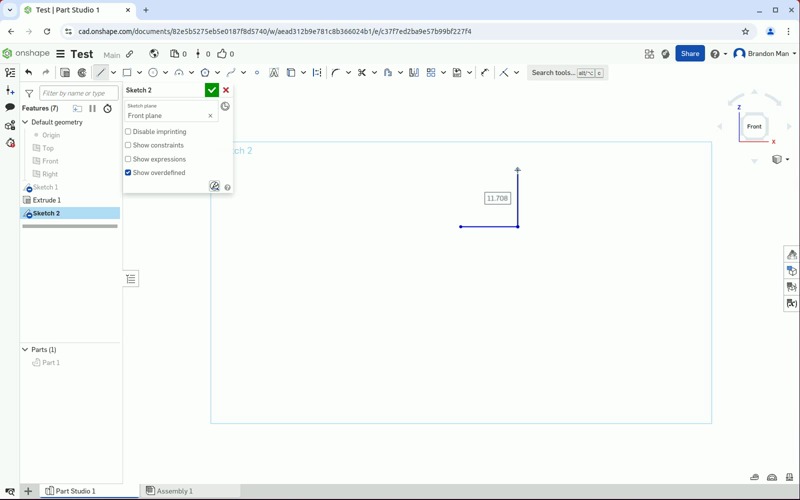
key_down(shift)
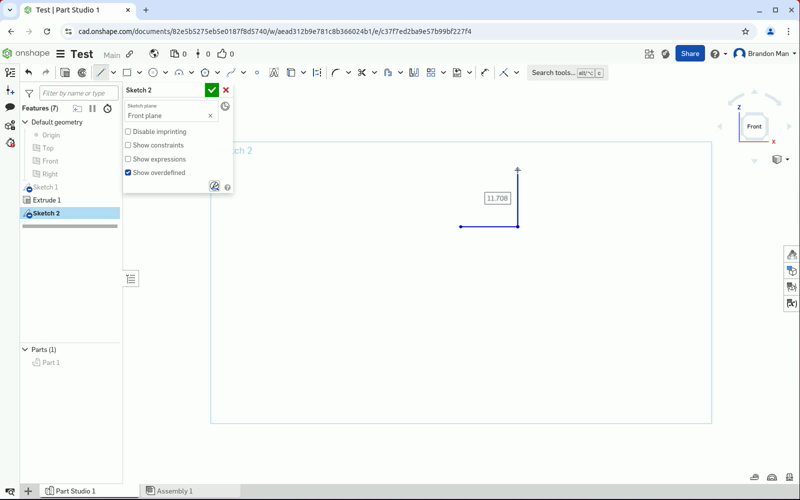
mouse_move(547, 169)
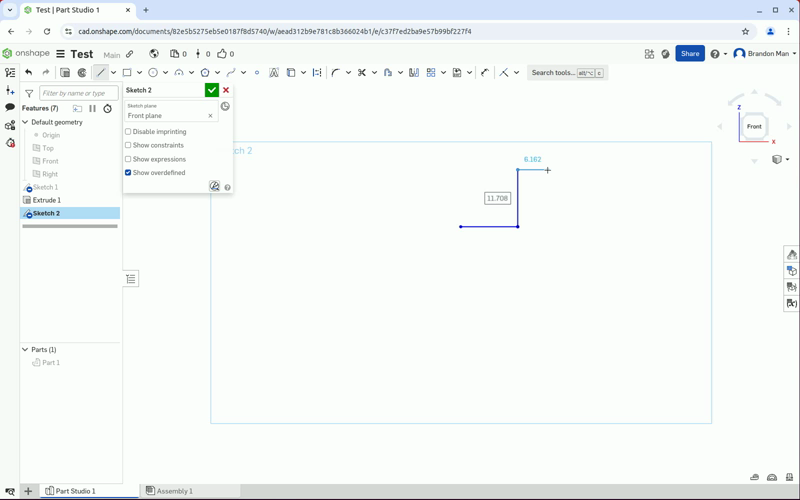
mouse_move(460, 169)
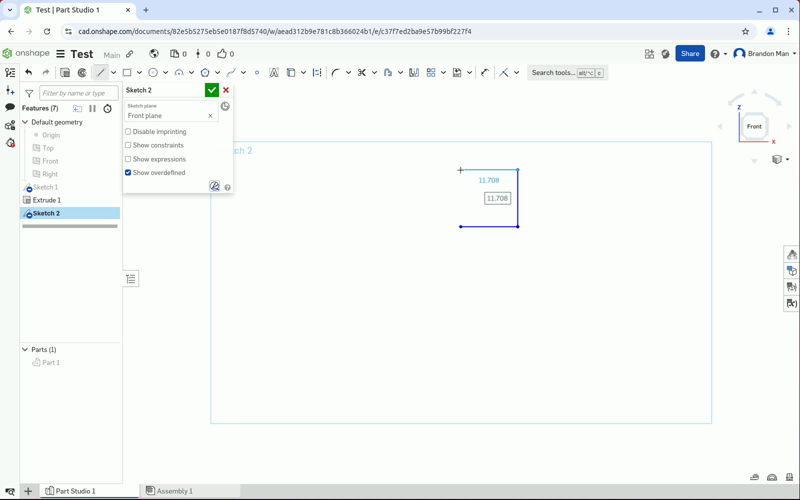
click(460, 169)
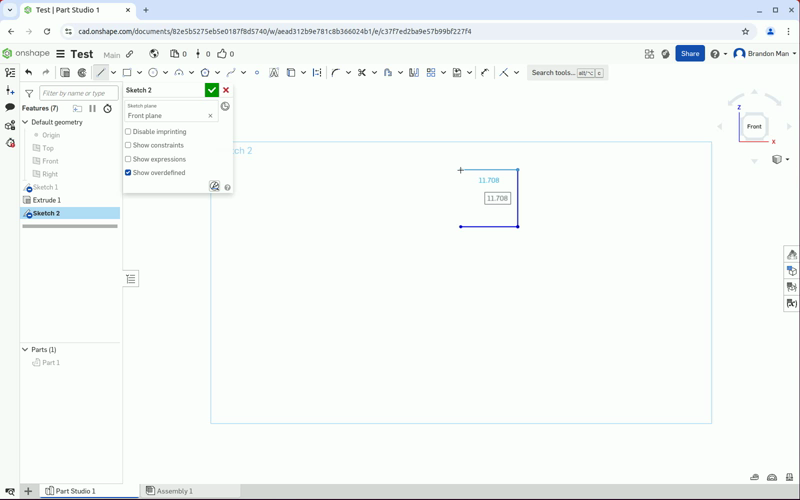
key_up(shift)
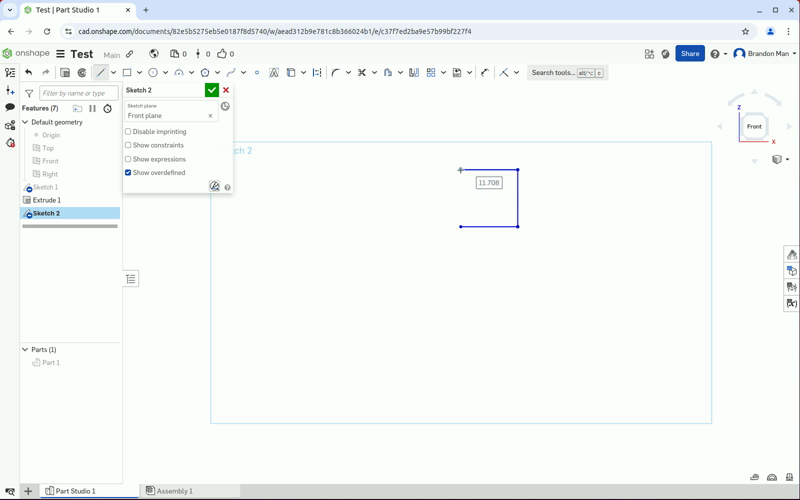
mouse_move(490, 169)
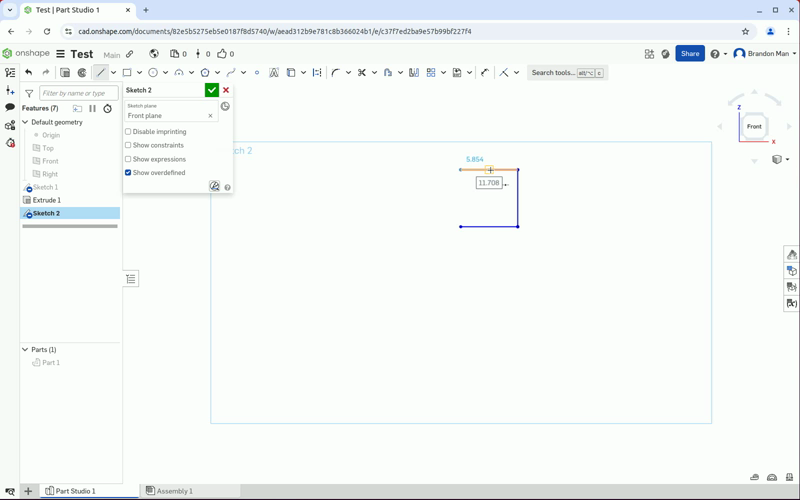
key_down(shift)
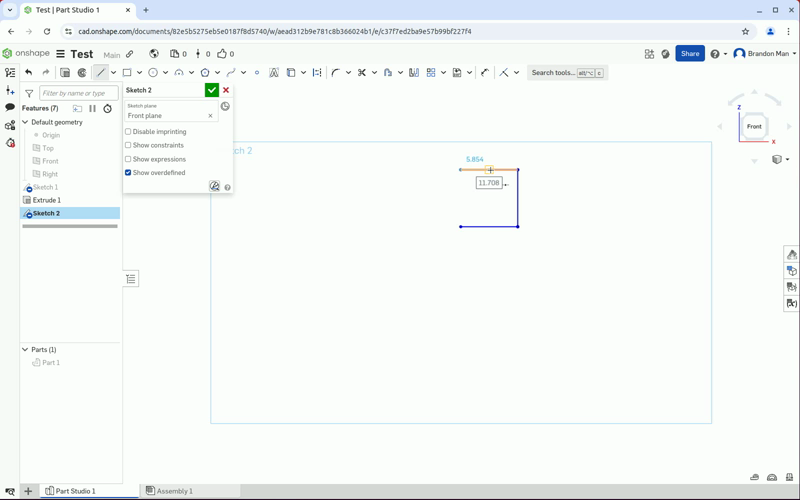
mouse_move(460, 226)
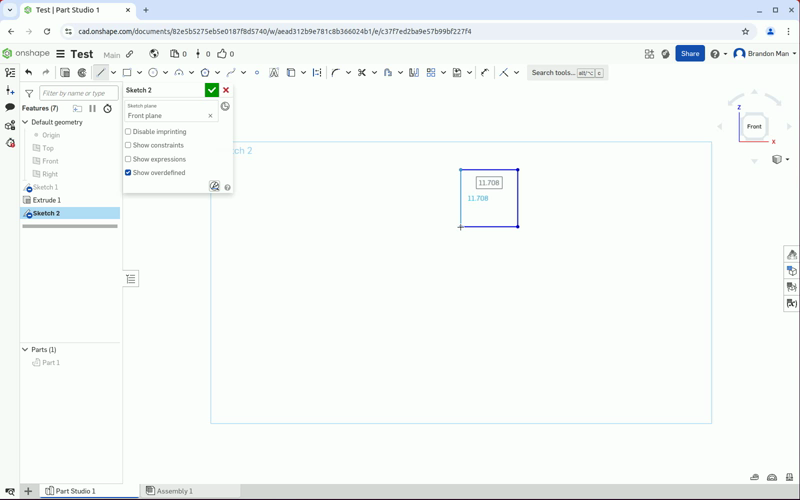
key_up(shift)
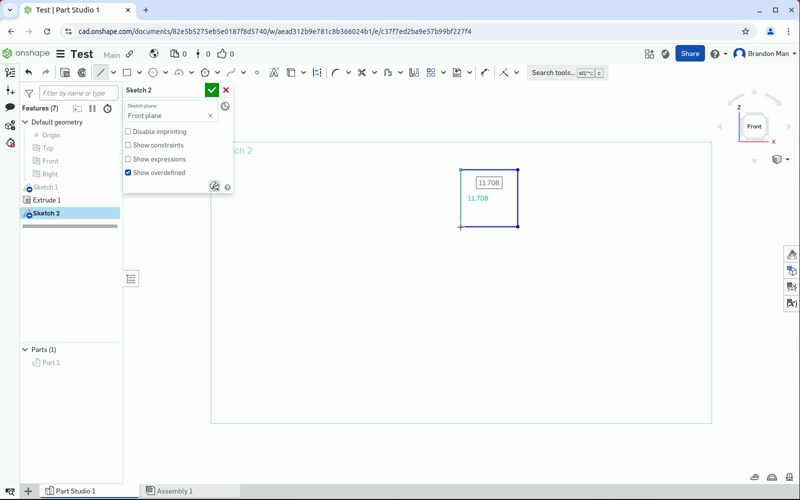
click(460, 226)
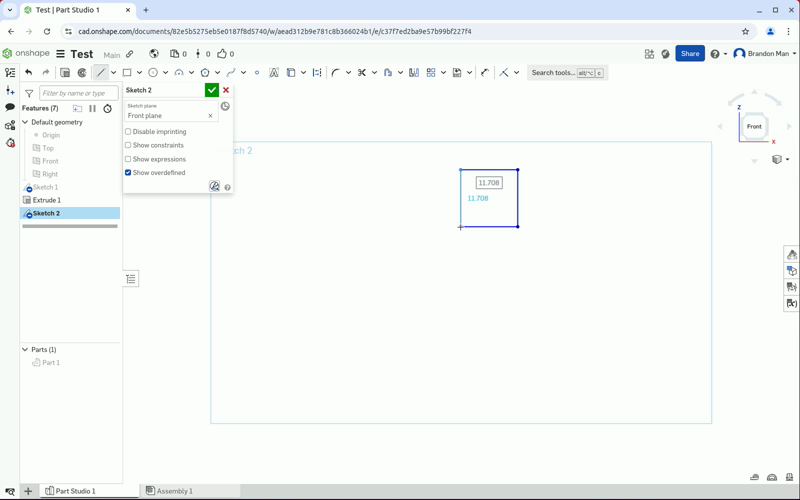
key(esc)
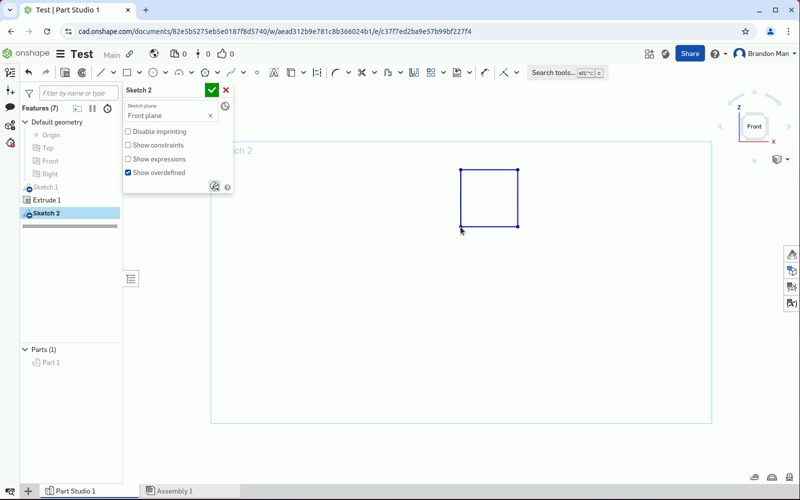
mouse_move(502, 205)
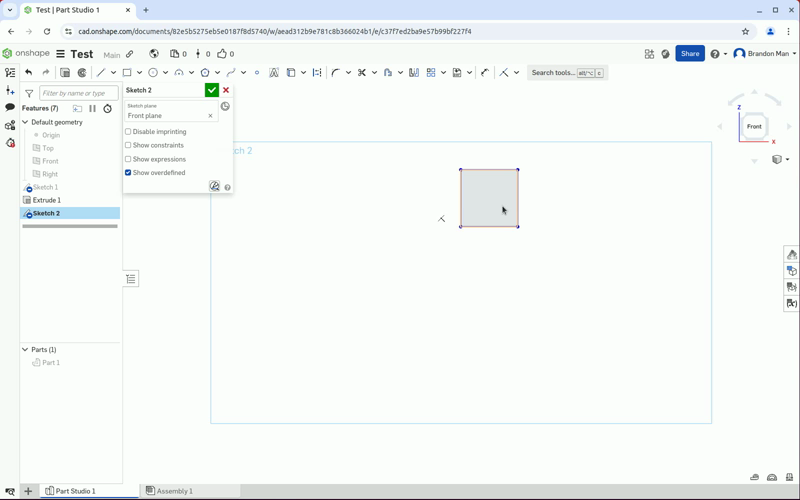
click(502, 205)
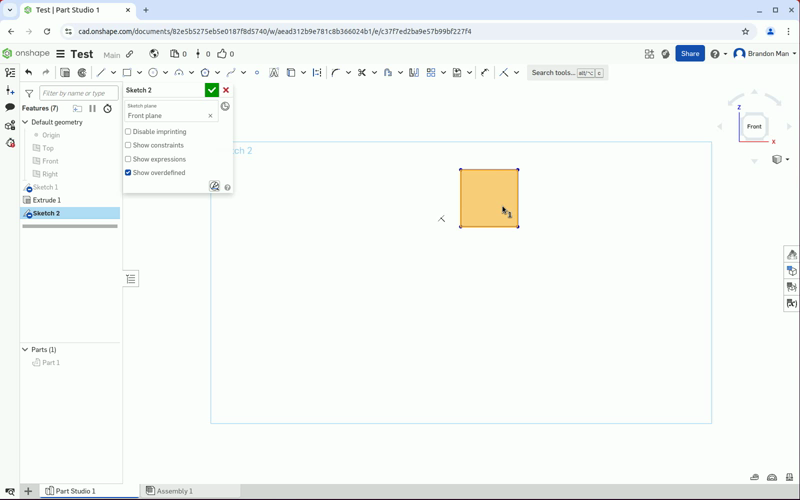
mouse_move(73, 352)
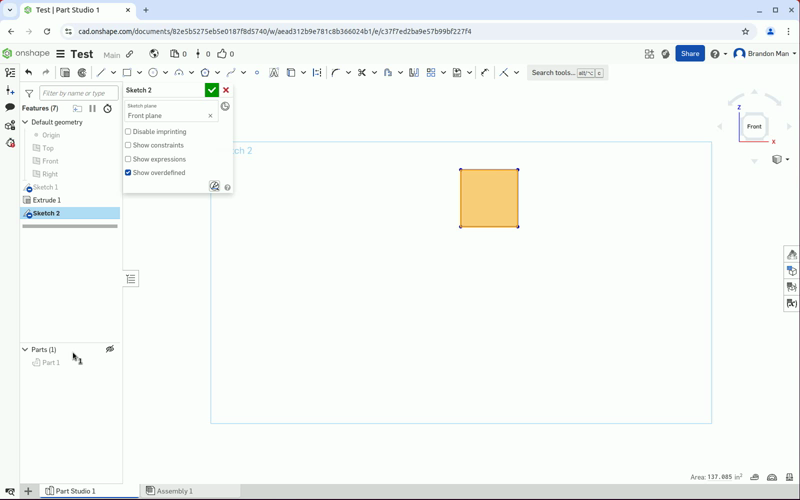
key(shift+y)
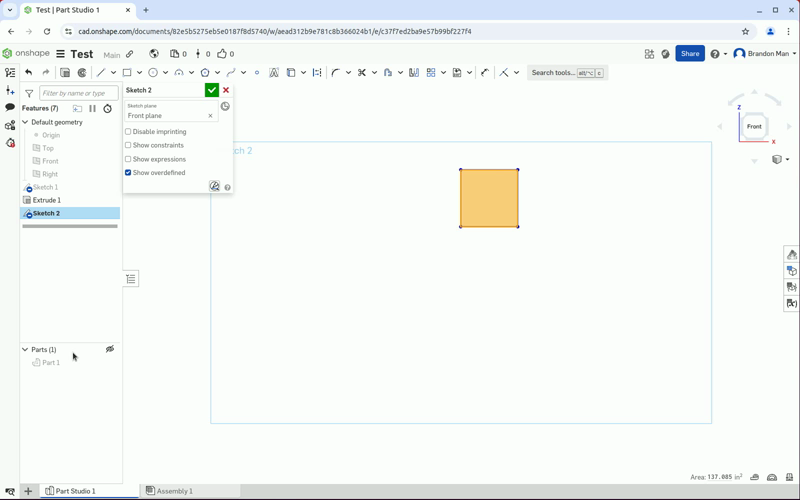
key(shift+e)
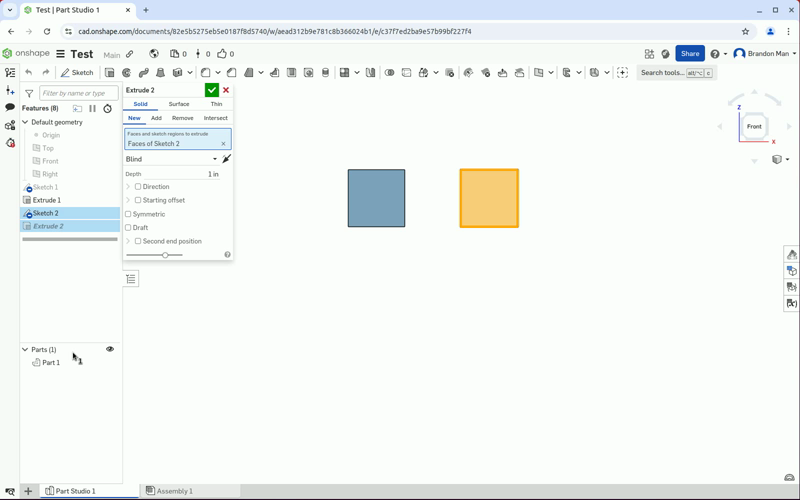
mouse_move(143, 106)
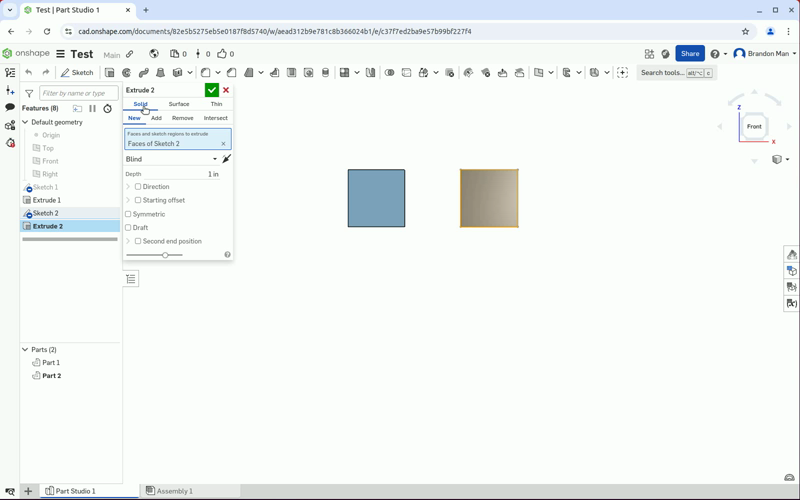
click(143, 106)
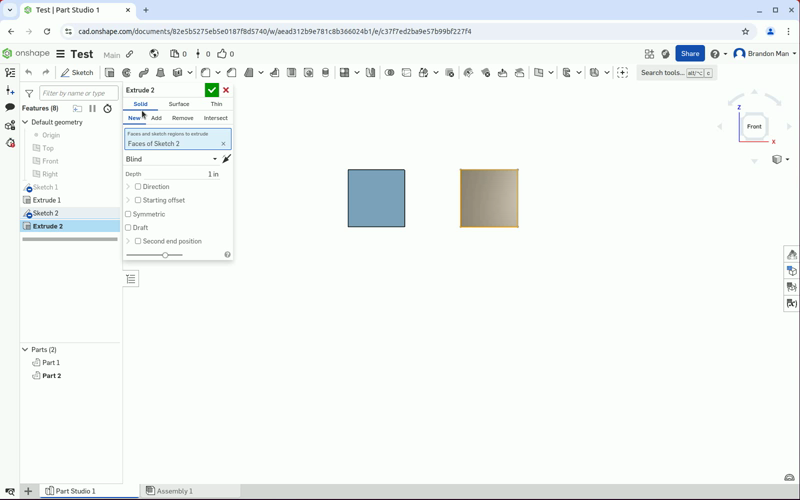
mouse_move(137, 120)
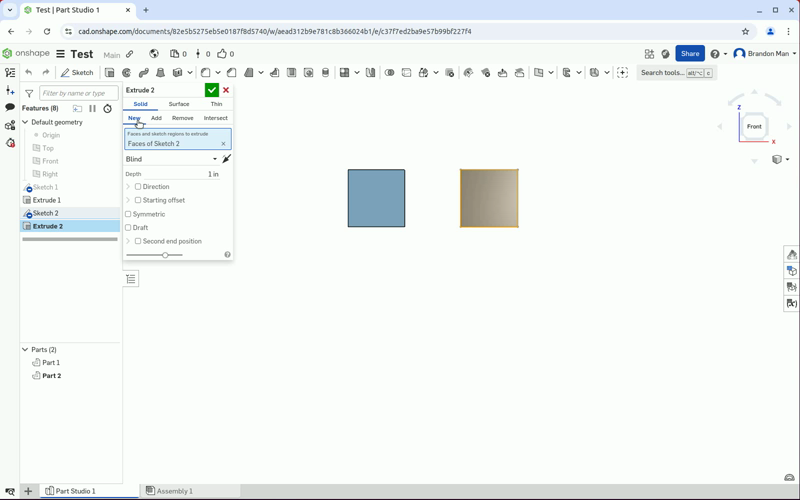
click(137, 120)
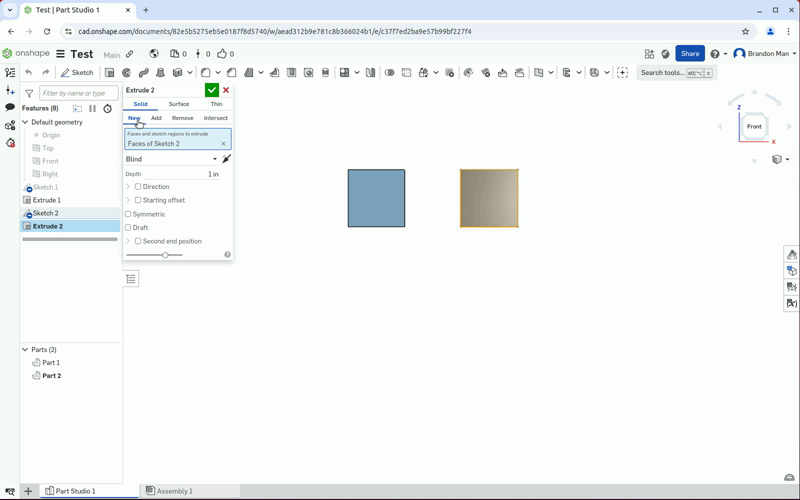
key(tab, 4)
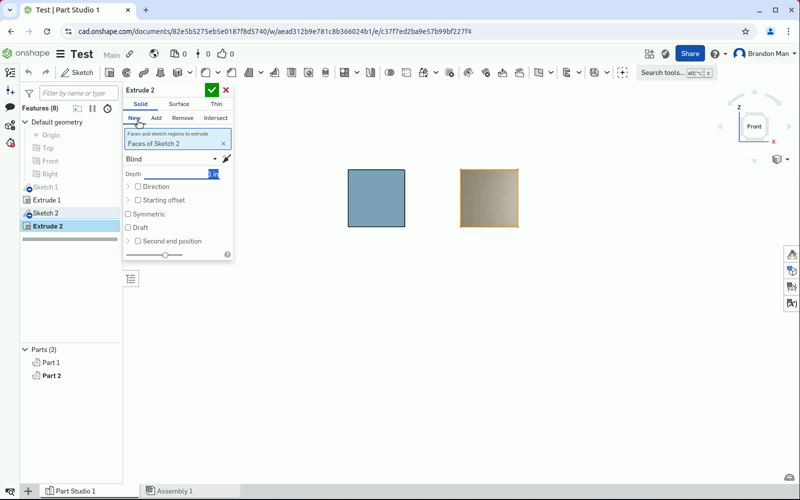
text(11.554)
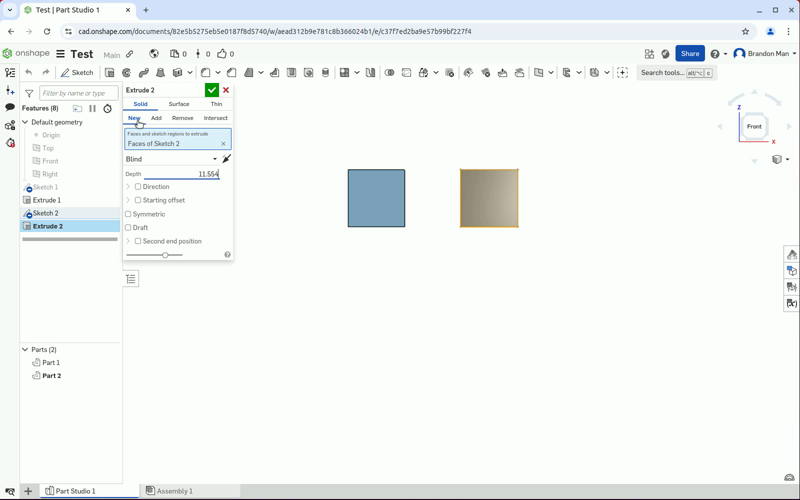
key(enter)
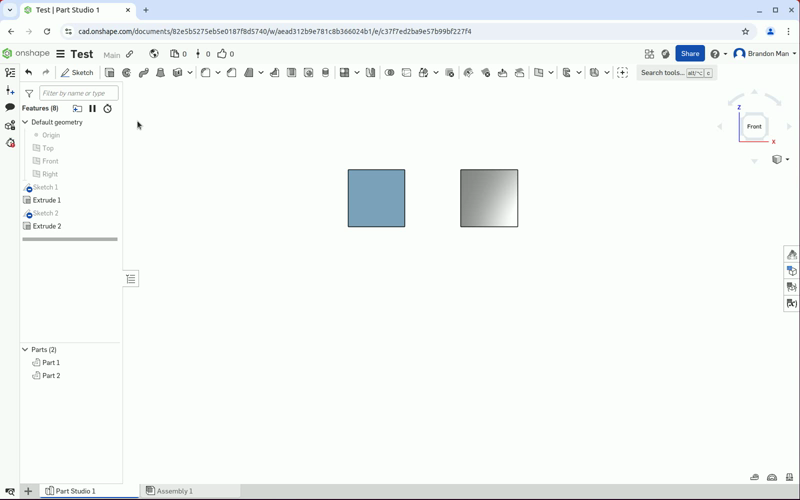
key(shift+h)
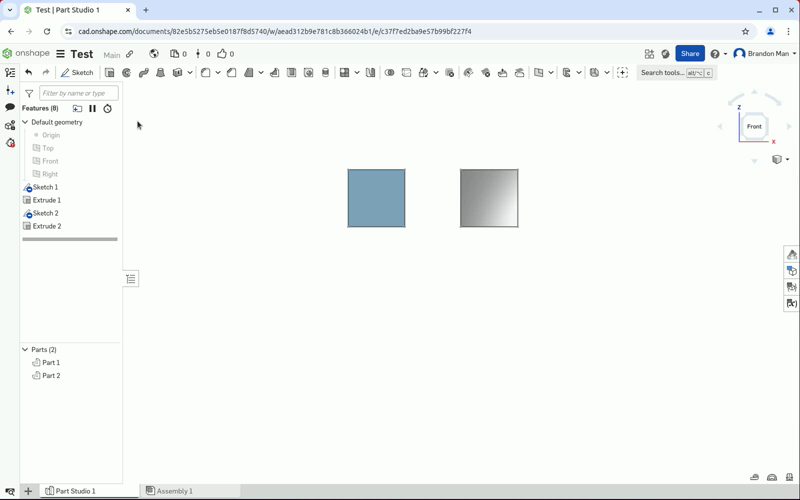
key(shift+h)
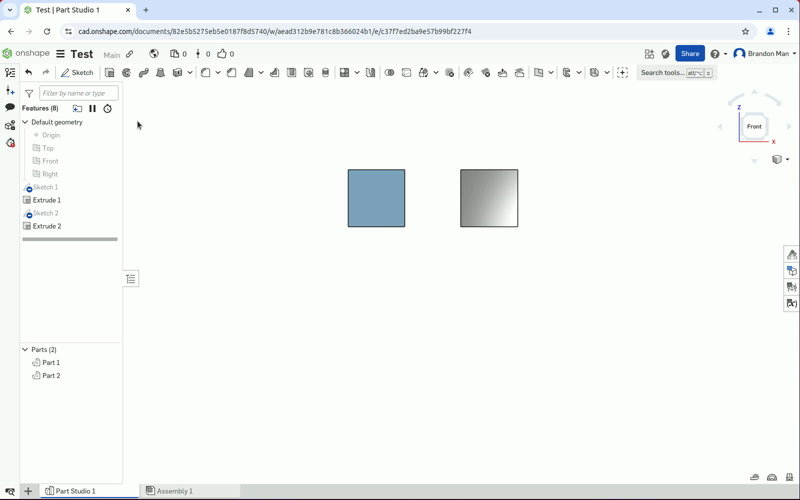
mouse_move(73, 189)
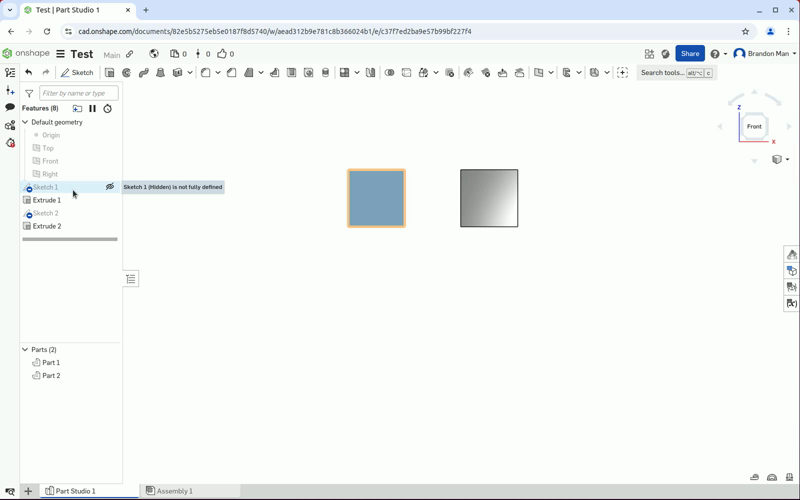
click(73, 189)
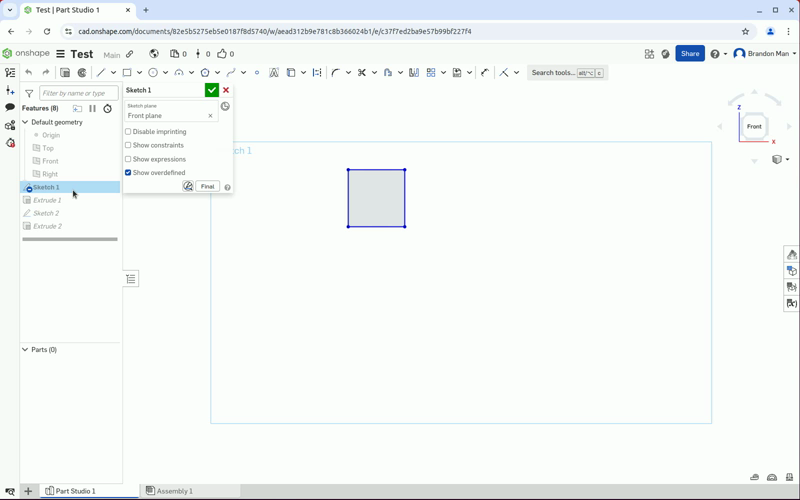
mouse_move(229, 92)
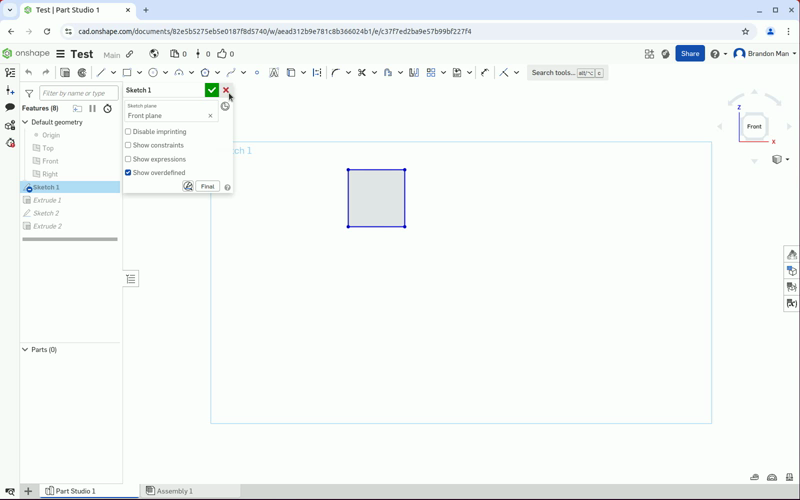
click(229, 92)
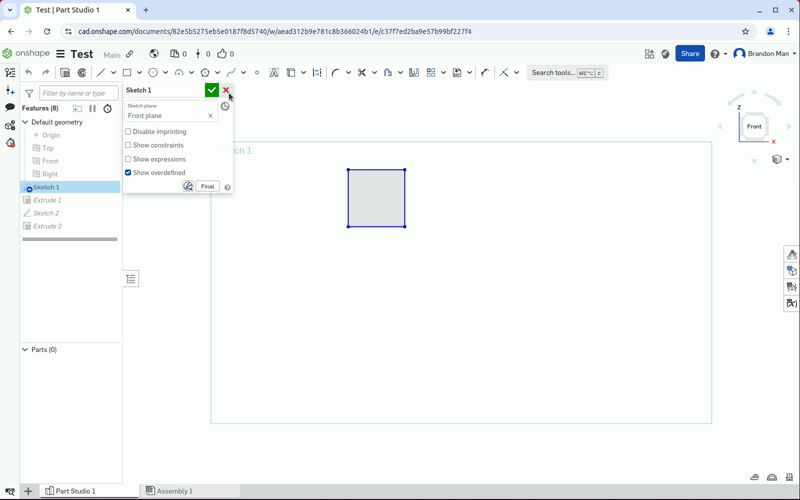
key(shift+s)
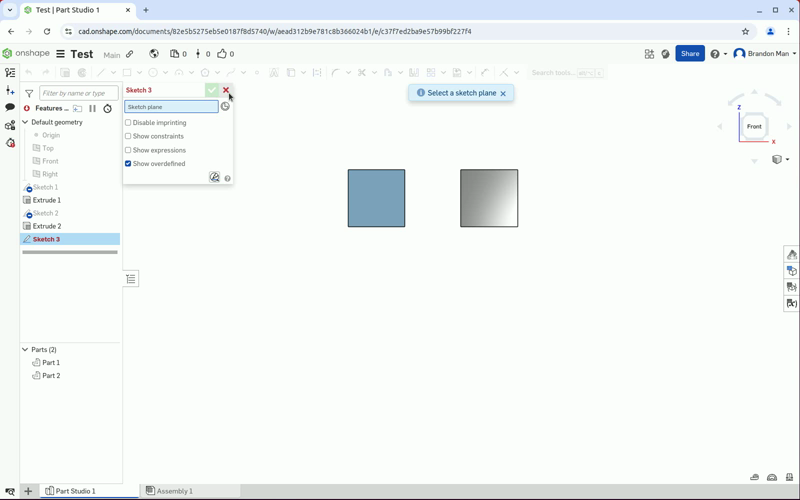
mouse_move(73, 163)
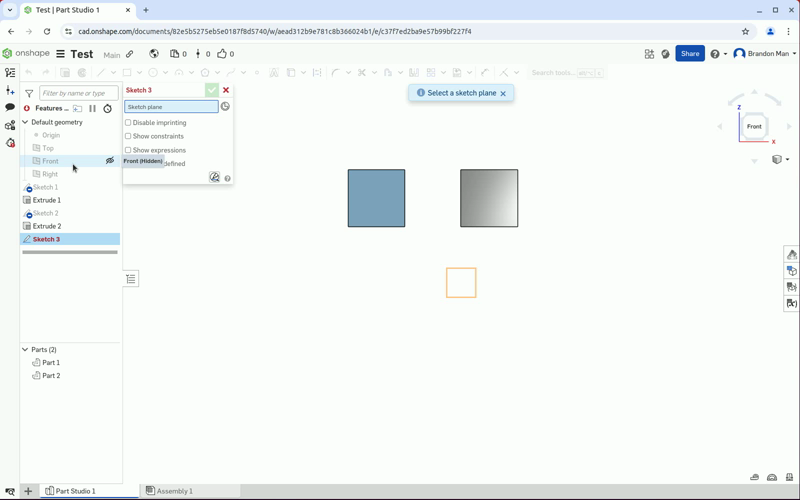
click(73, 163)
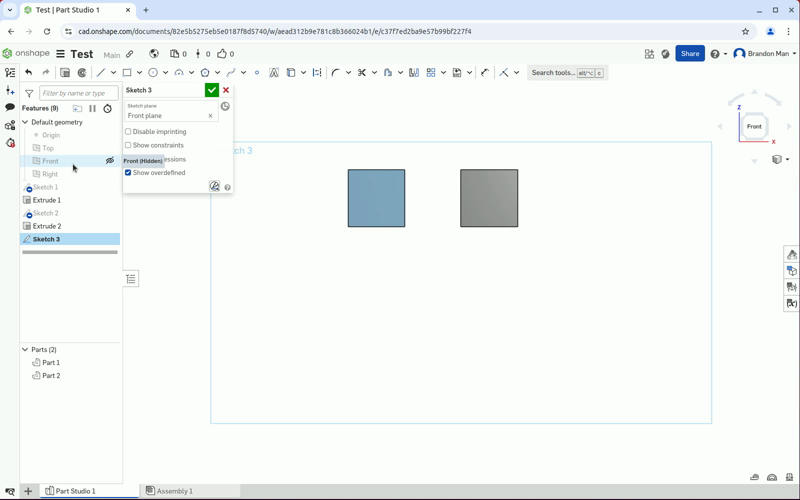
mouse_move(73, 352)
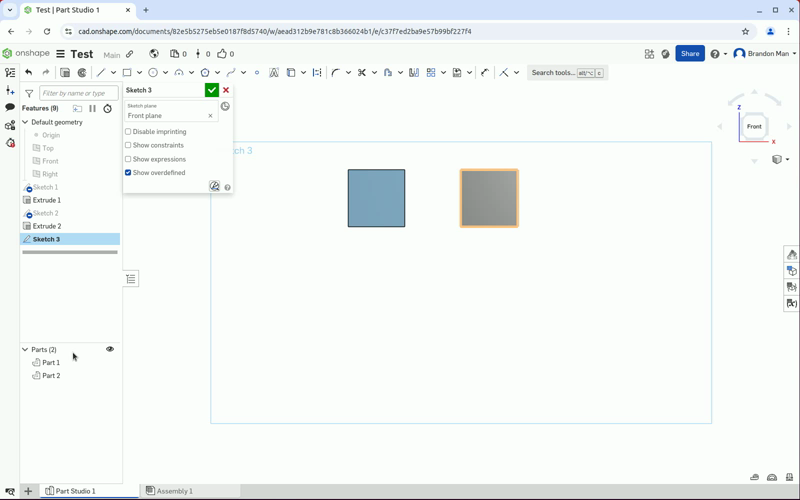
key(y)
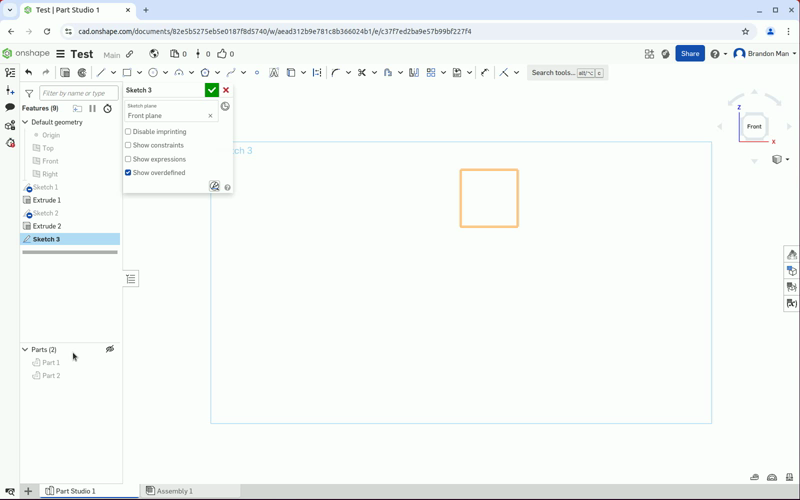
key(l)
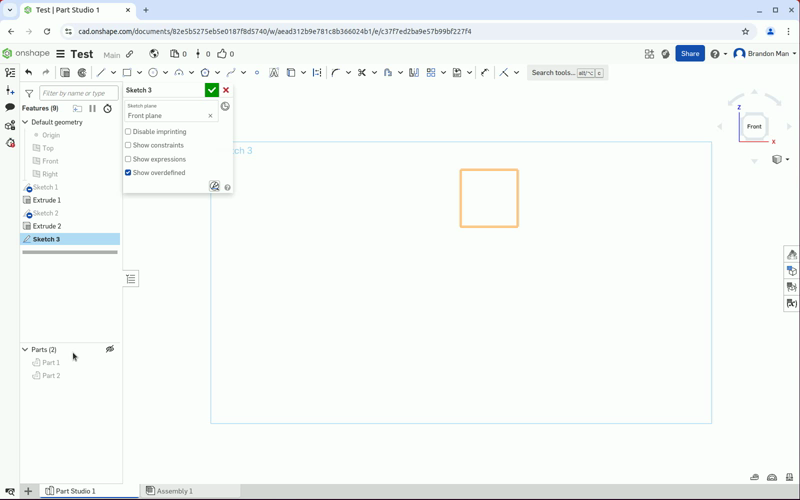
key_down(shift)
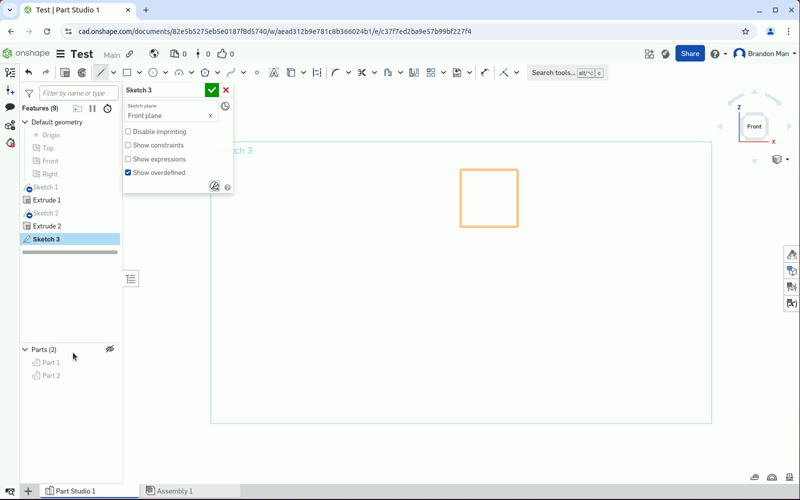
mouse_move(460, 282)
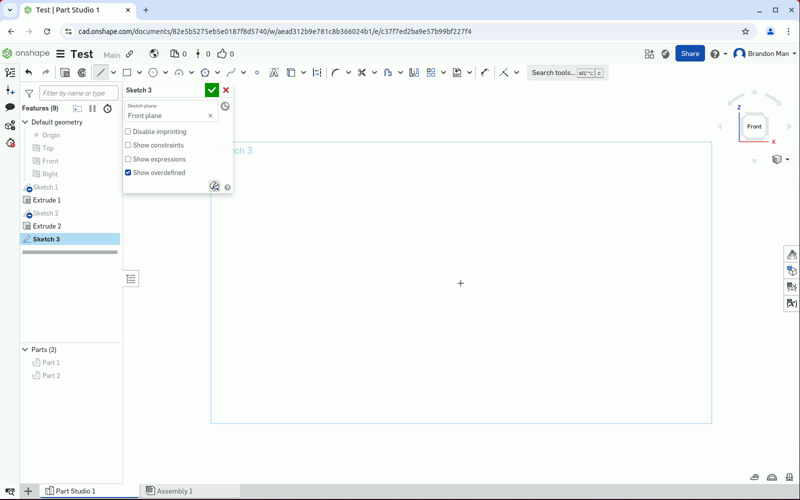
click(460, 282)
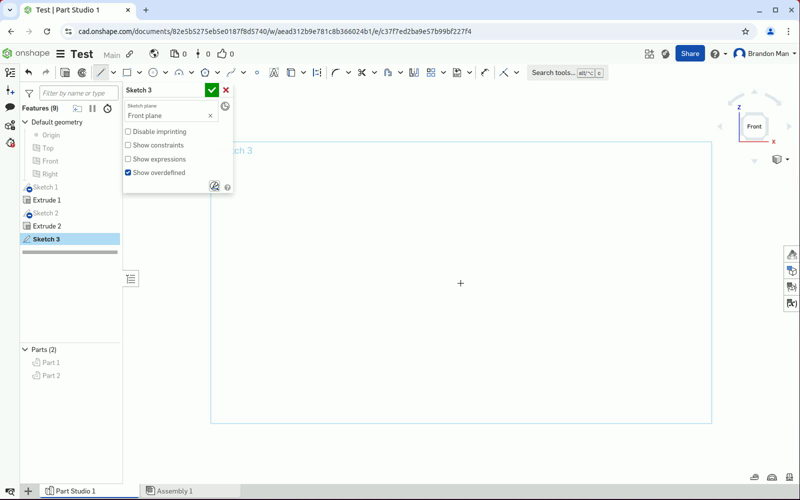
key_up(shift)
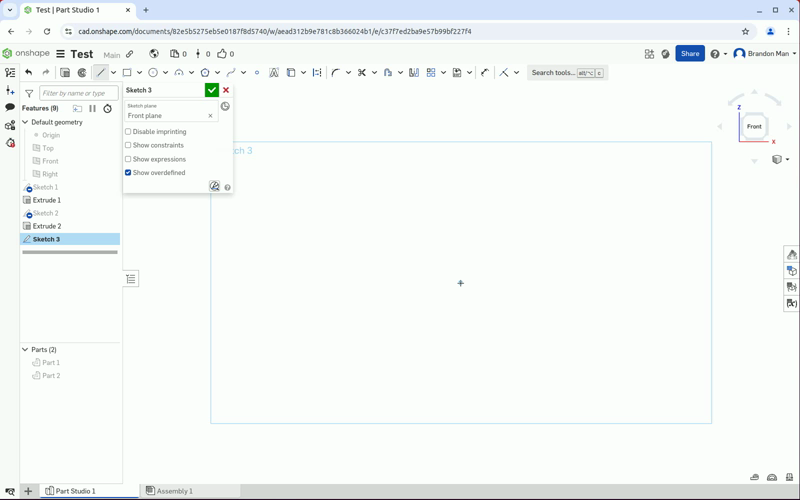
key_down(shift)
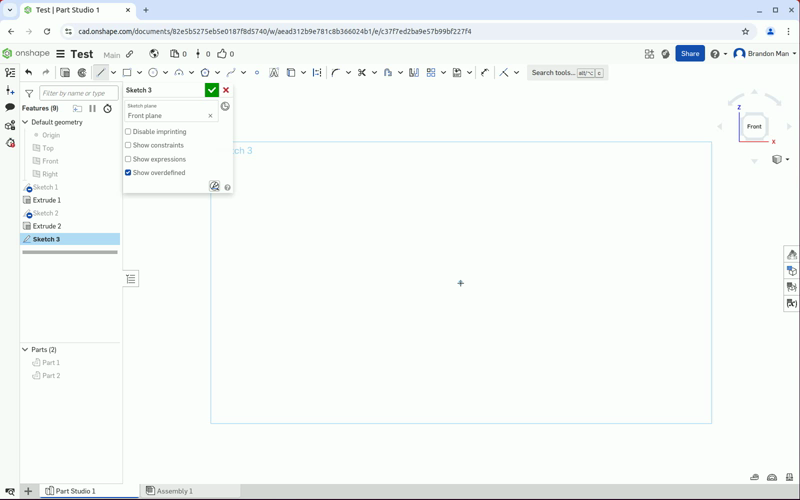
mouse_move(490, 282)
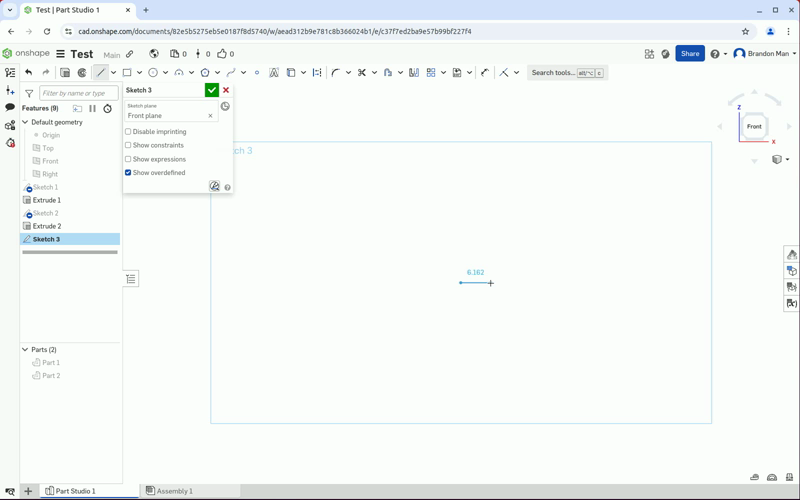
mouse_move(517, 282)
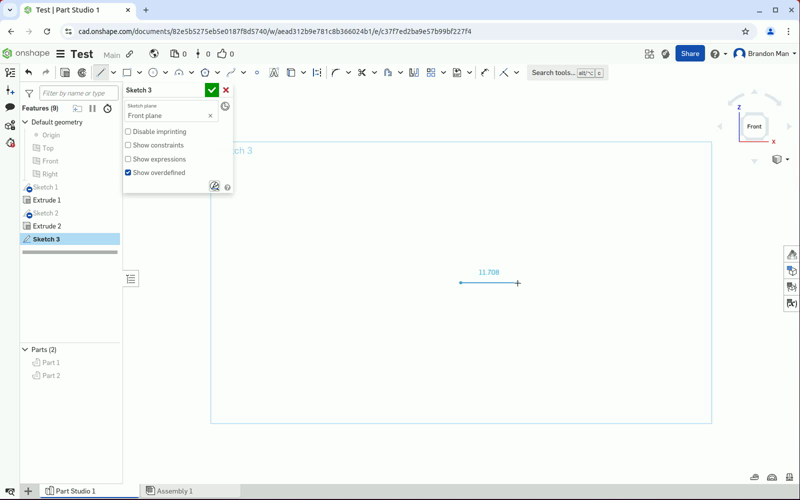
click(517, 282)
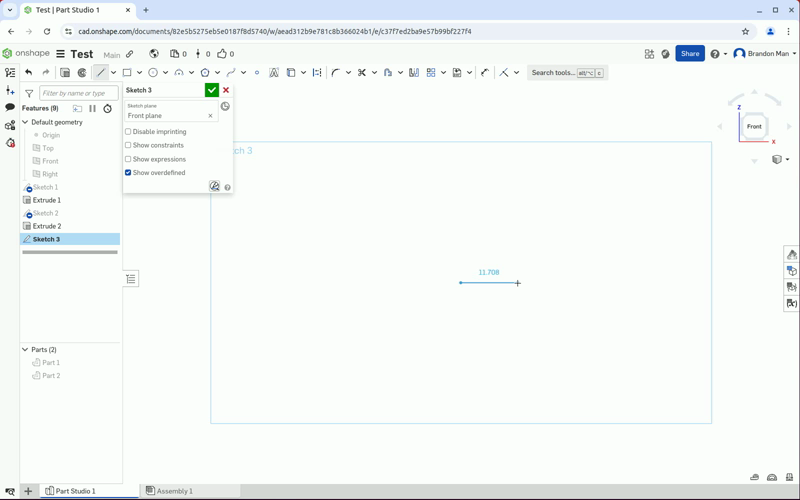
key_up(shift)
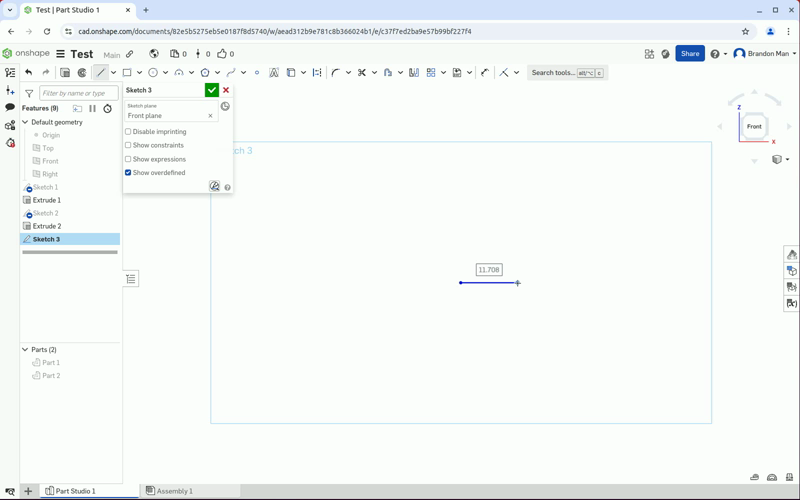
key_down(shift)
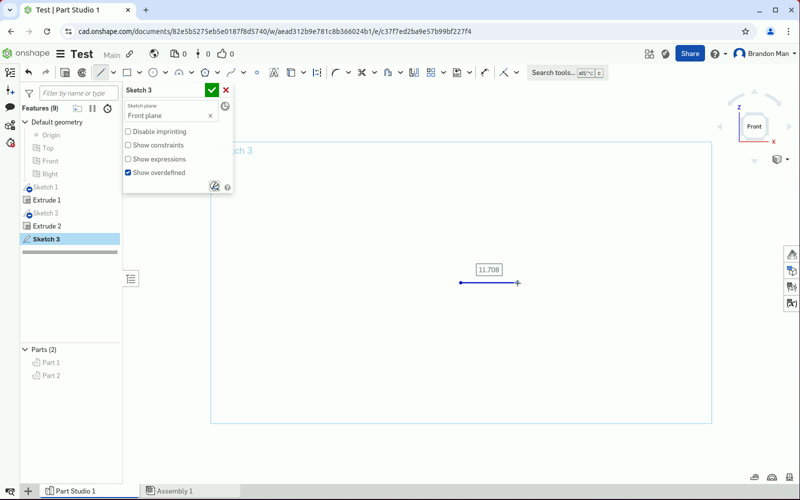
mouse_move(547, 282)
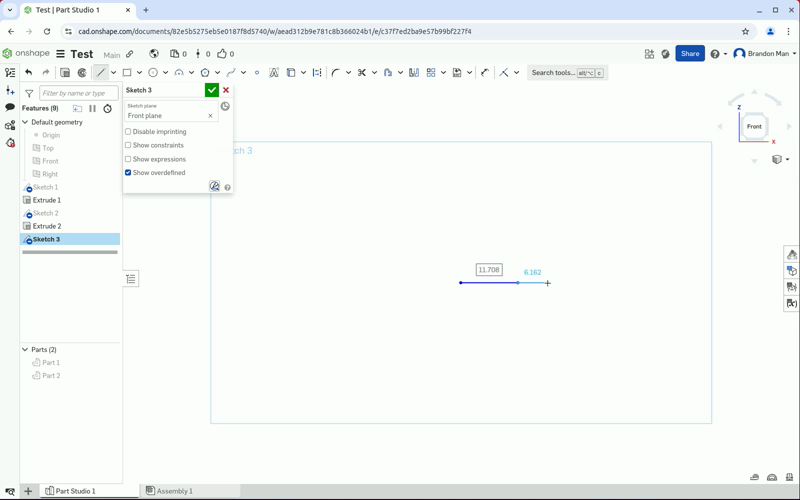
mouse_move(517, 226)
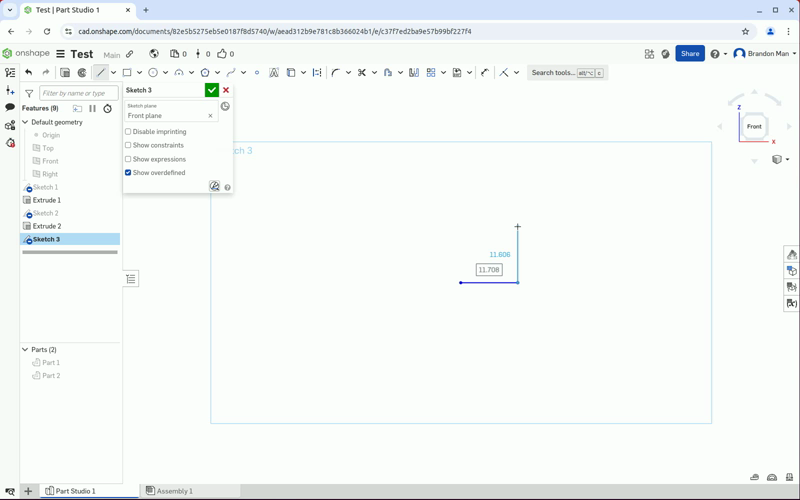
click(517, 226)
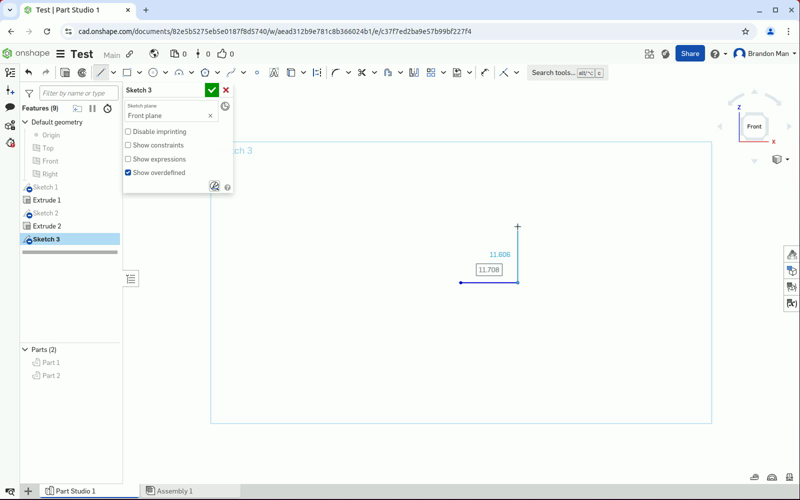
key_up(shift)
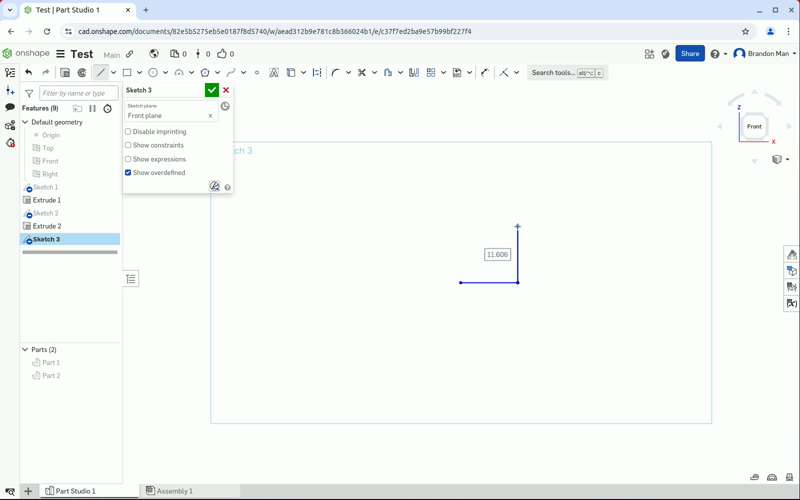
key_down(shift)
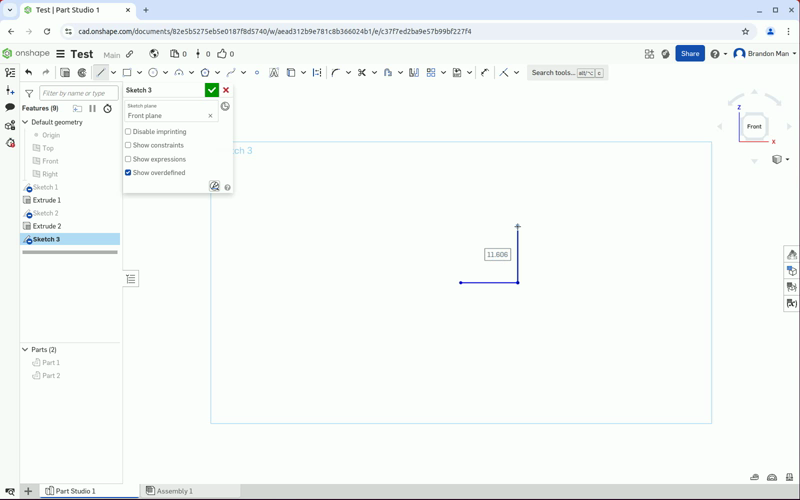
mouse_move(547, 226)
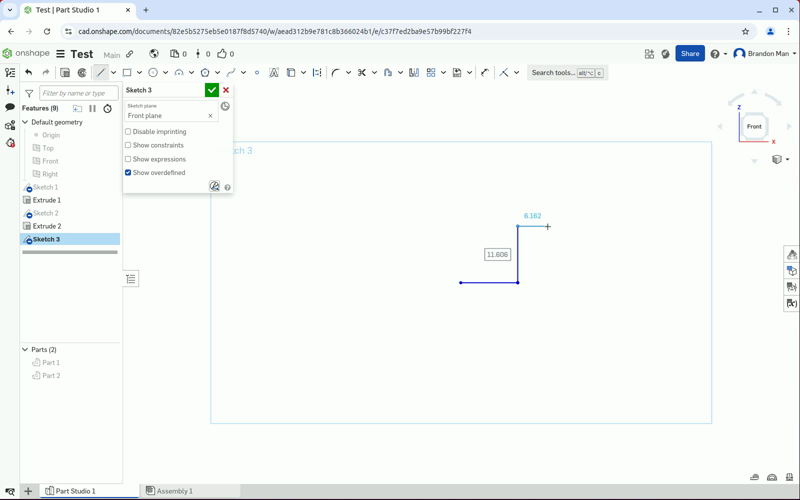
mouse_move(460, 226)
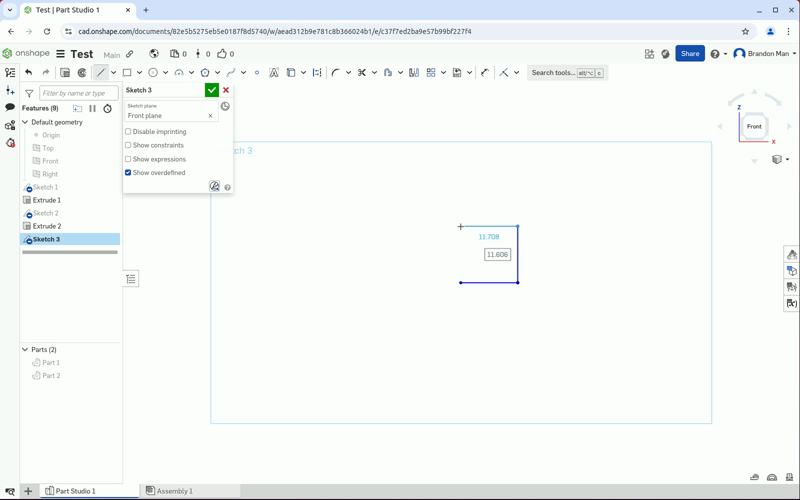
click(460, 226)
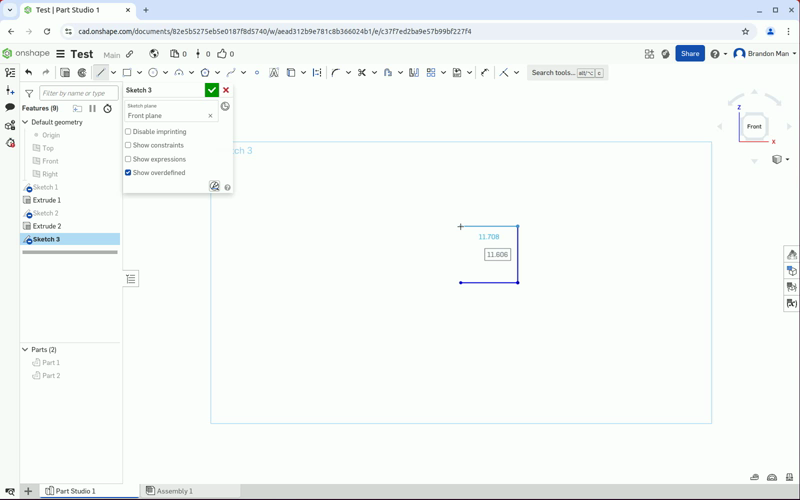
key_up(shift)
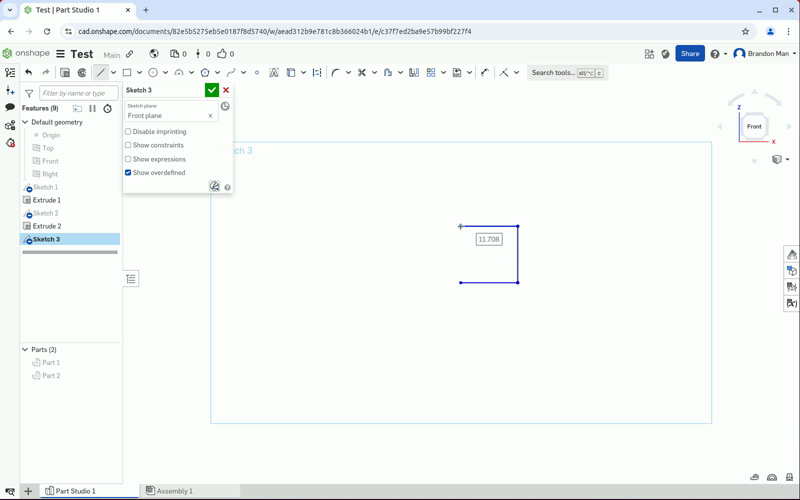
mouse_move(490, 226)
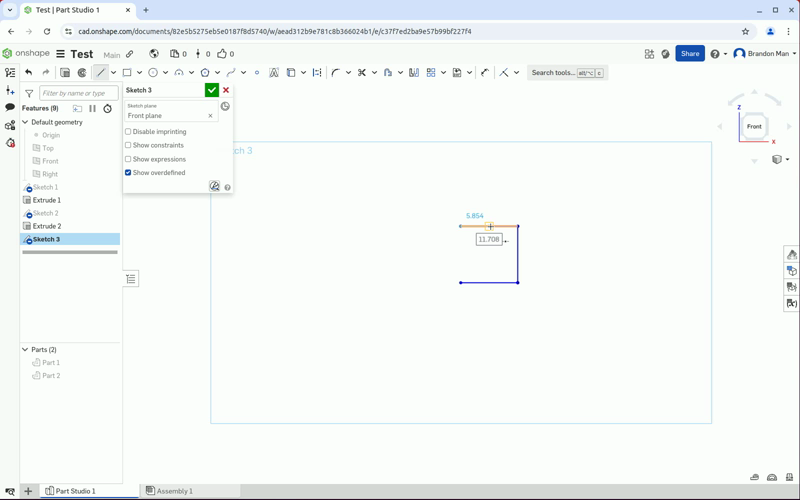
key_down(shift)
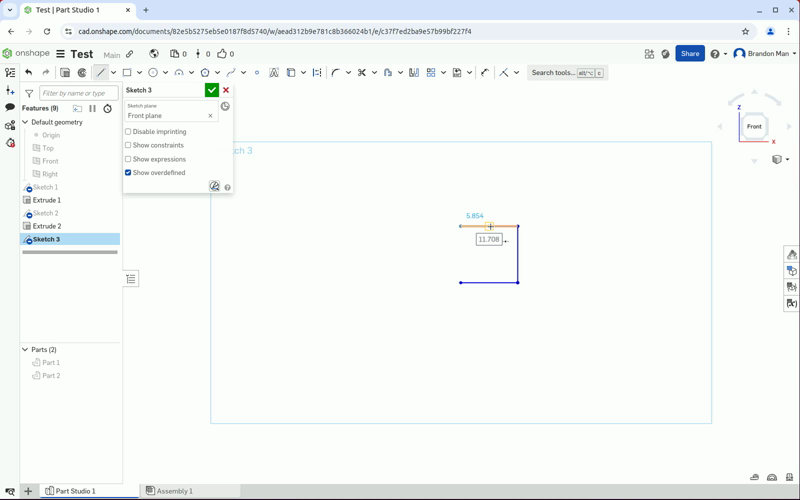
mouse_move(460, 282)
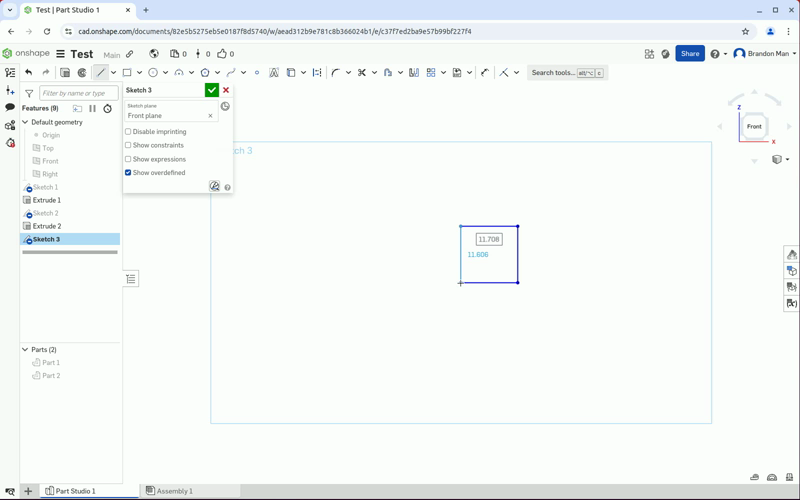
key_up(shift)
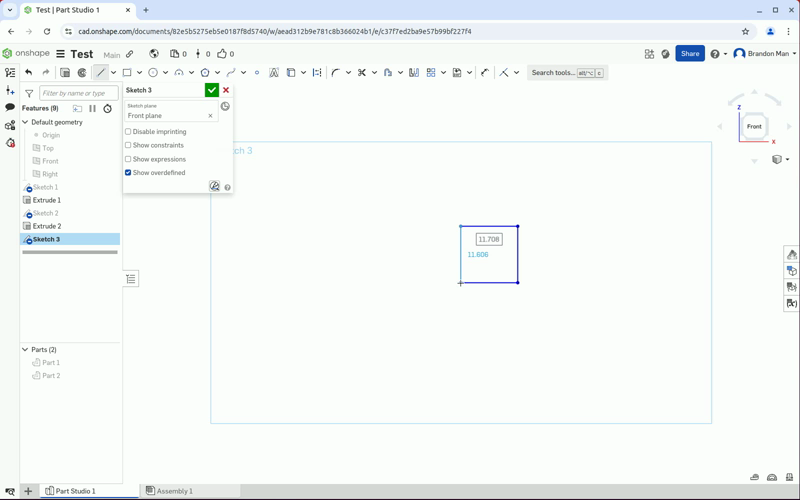
click(460, 282)
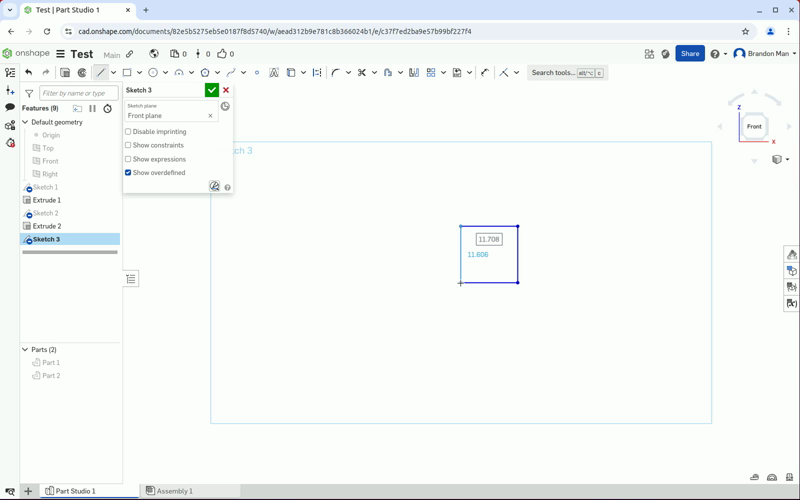
key(esc)
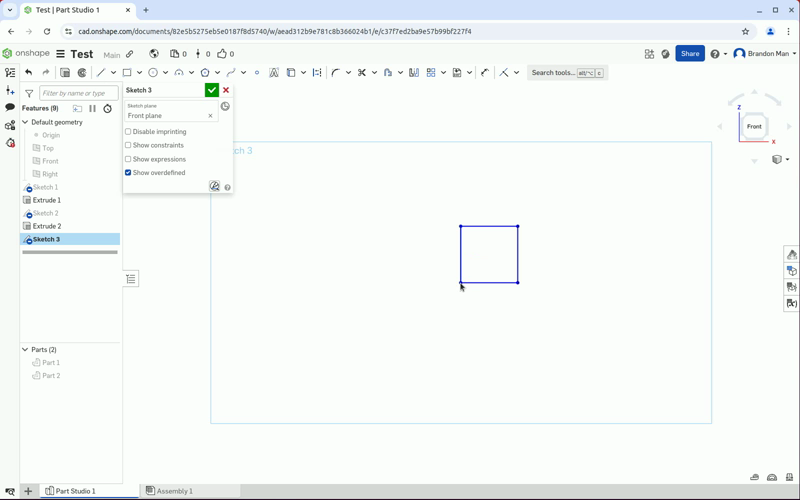
mouse_move(474, 254)
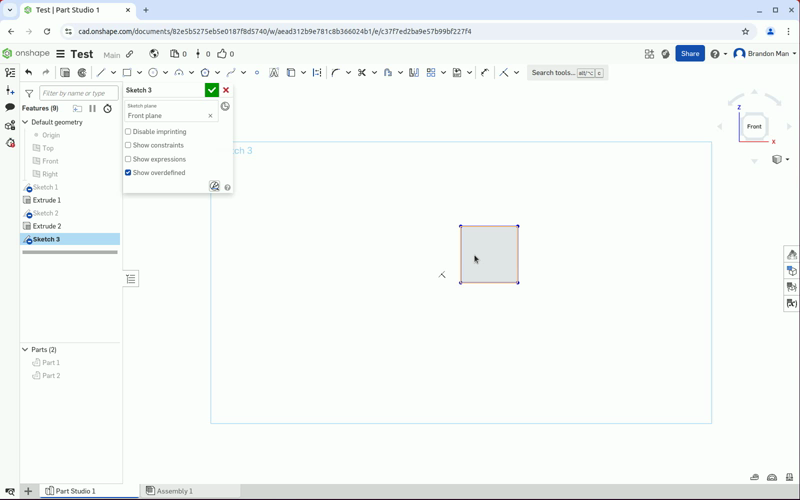
click(474, 254)
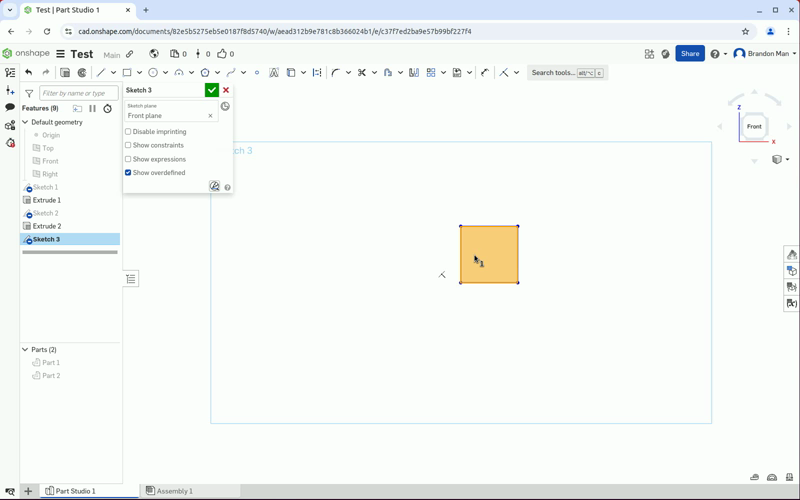
mouse_move(73, 352)
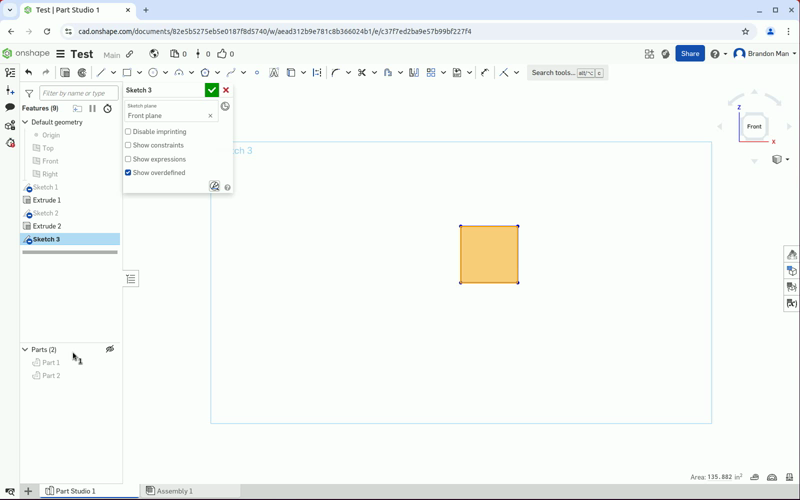
key(shift+y)
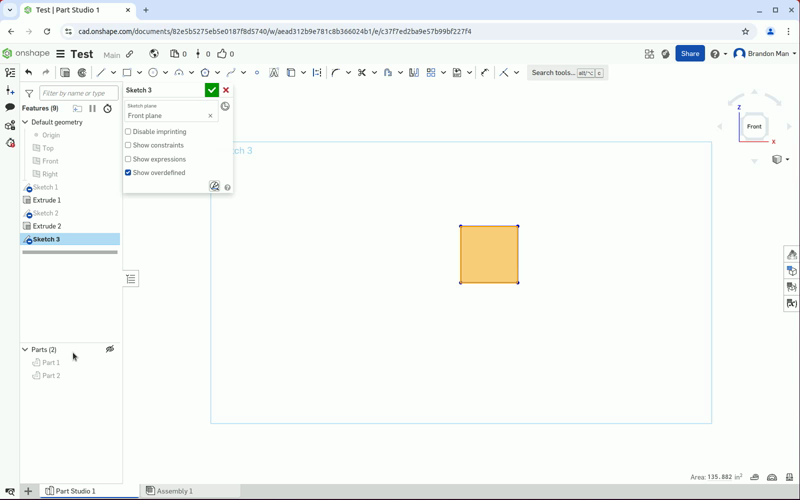
key(shift+e)
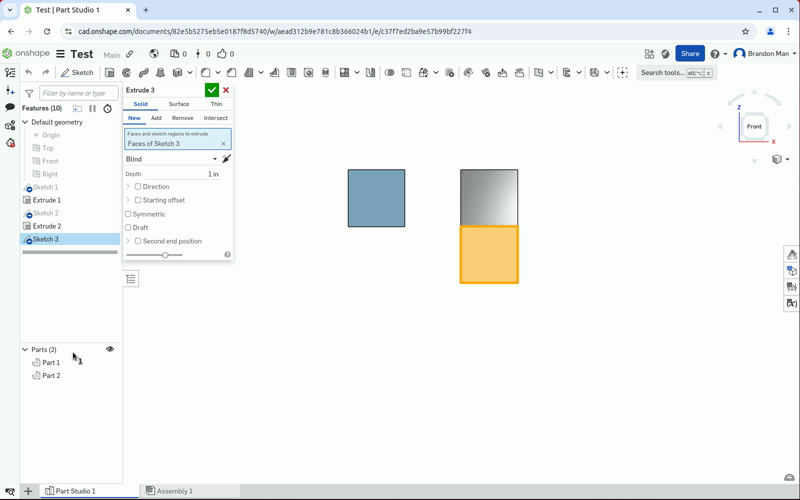
mouse_move(143, 106)
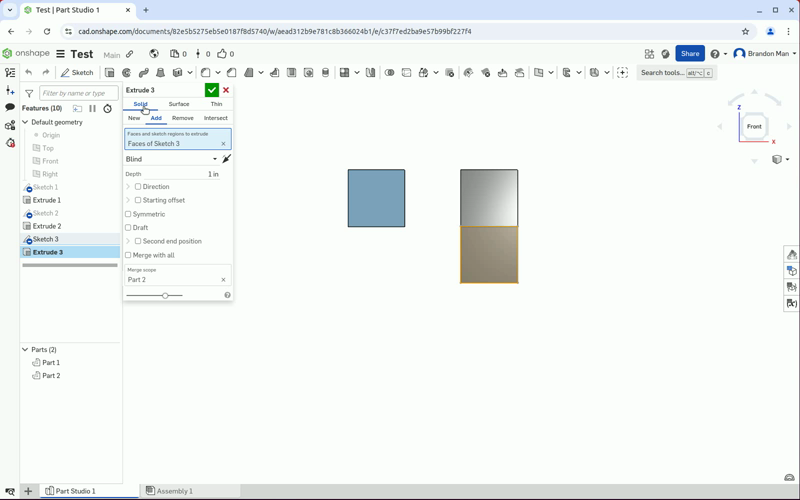
click(143, 106)
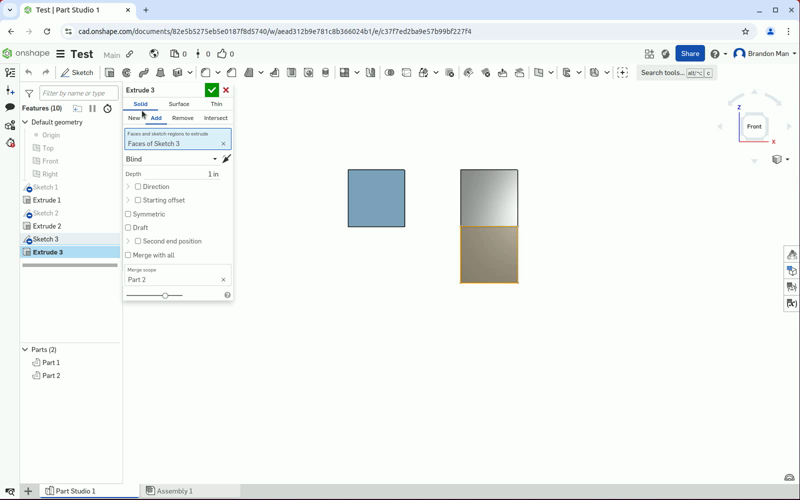
mouse_move(137, 120)
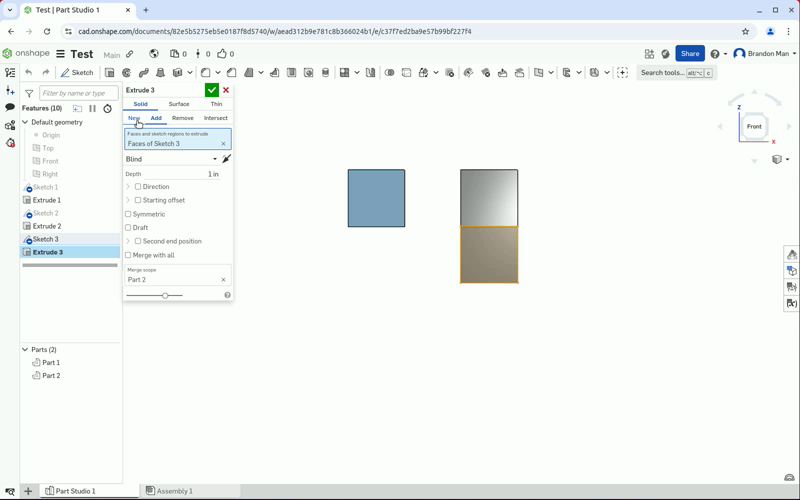
click(137, 120)
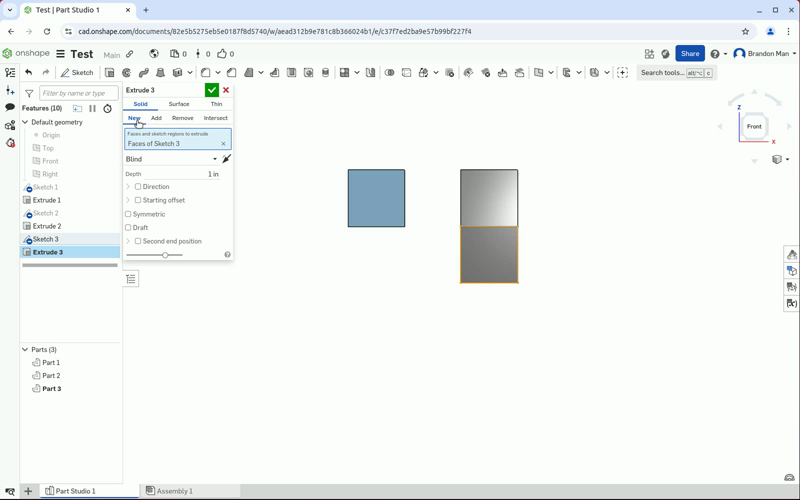
key(tab, 4)
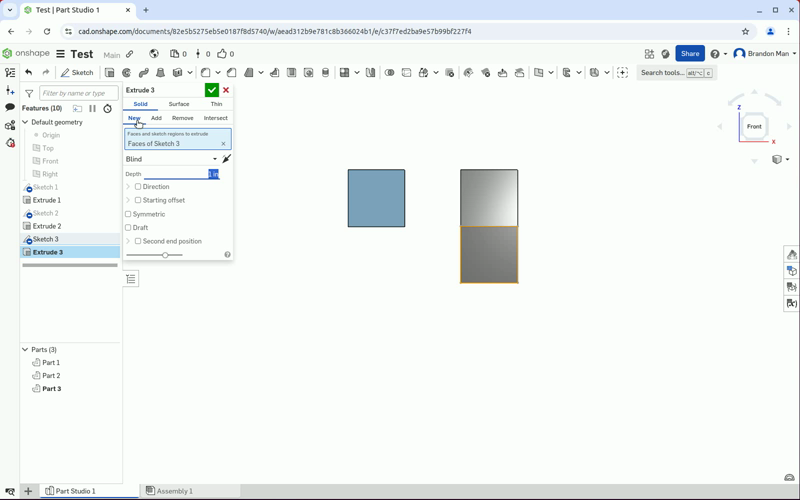
text(11.554)
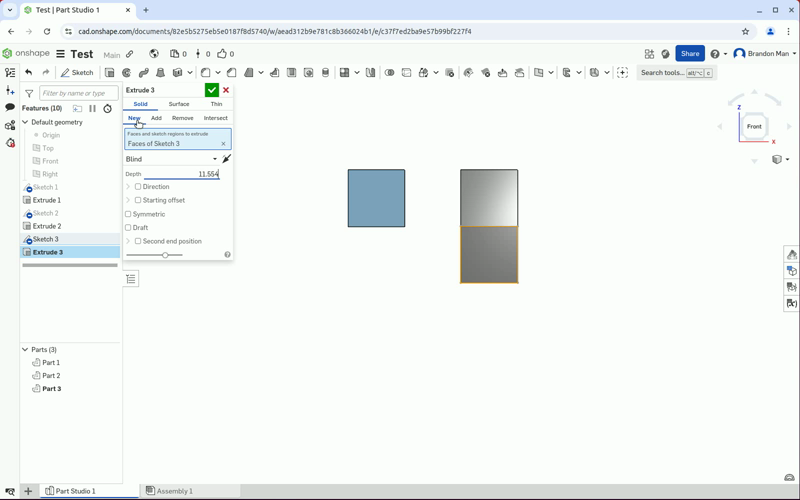
key(enter)
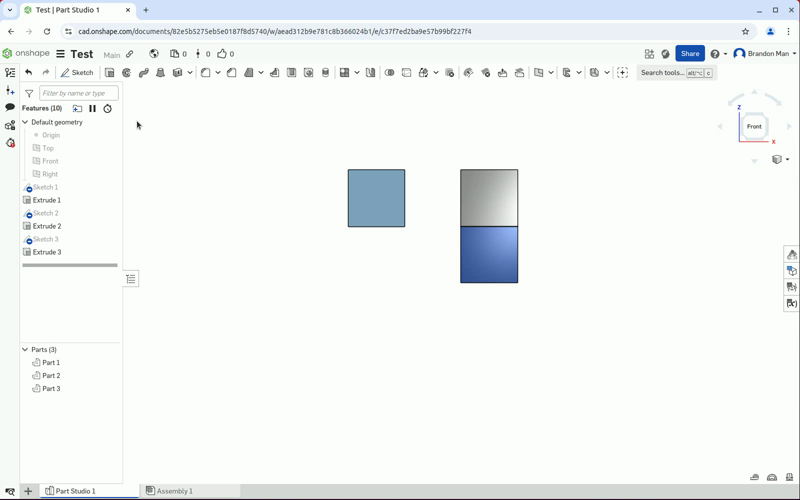
key(shift+h)
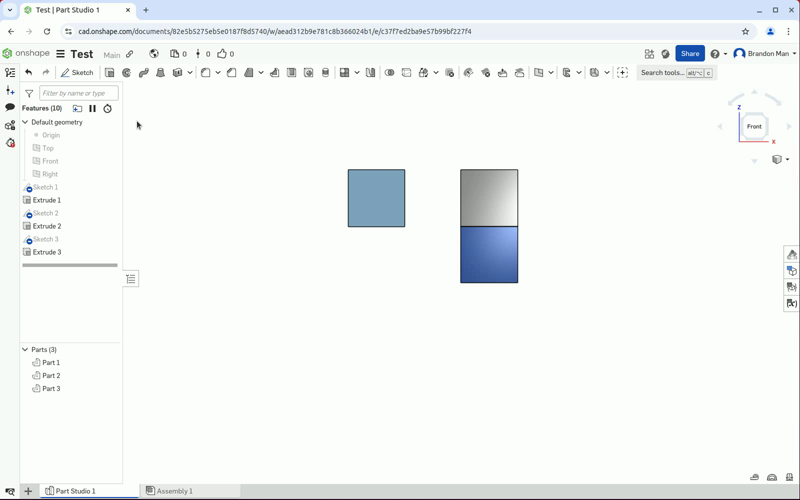
key(shift+h)
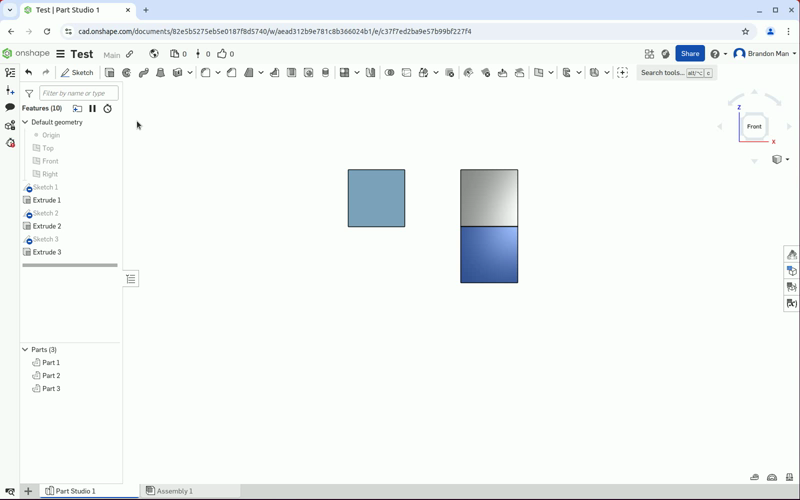
mouse_move(73, 189)
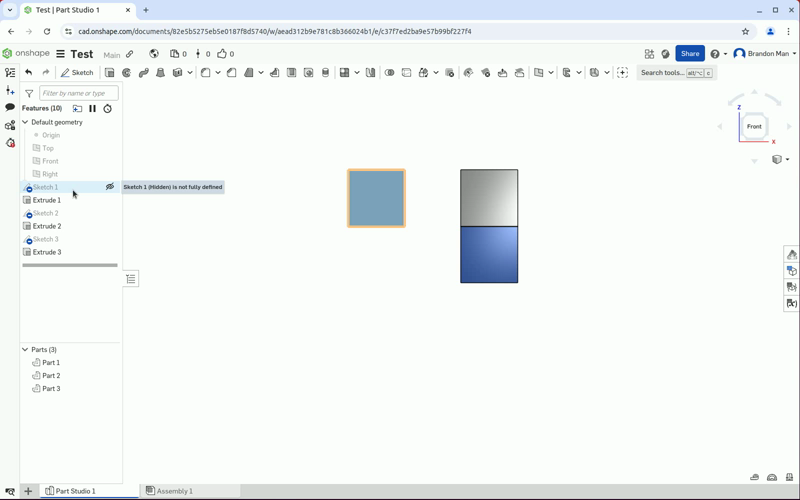
click(73, 189)
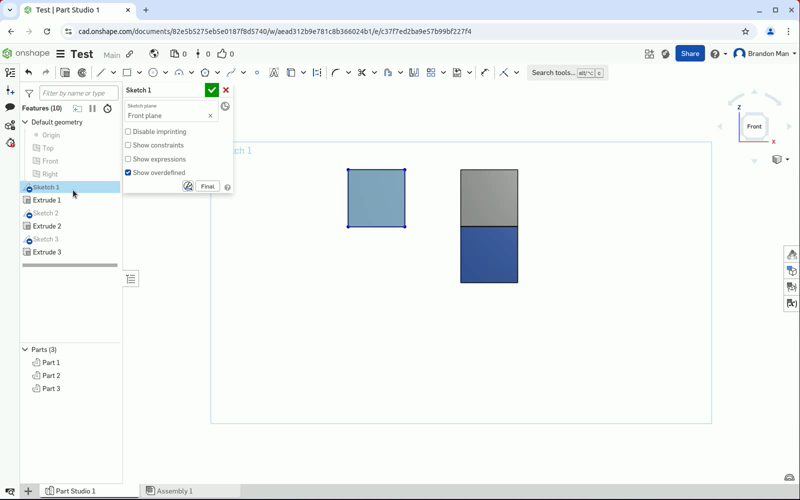
mouse_move(229, 92)
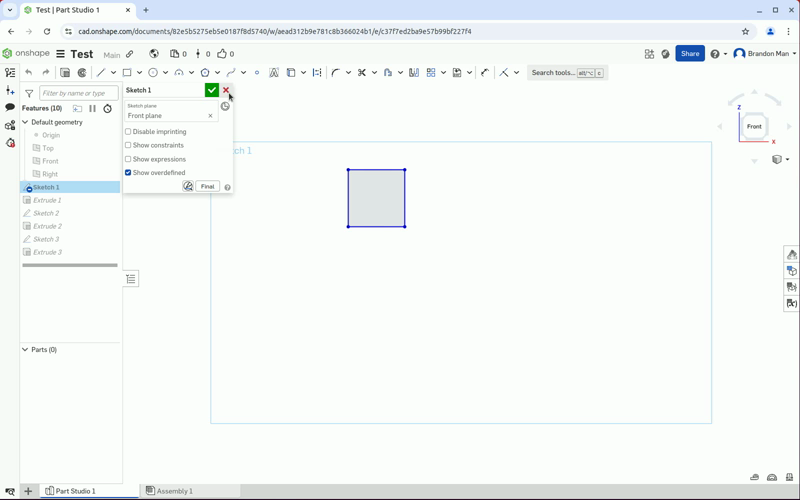
click(229, 92)
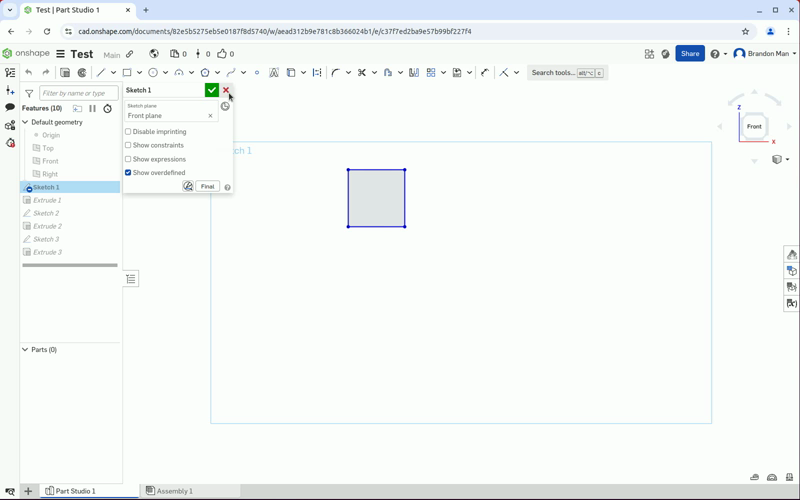
key(shift+s)
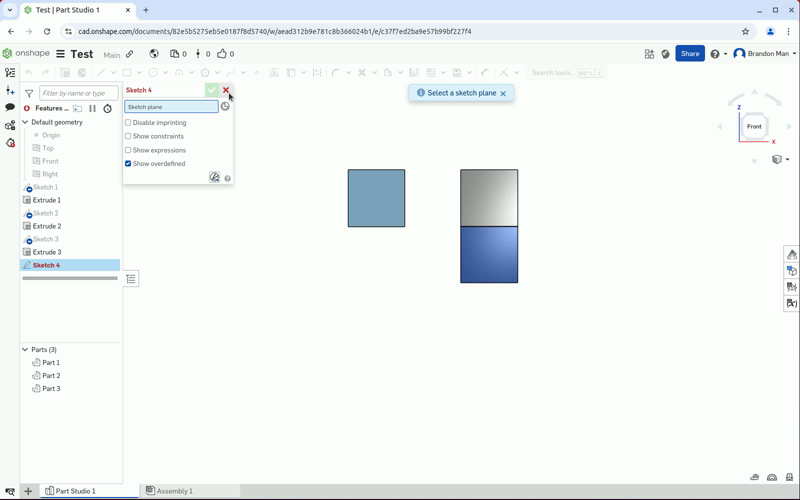
mouse_move(73, 163)
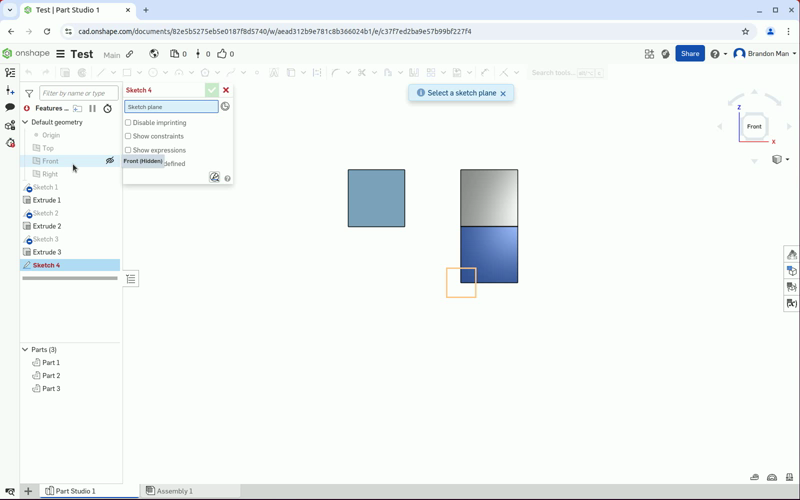
click(73, 163)
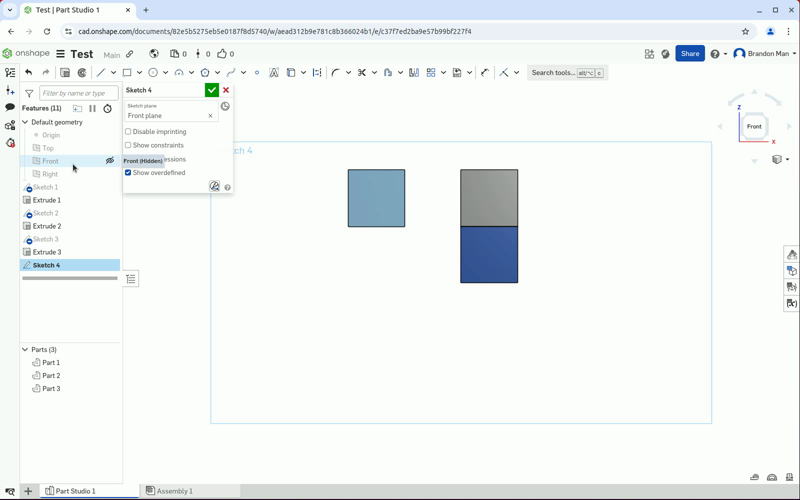
mouse_move(73, 352)
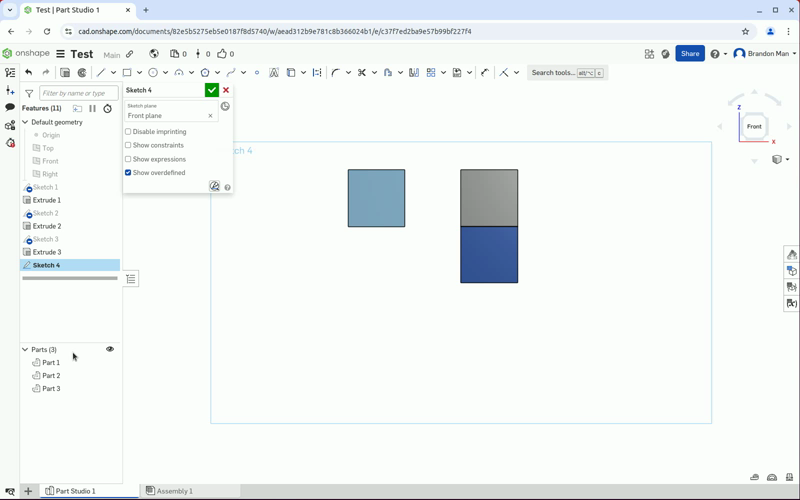
key(y)
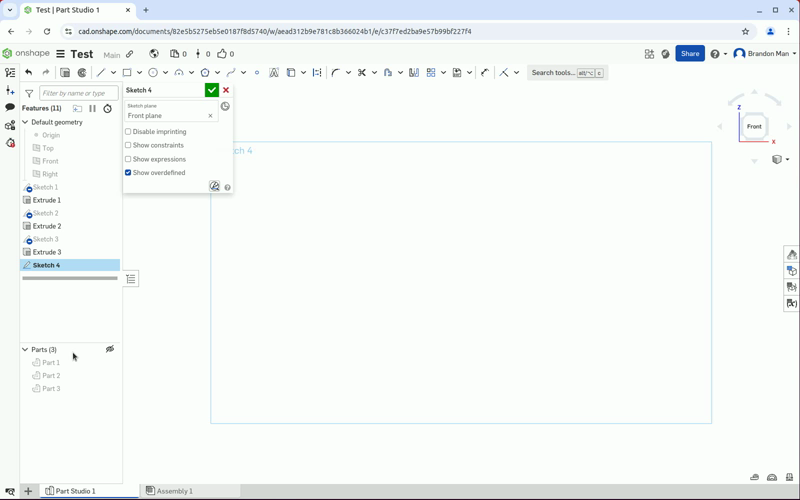
key(l)
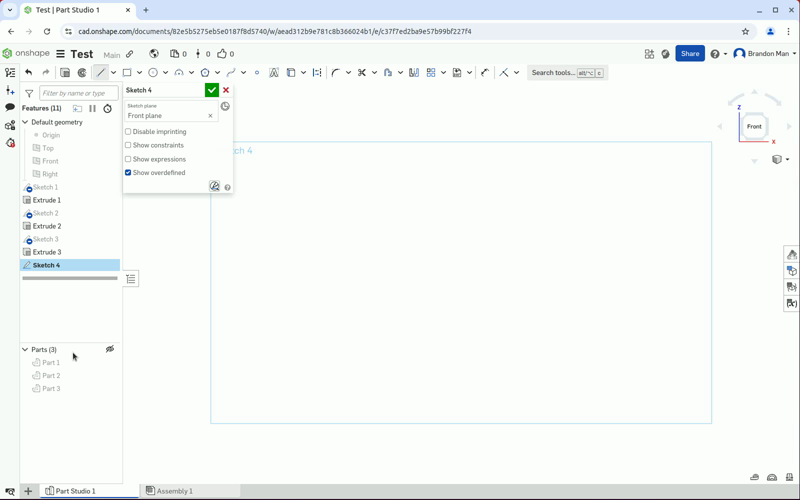
key_down(shift)
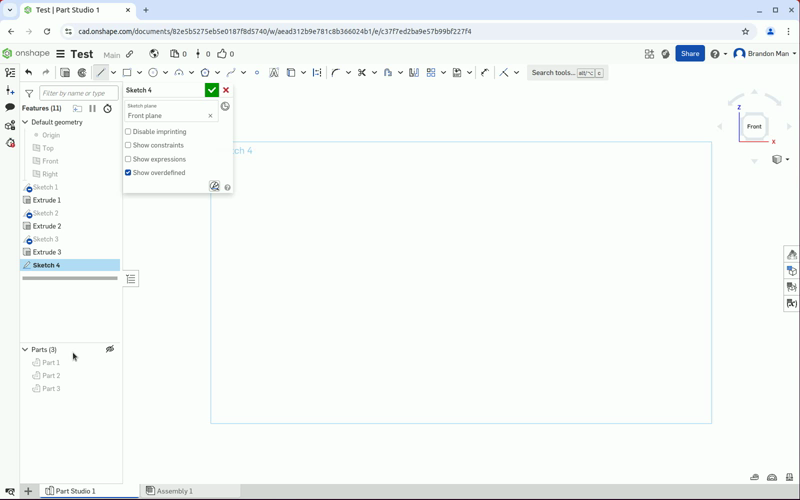
mouse_move(404, 282)
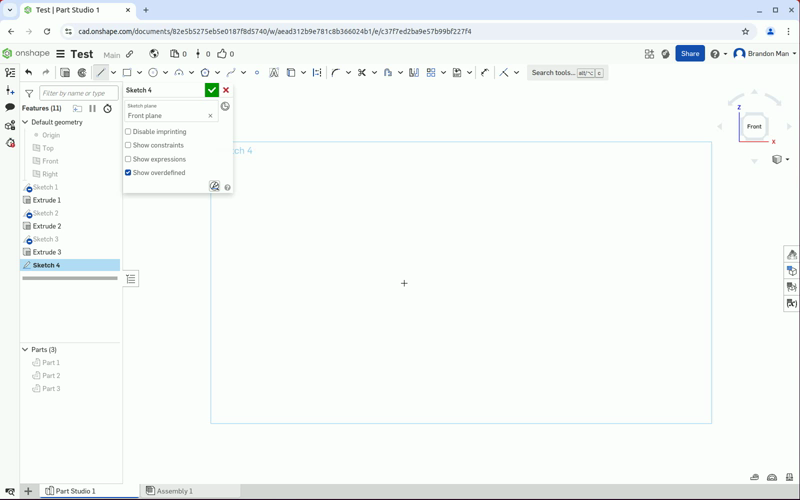
click(404, 282)
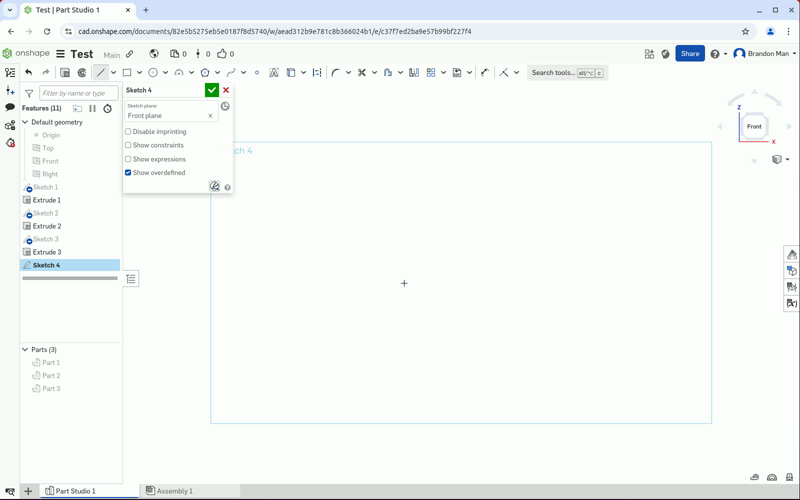
key_up(shift)
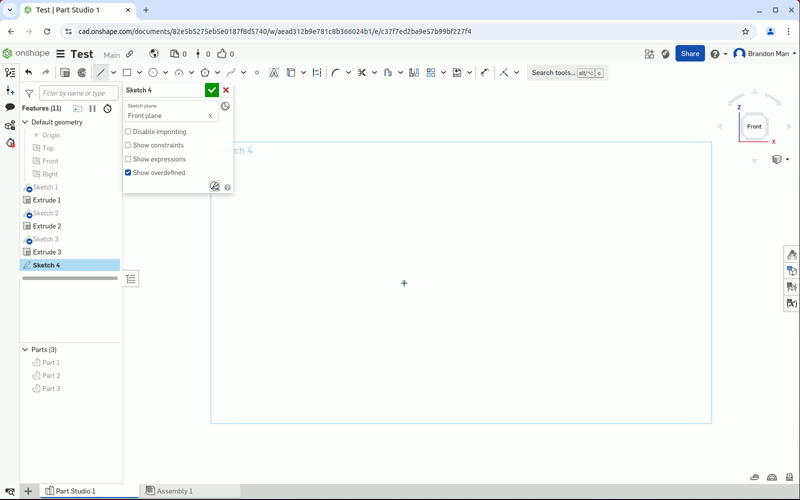
key_down(shift)
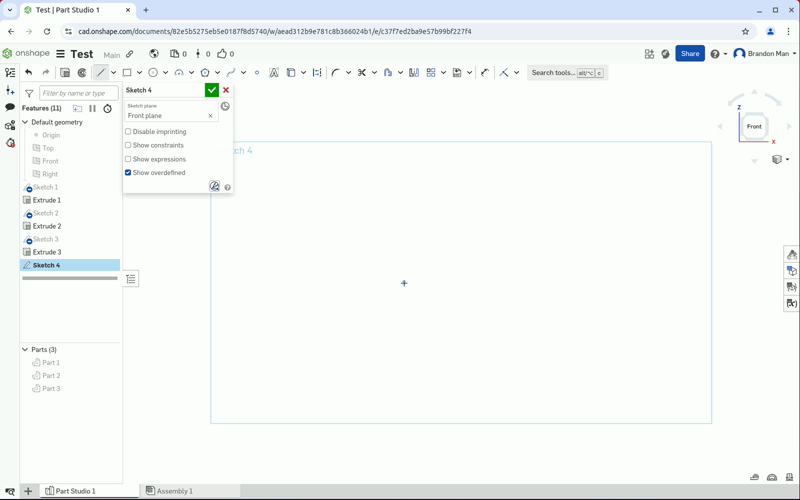
mouse_move(434, 282)
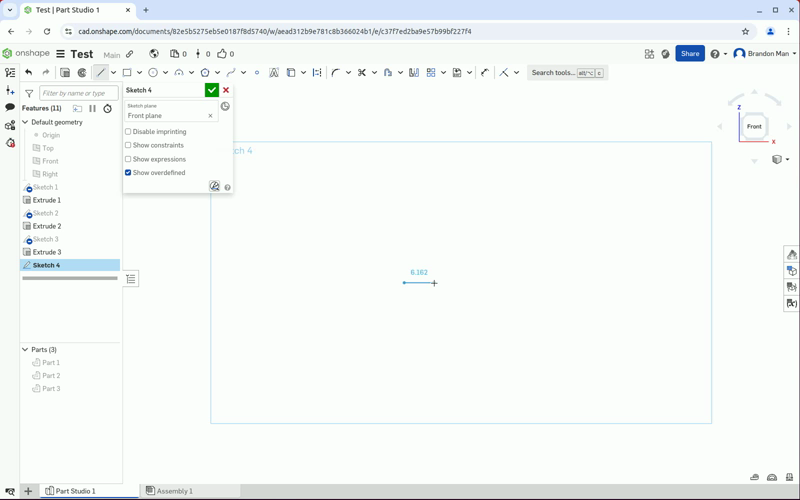
mouse_move(461, 282)
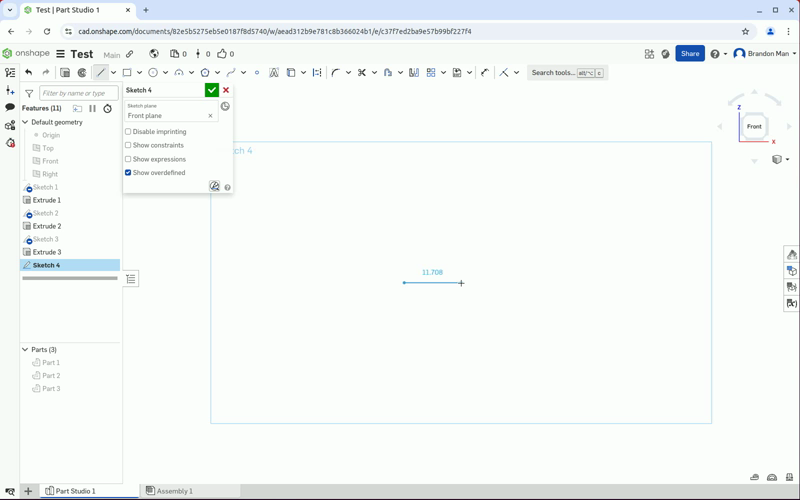
click(461, 282)
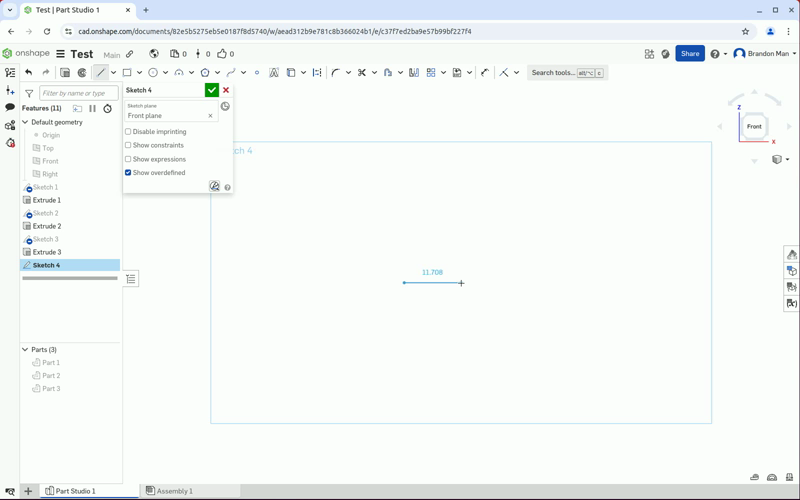
key_up(shift)
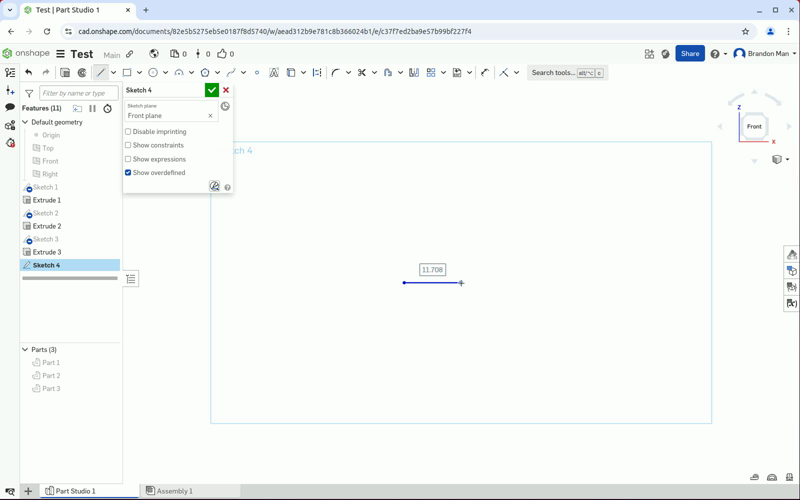
key_down(shift)
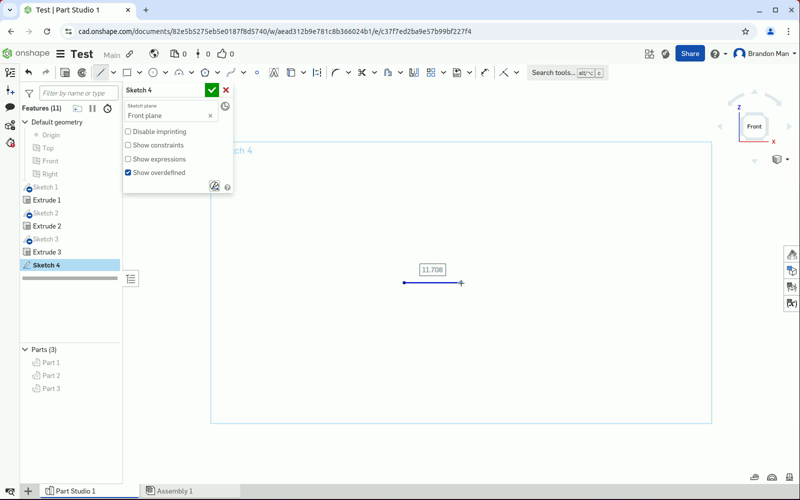
mouse_move(491, 282)
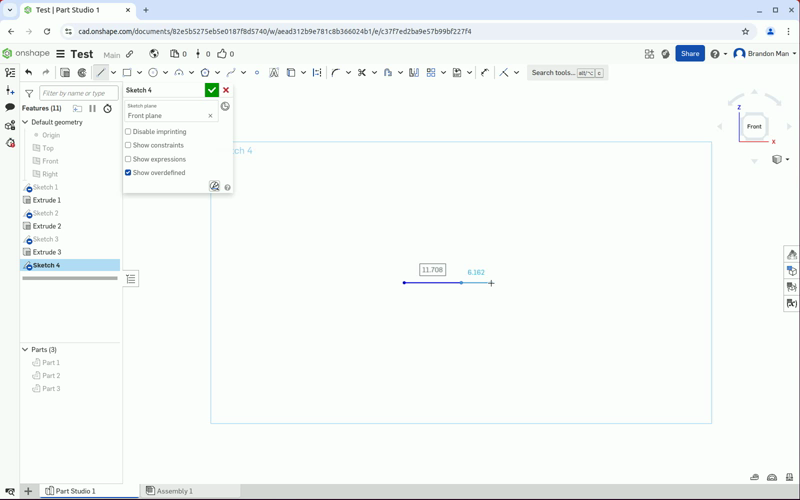
mouse_move(461, 226)
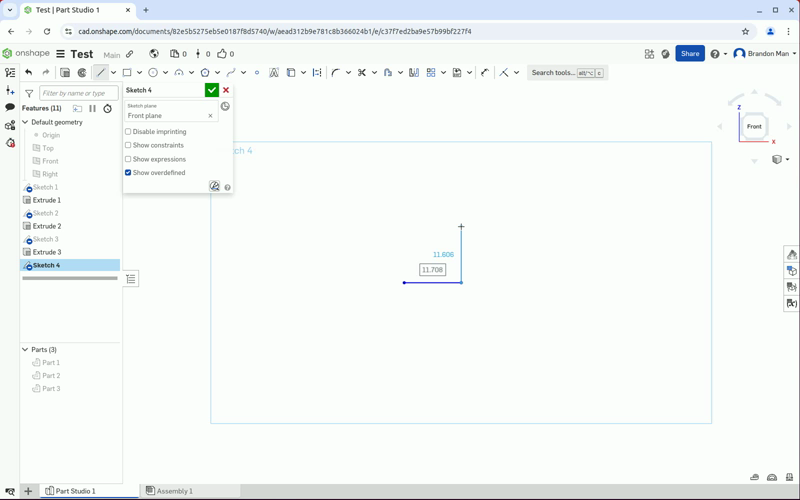
click(461, 226)
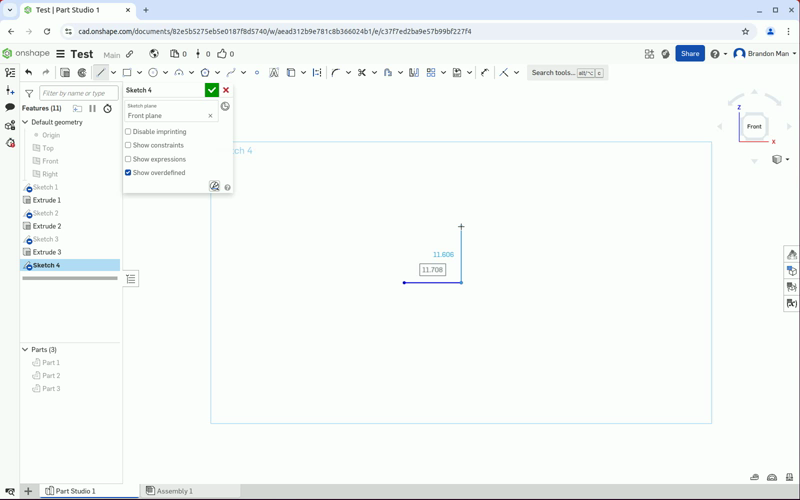
key_up(shift)
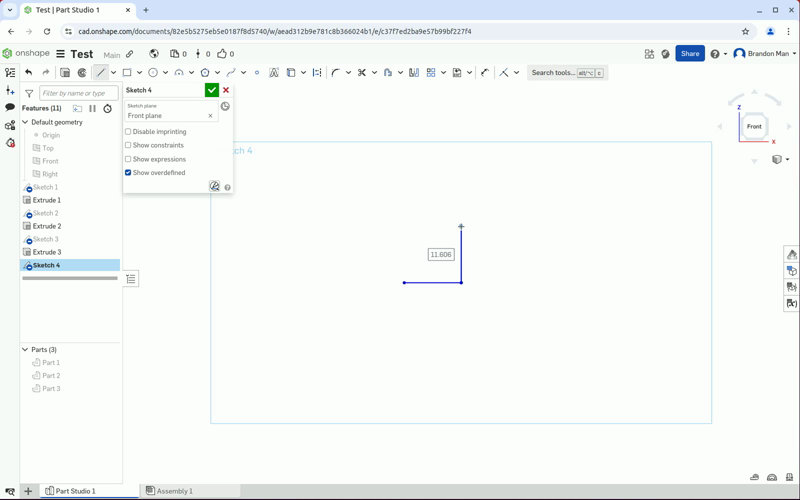
key_down(shift)
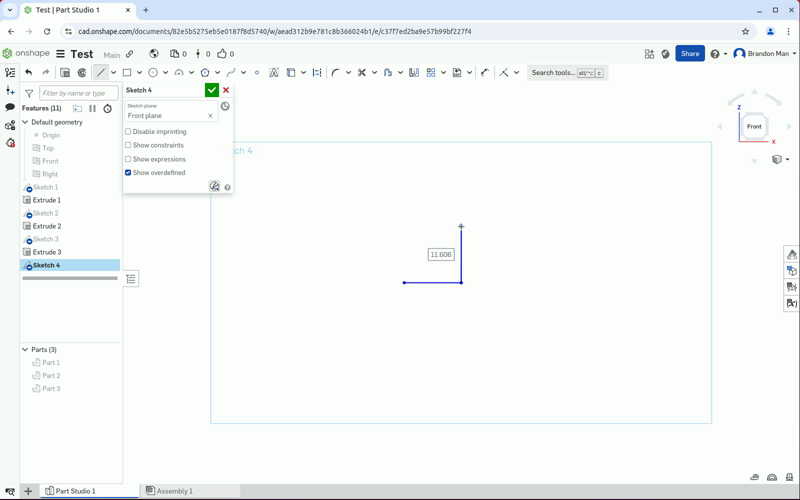
mouse_move(491, 226)
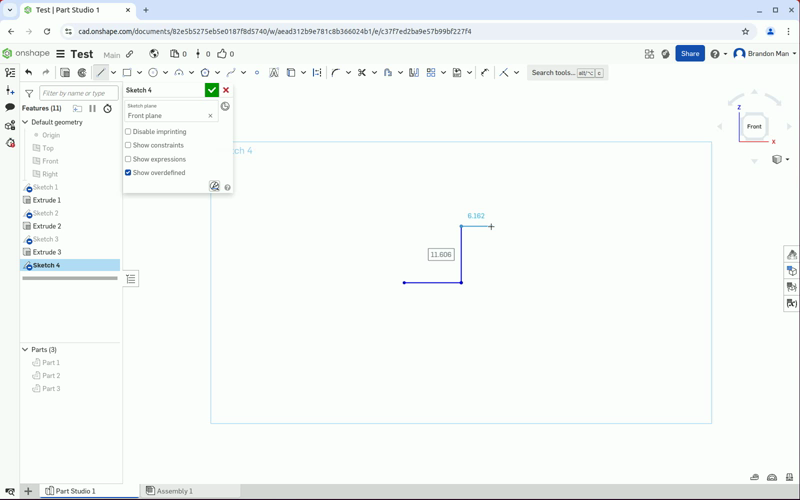
mouse_move(404, 226)
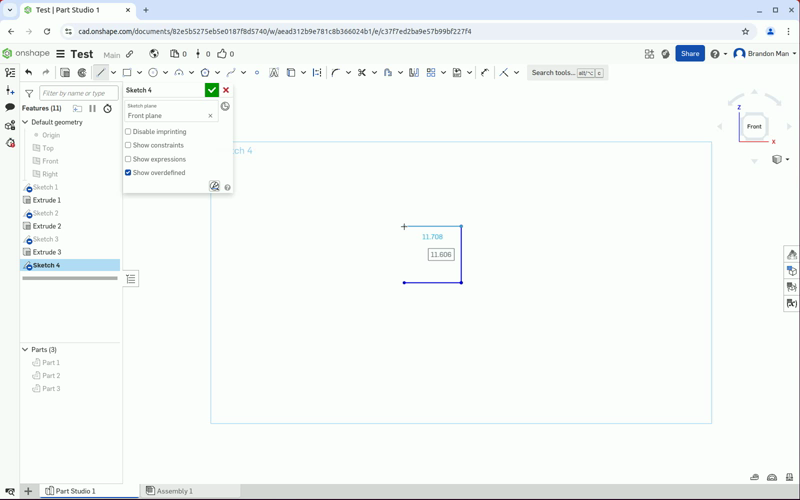
click(404, 226)
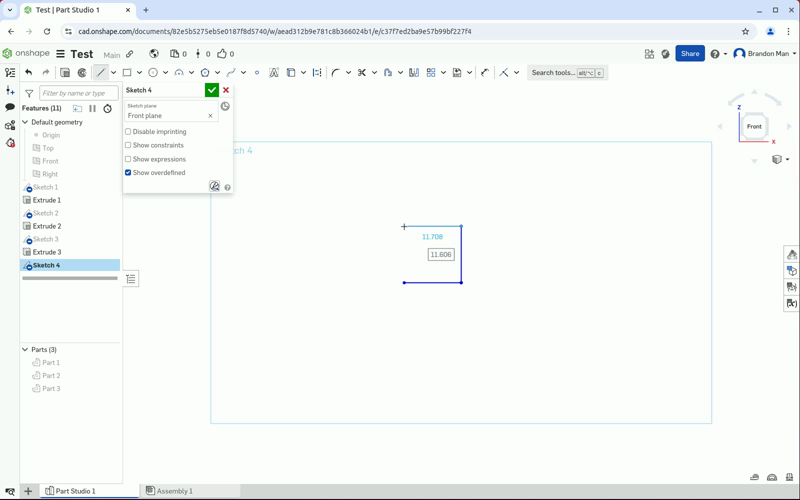
key_up(shift)
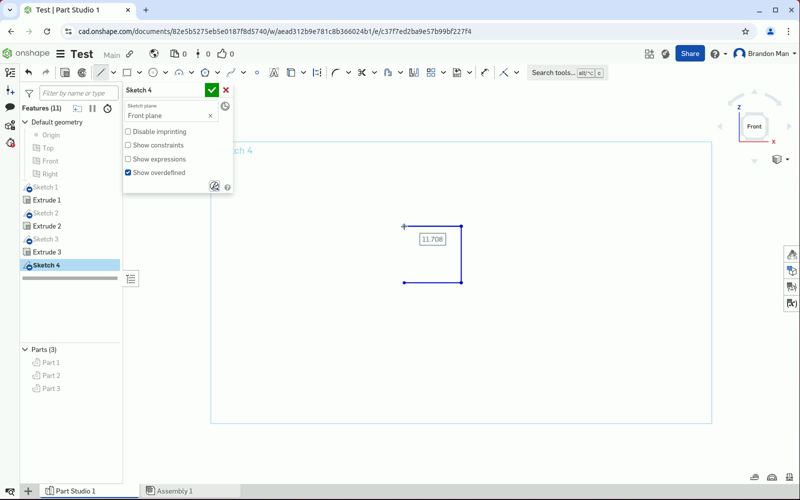
mouse_move(434, 226)
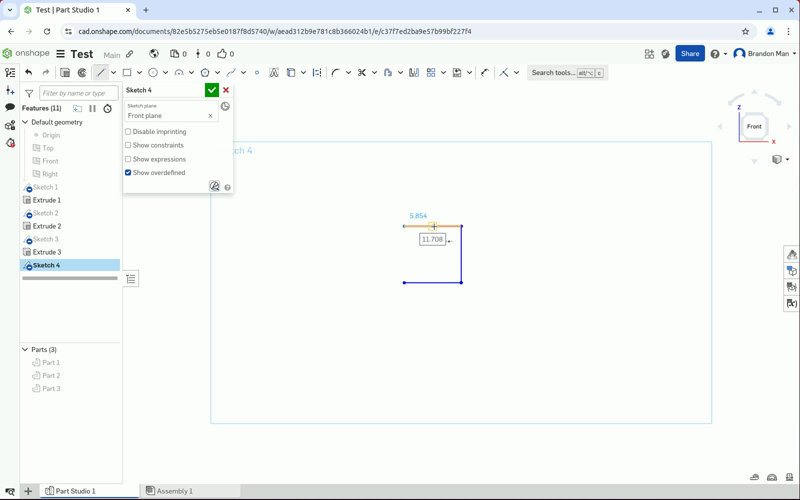
key_down(shift)
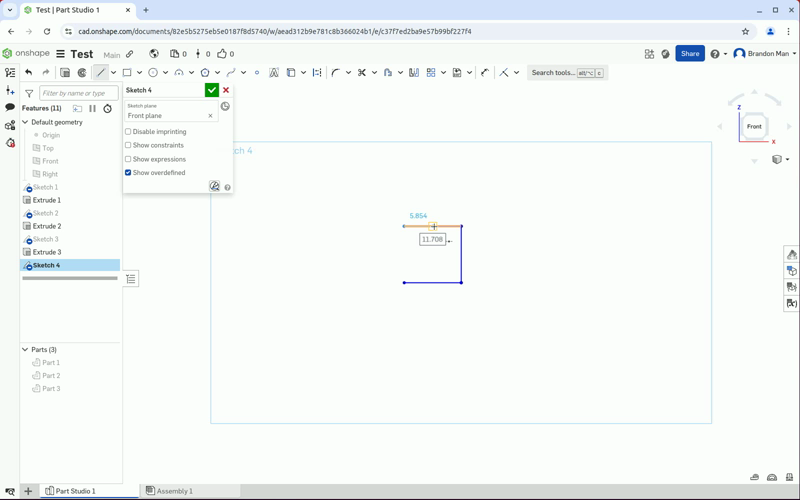
mouse_move(404, 282)
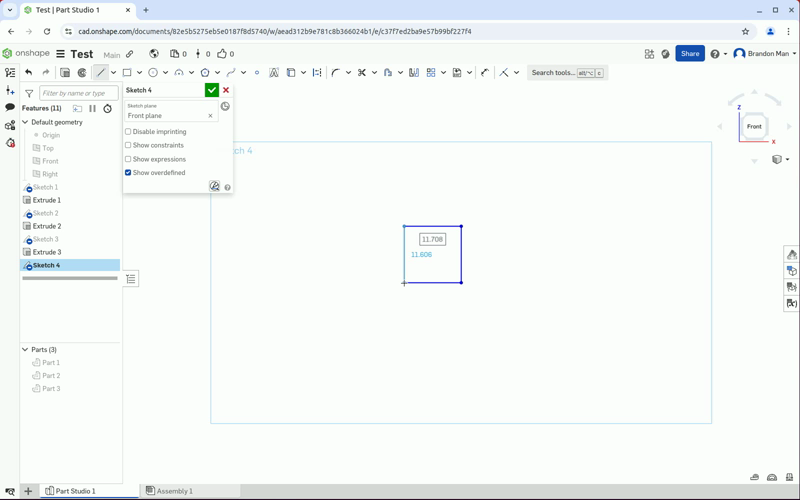
key_up(shift)
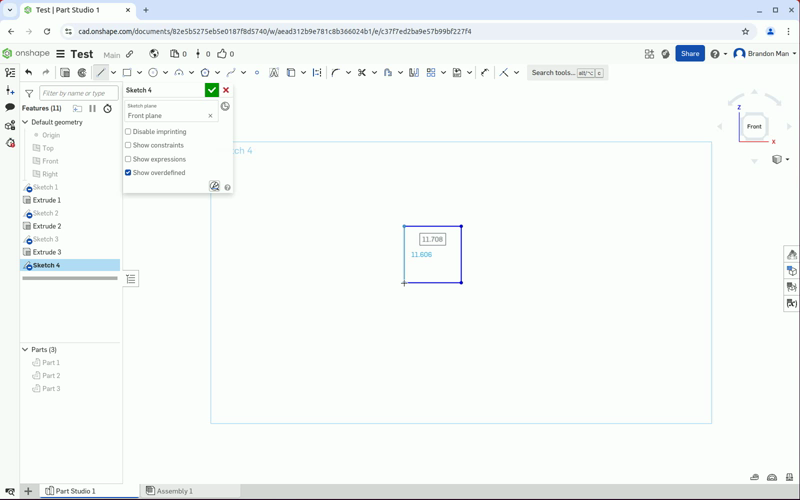
click(404, 282)
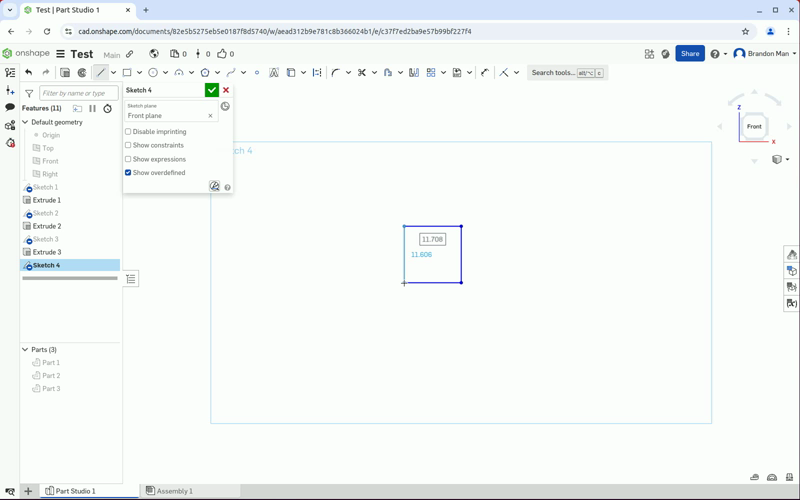
key(esc)
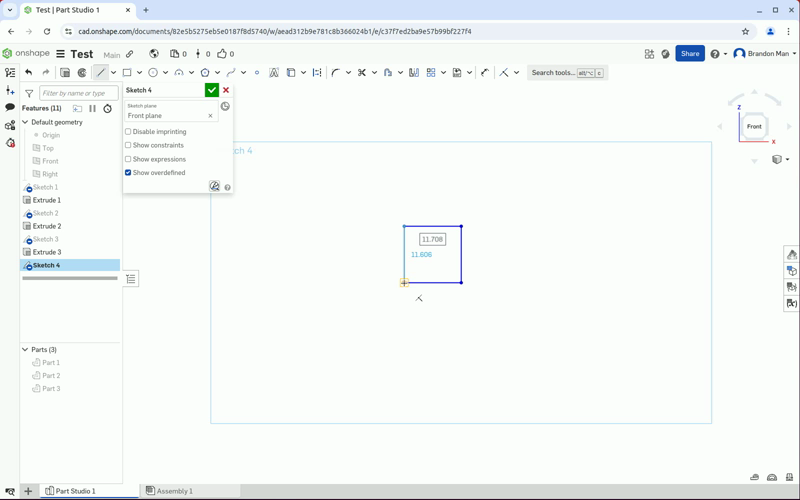
mouse_move(458, 278)
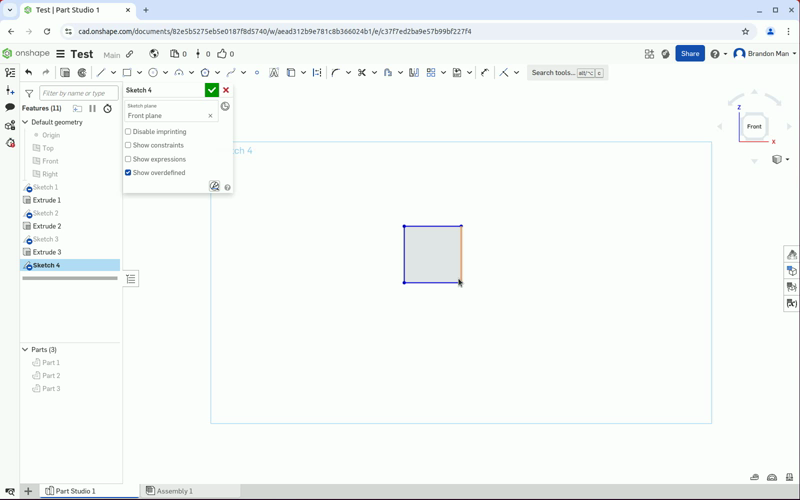
click(458, 278)
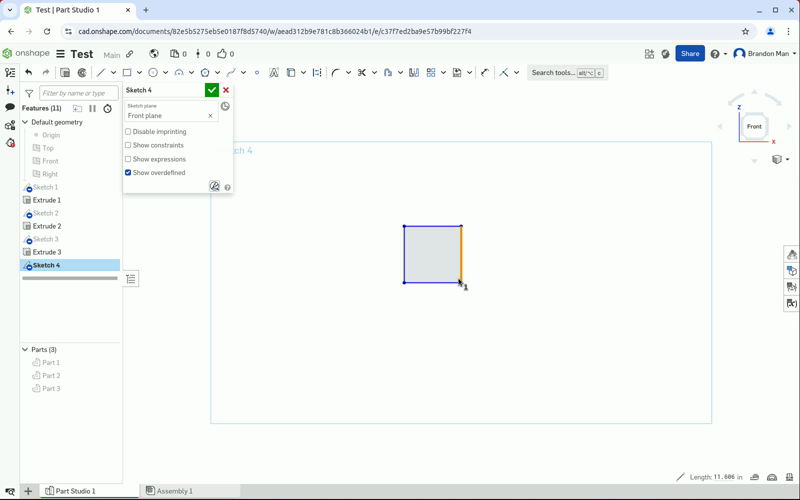
mouse_move(73, 352)
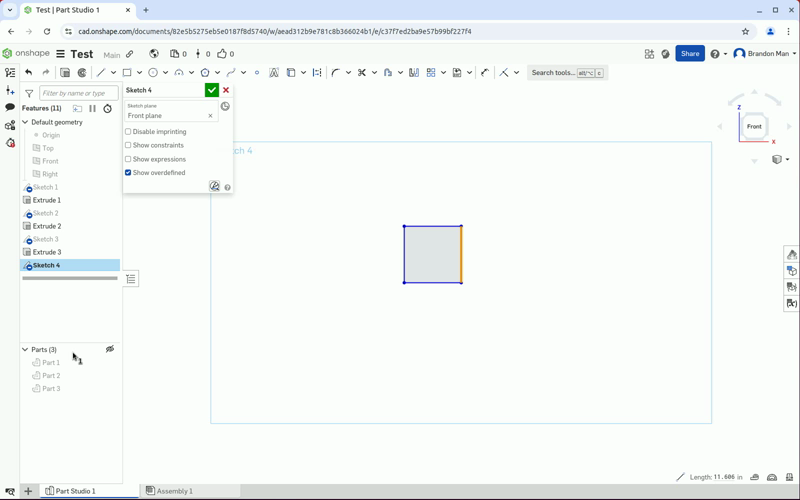
key(shift+y)
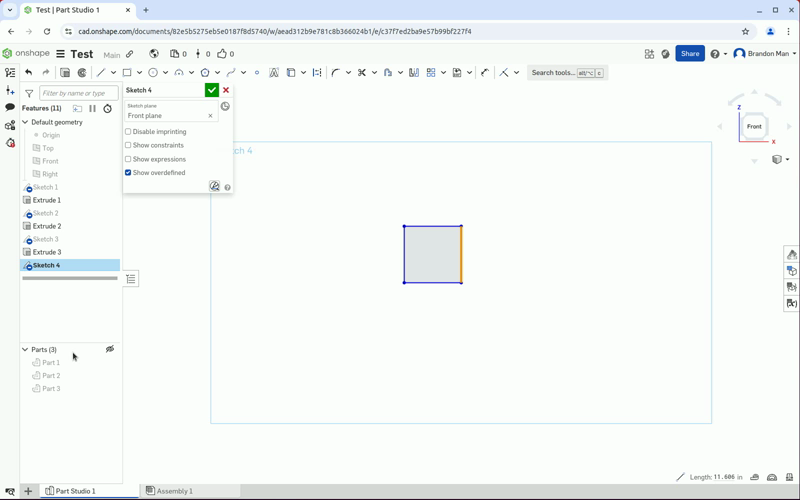
key(shift+e)
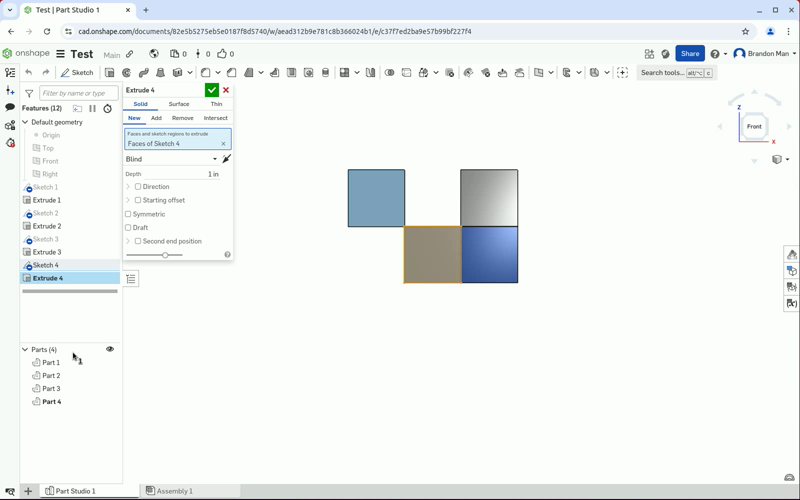
mouse_move(143, 106)
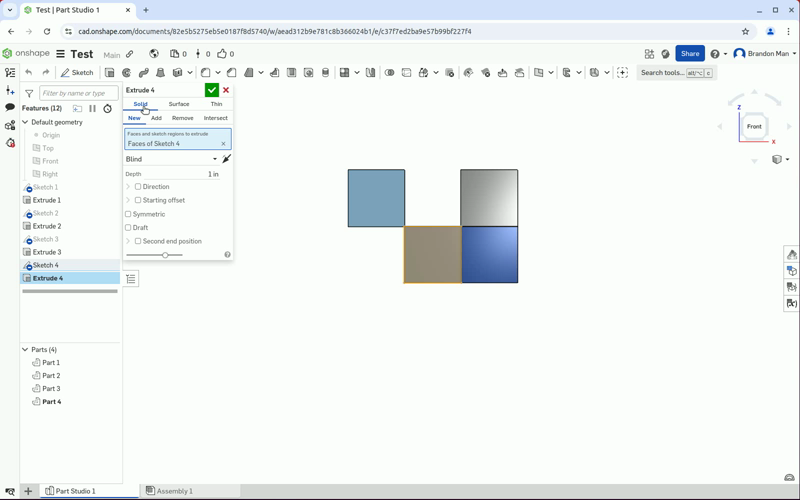
click(143, 106)
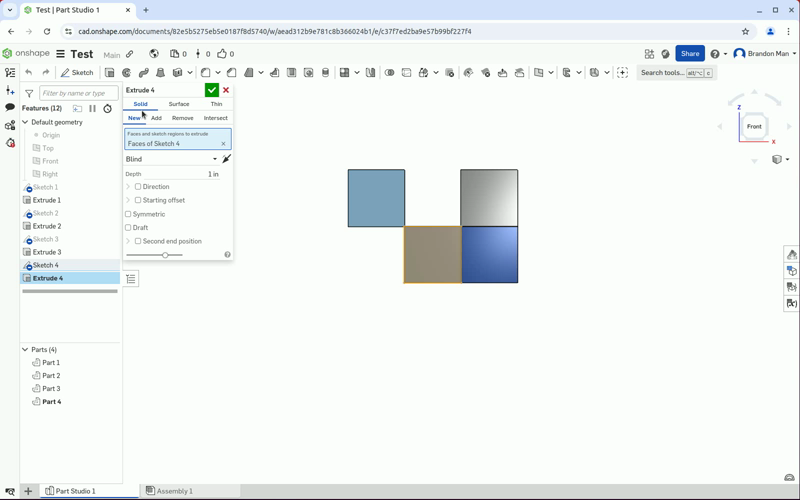
mouse_move(137, 120)
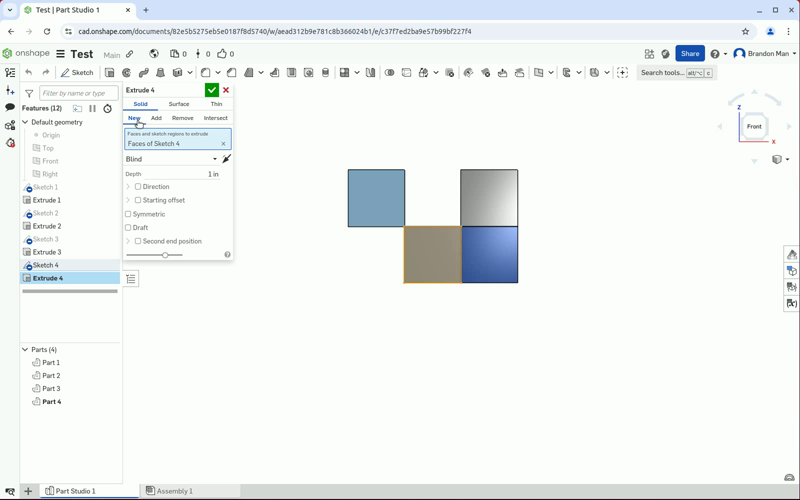
click(137, 120)
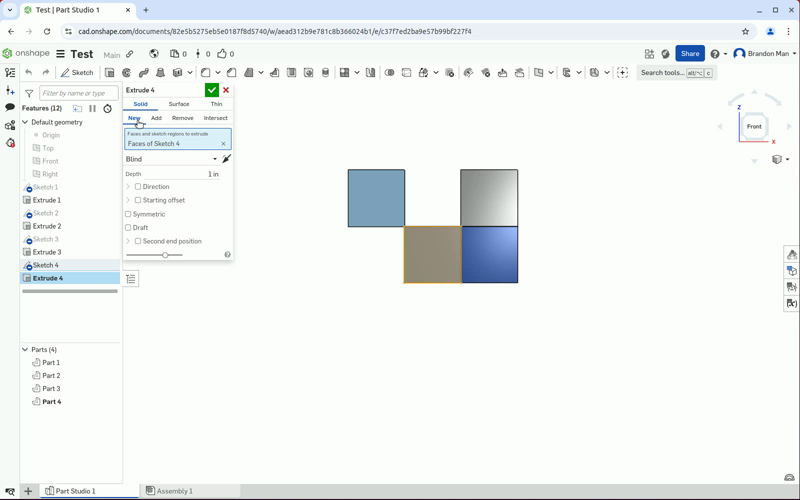
key(tab, 4)
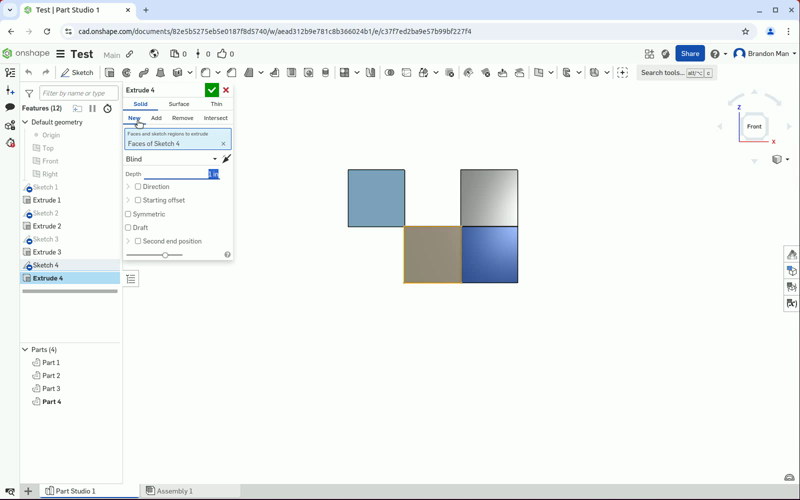
text(11.554)
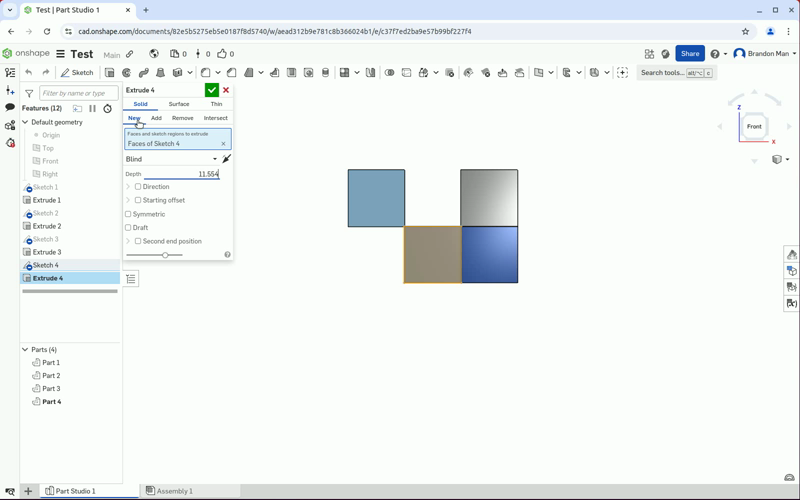
key(enter)
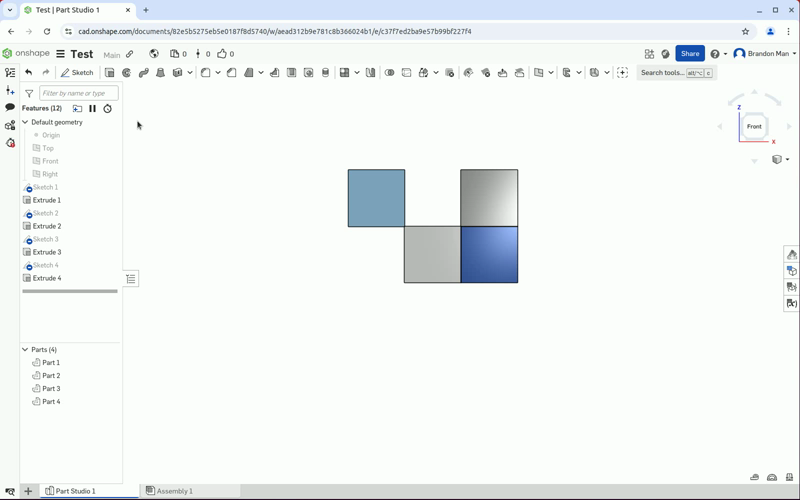
key(shift+h)
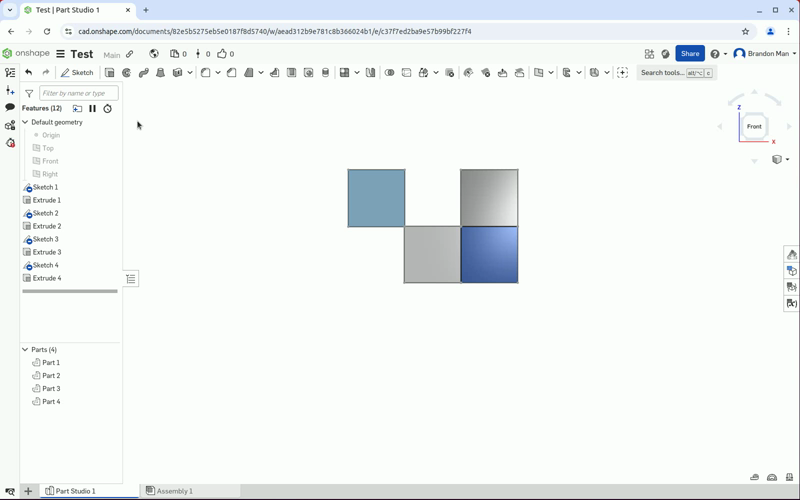
key(shift+h)
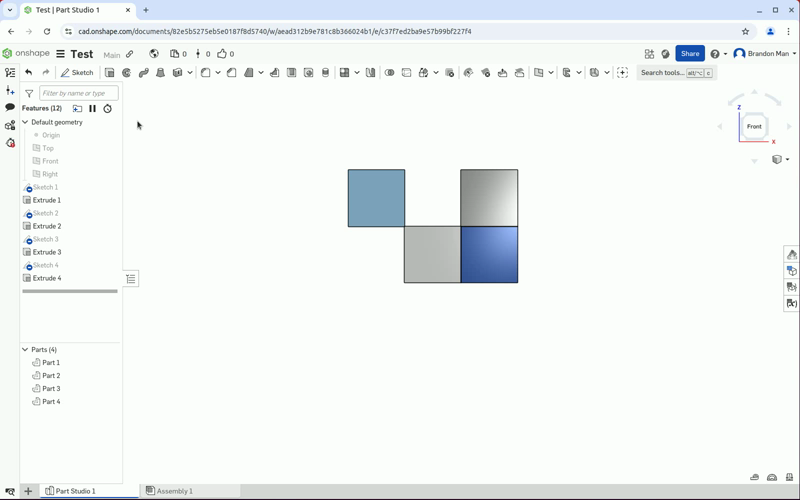
mouse_move(73, 189)
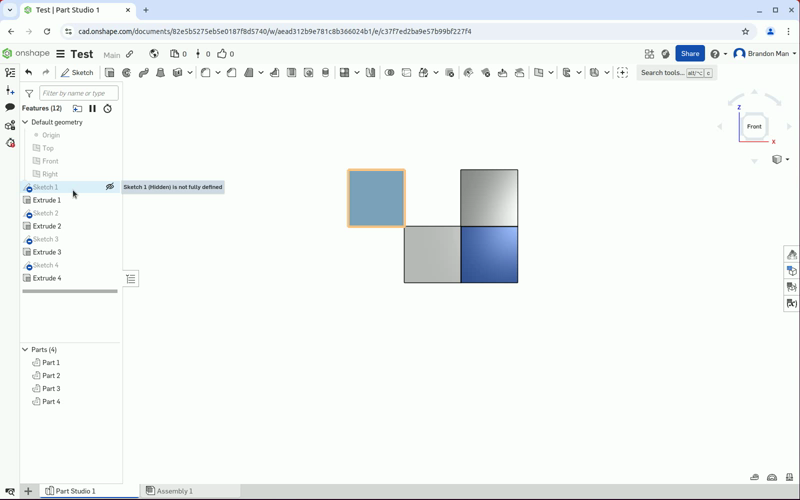
click(73, 189)
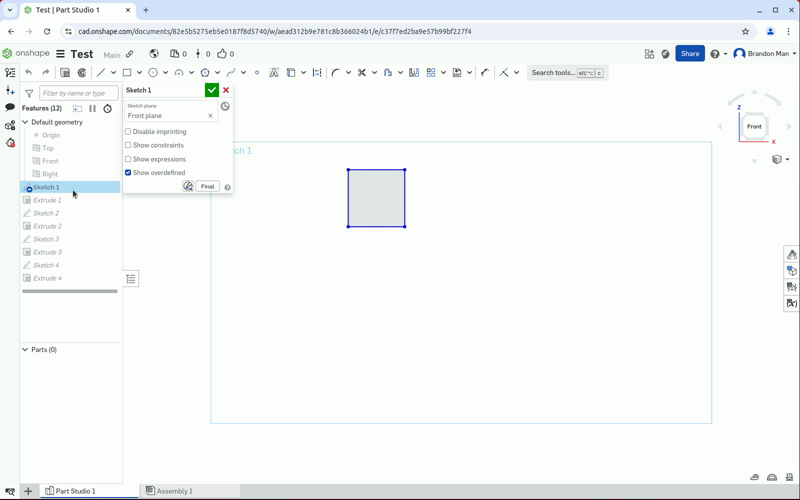
mouse_move(229, 92)
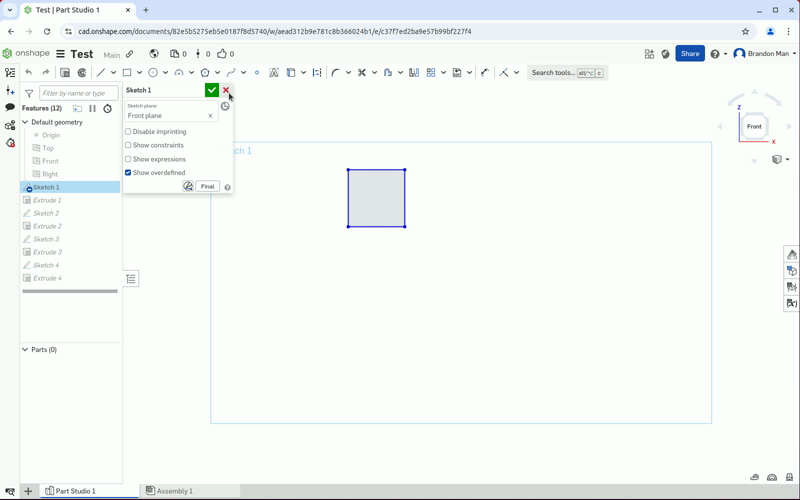
click(229, 92)
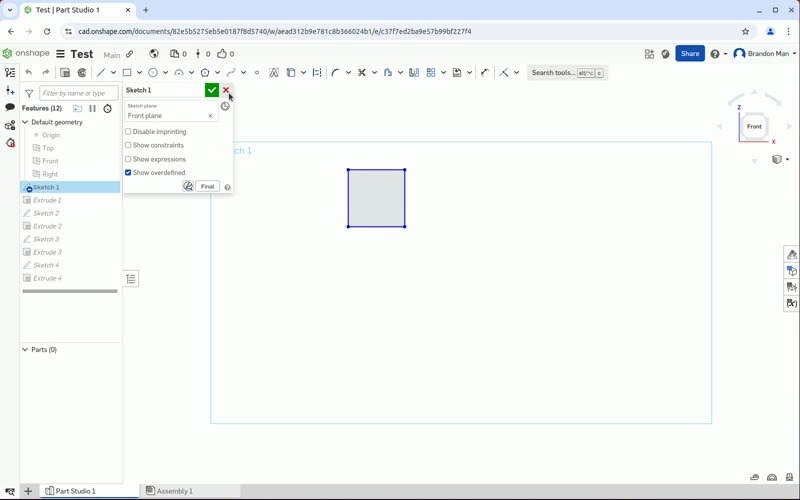
key(shift+s)
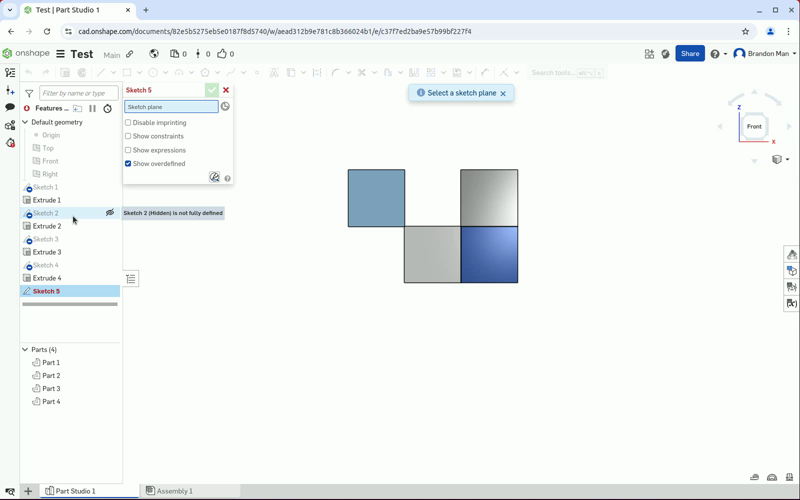
scroll(3)
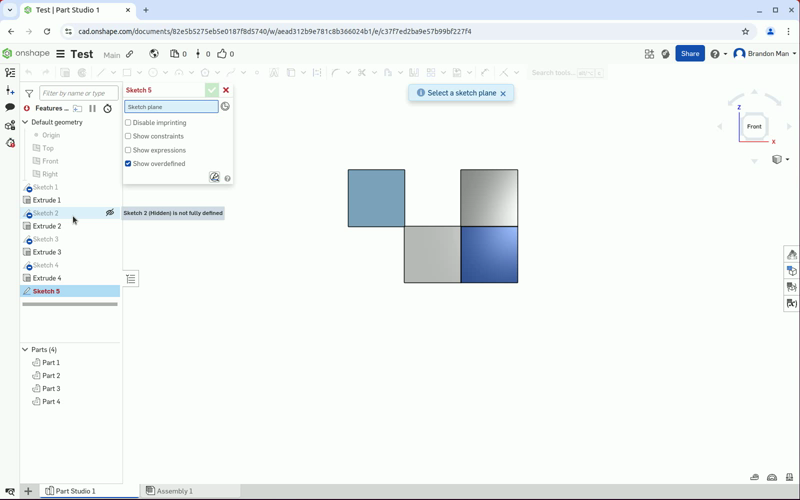
mouse_move(73, 163)
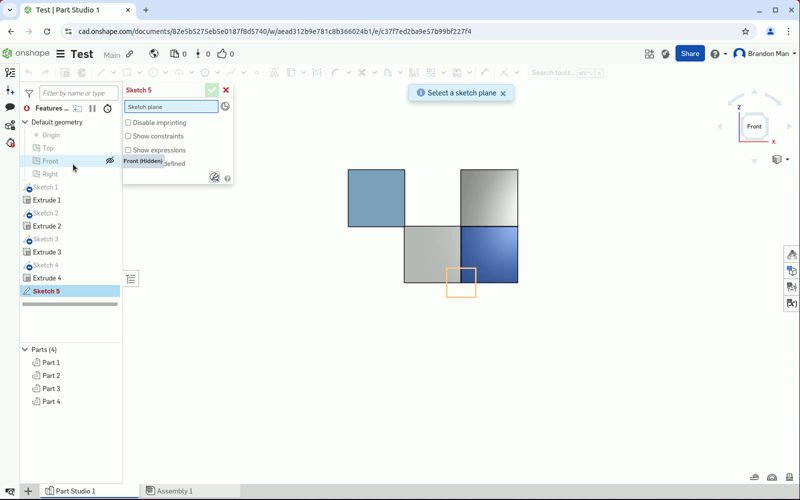
click(73, 163)
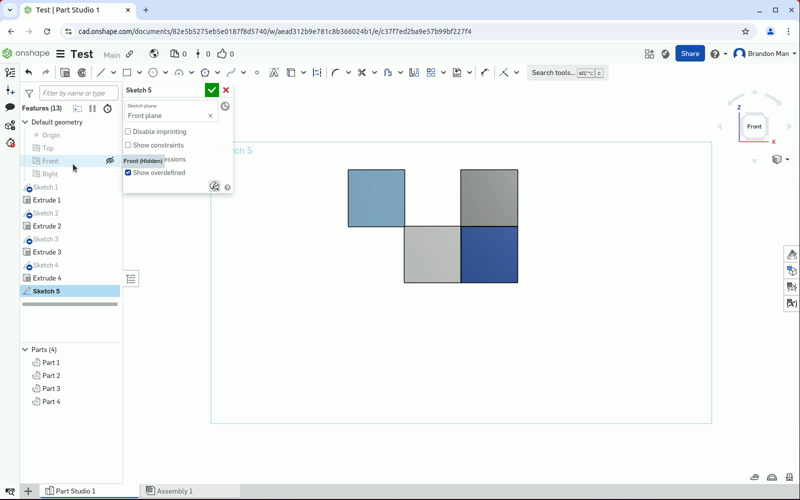
mouse_move(73, 352)
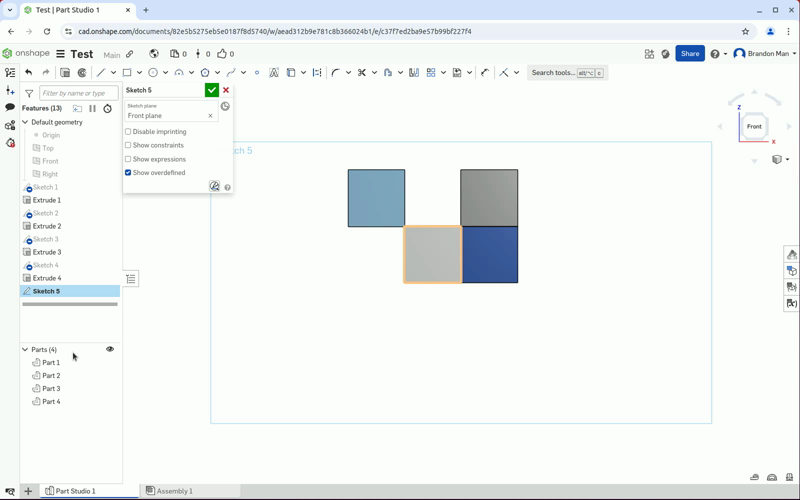
key(y)
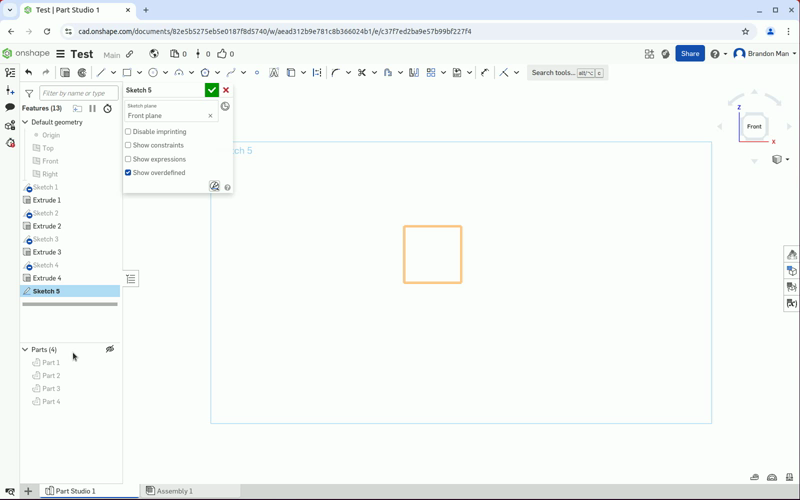
key(l)
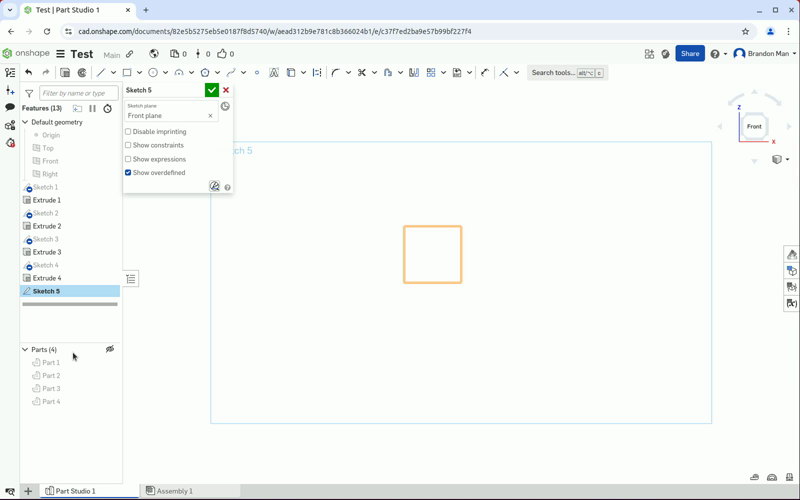
key_down(shift)
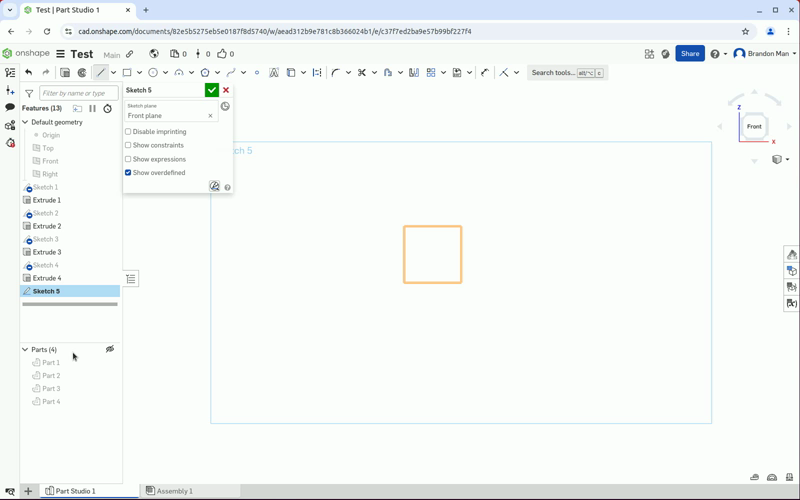
mouse_move(348, 282)
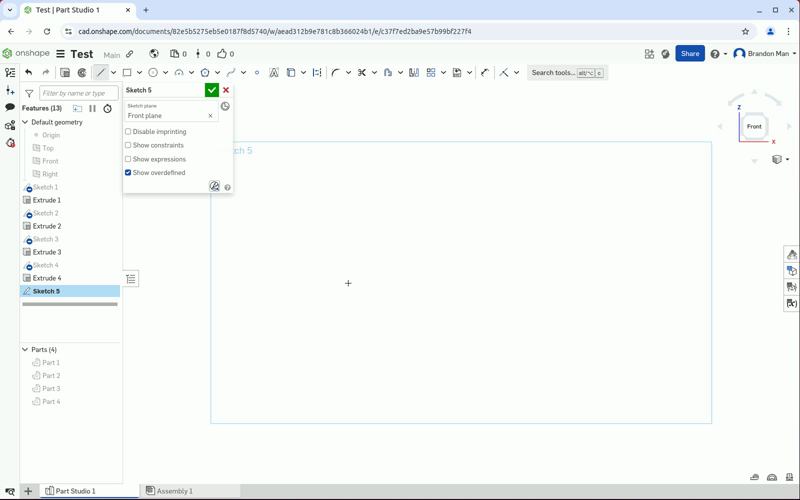
click(348, 282)
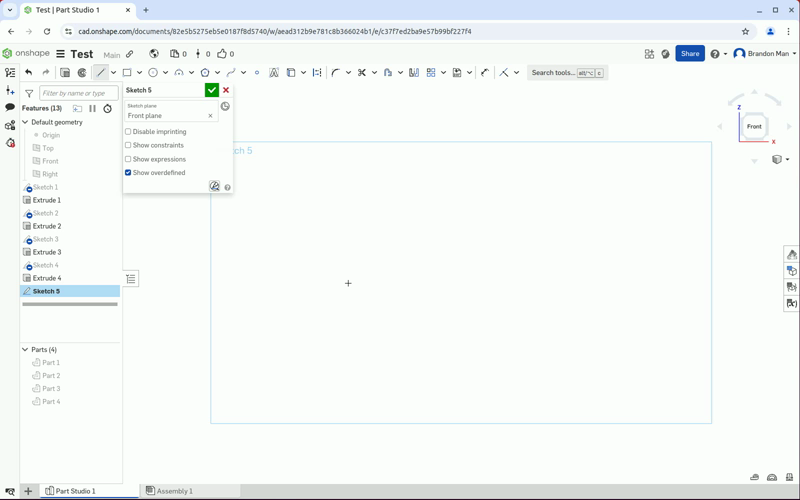
key_up(shift)
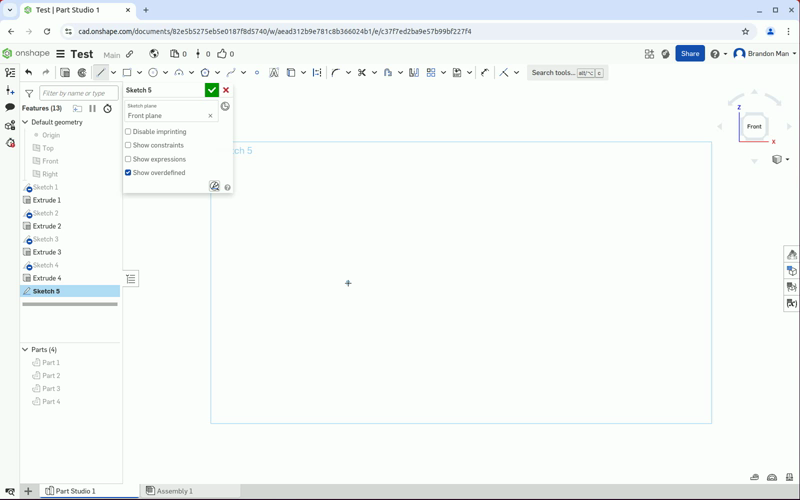
key_down(shift)
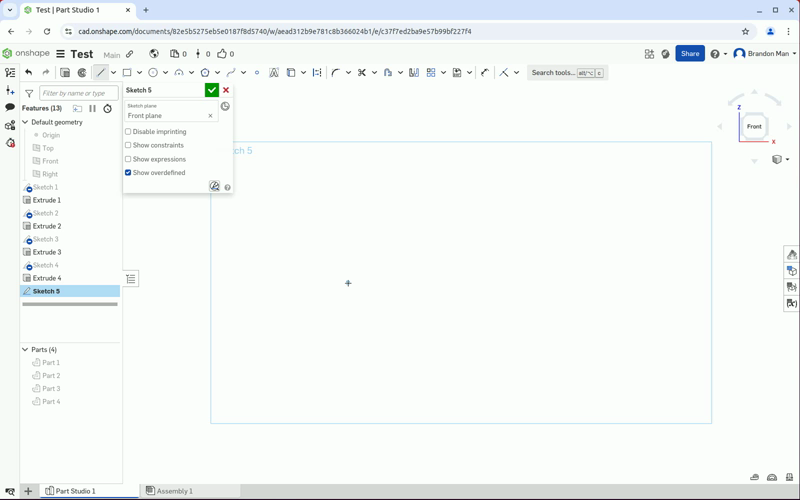
mouse_move(378, 282)
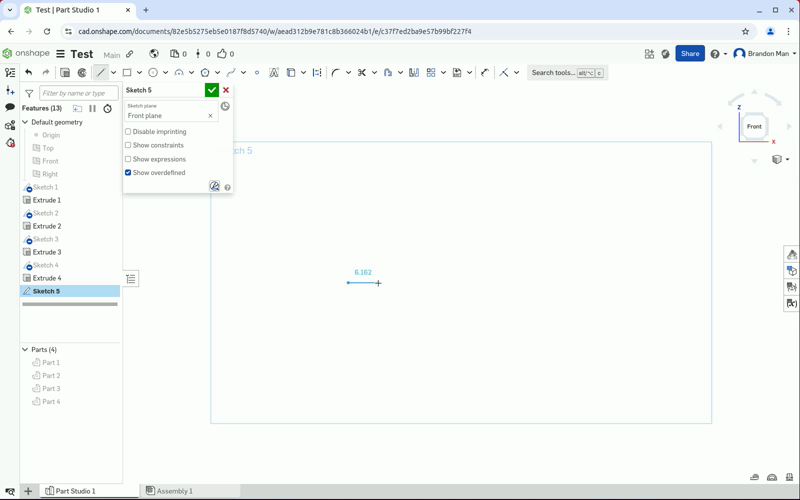
mouse_move(404, 282)
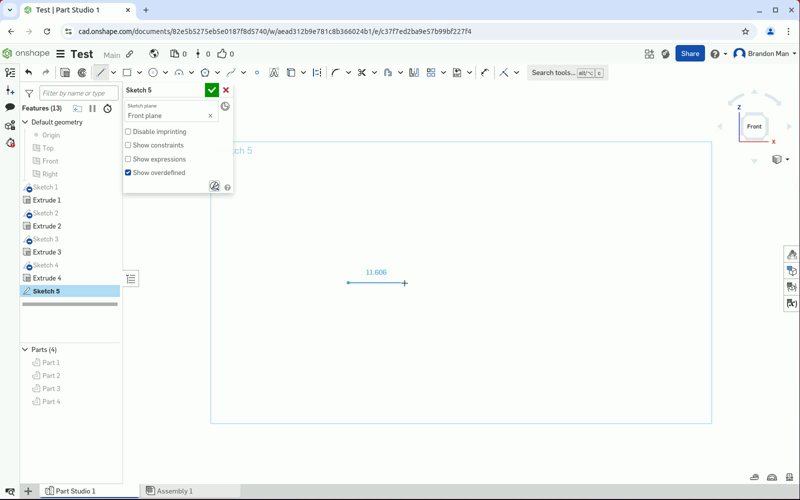
click(404, 282)
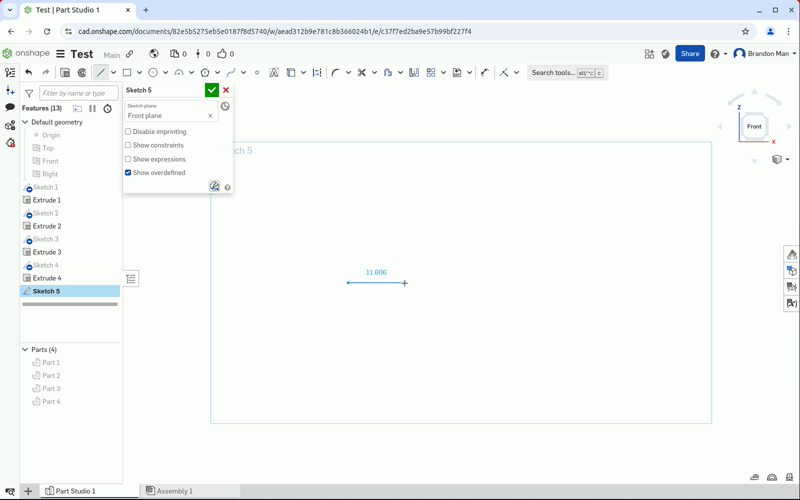
key_up(shift)
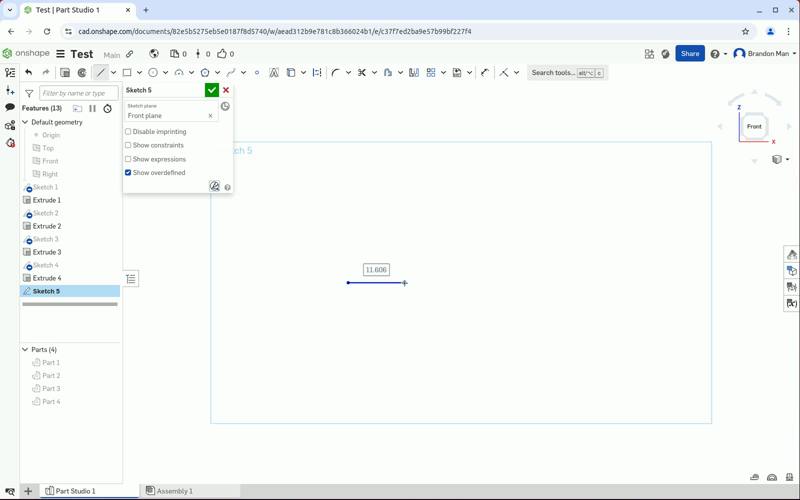
key_down(shift)
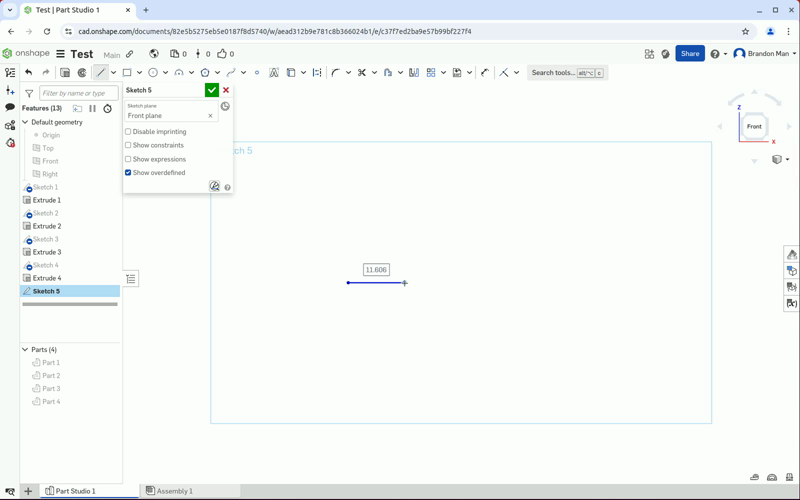
mouse_move(434, 282)
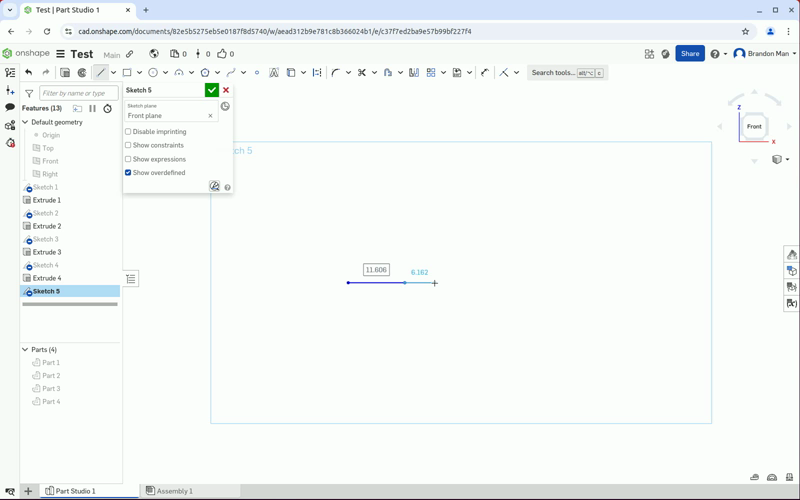
mouse_move(404, 226)
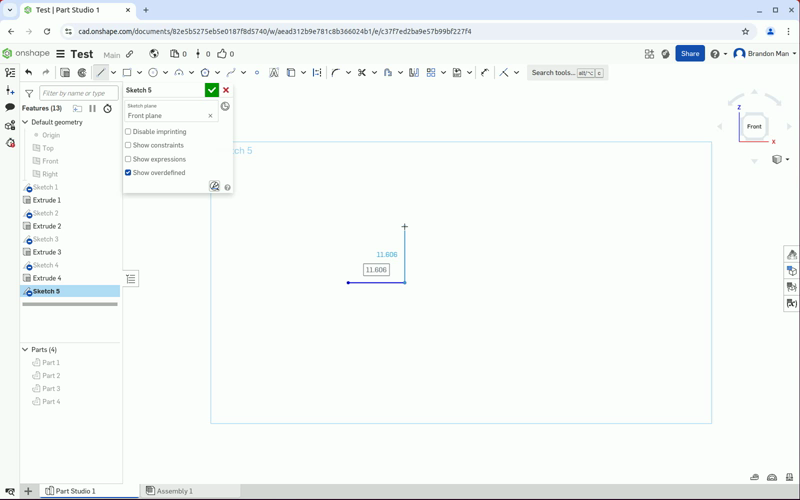
click(404, 226)
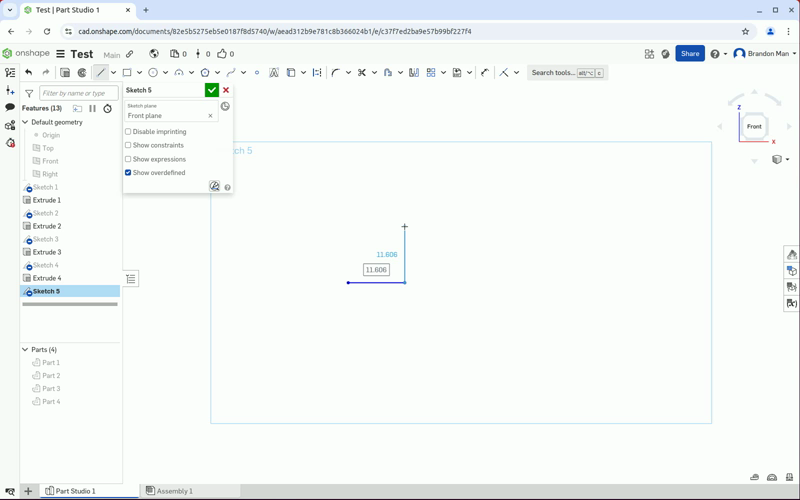
key_up(shift)
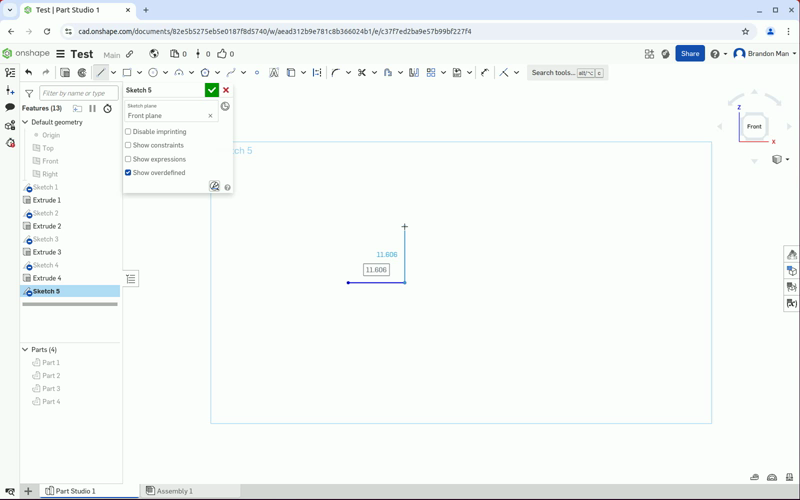
key_down(shift)
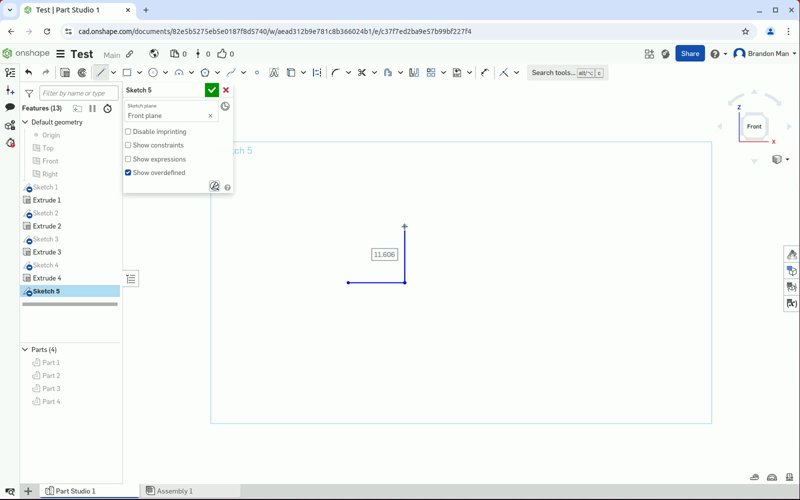
mouse_move(434, 226)
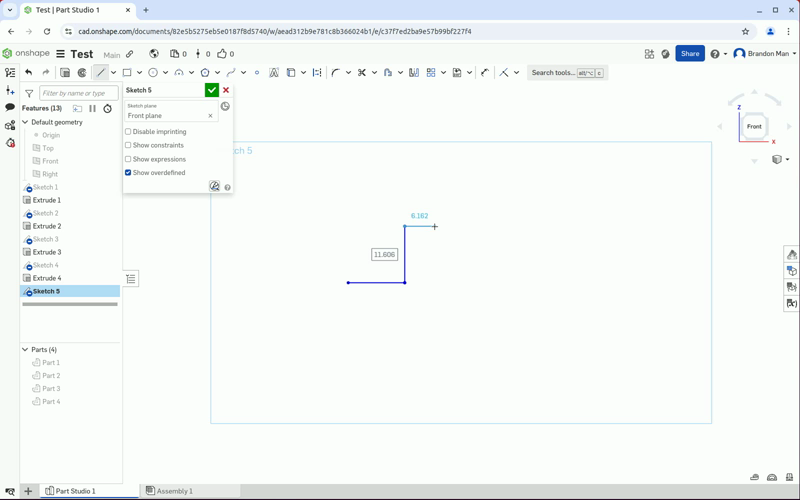
mouse_move(348, 226)
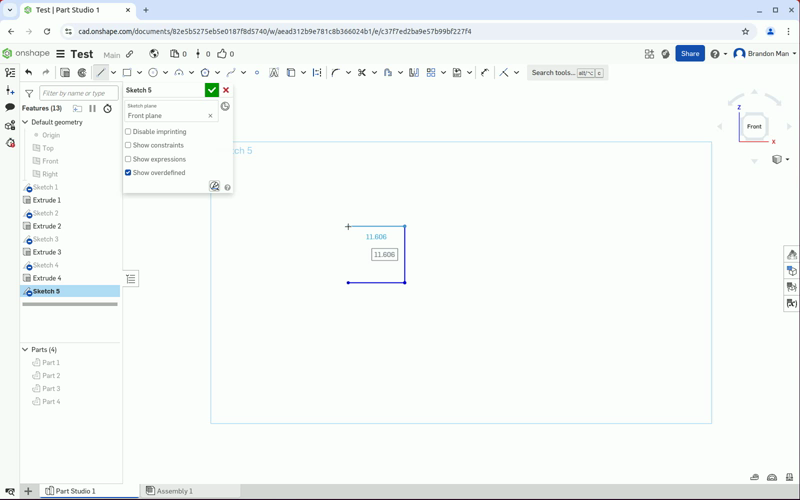
click(348, 226)
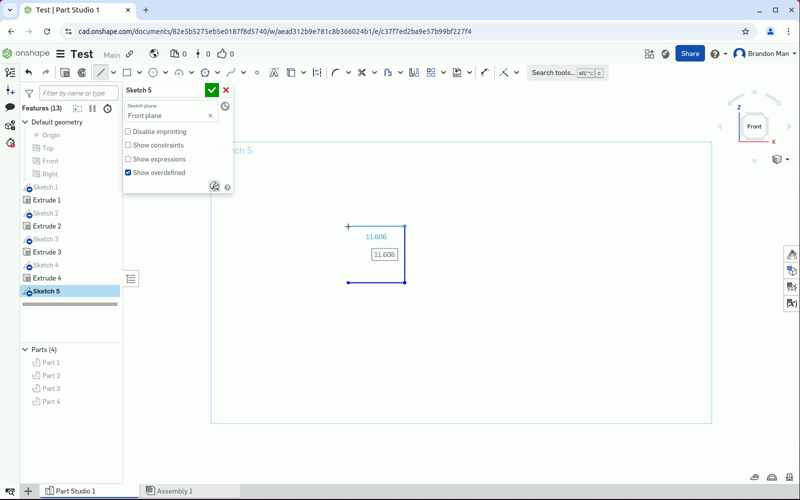
key_up(shift)
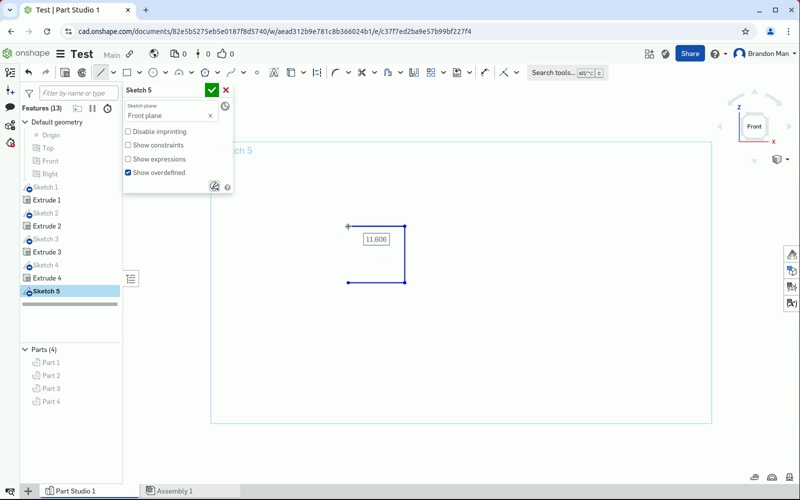
mouse_move(378, 226)
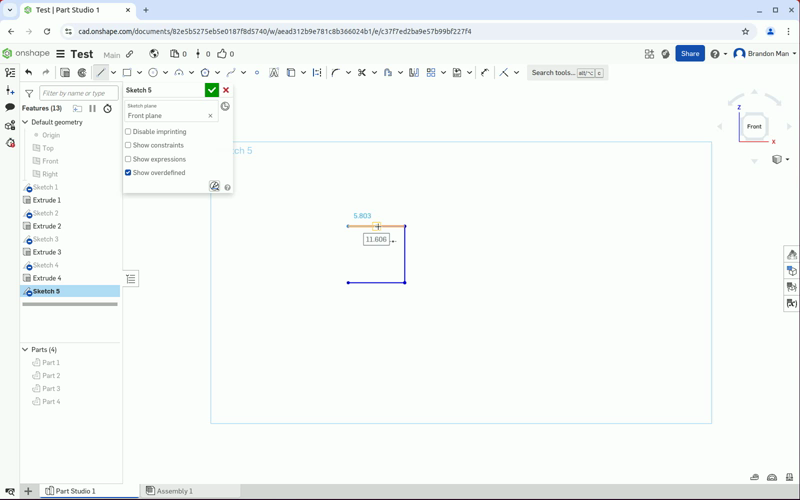
key_down(shift)
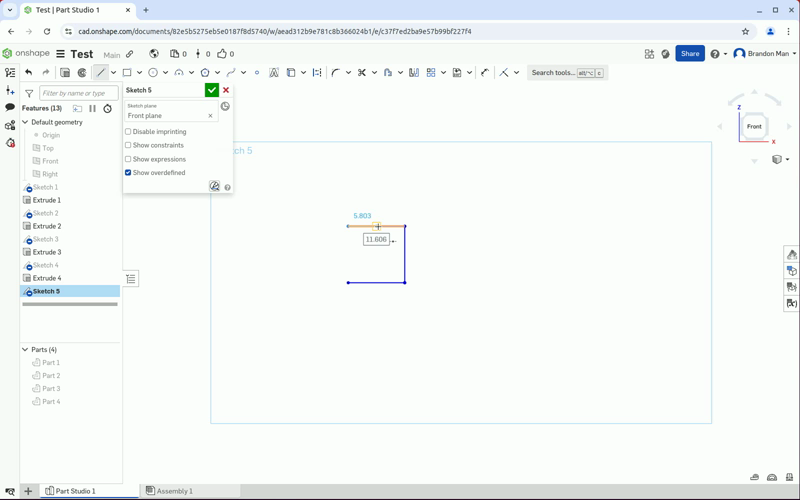
mouse_move(348, 282)
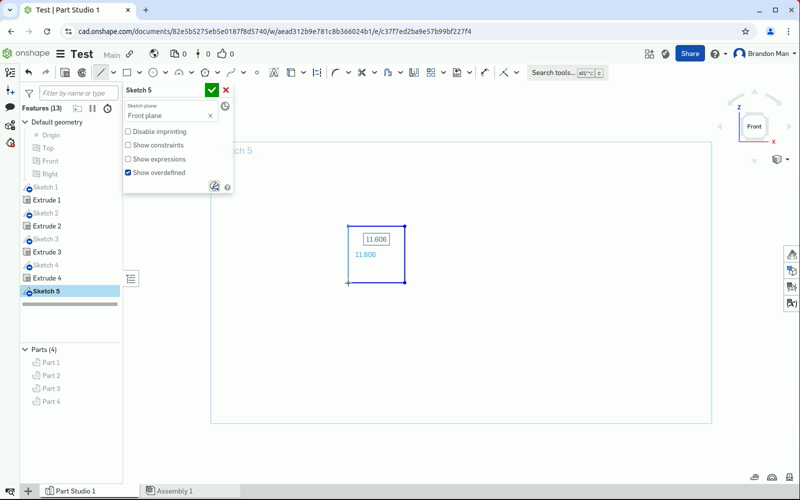
key_up(shift)
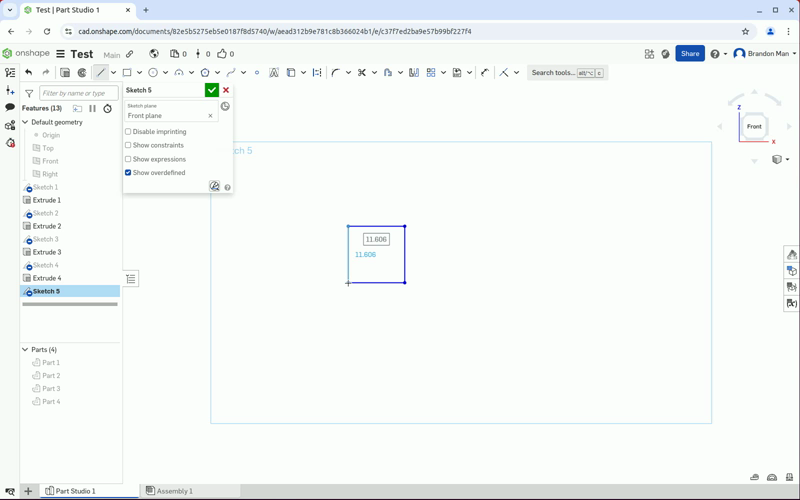
click(348, 282)
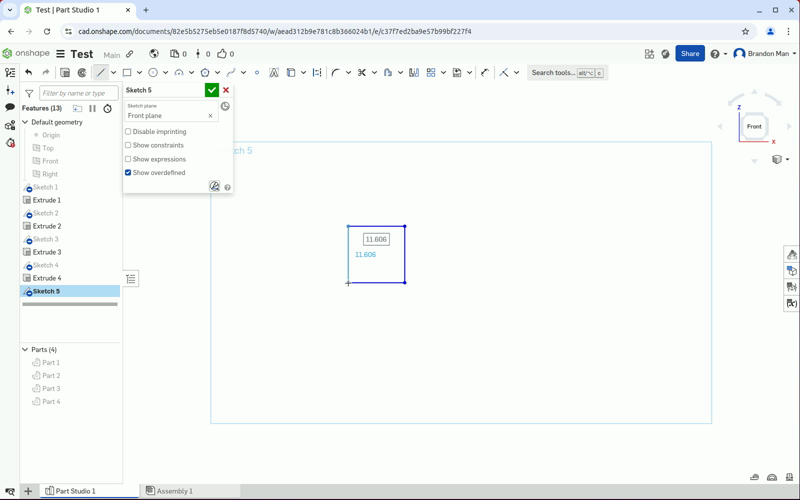
key(esc)
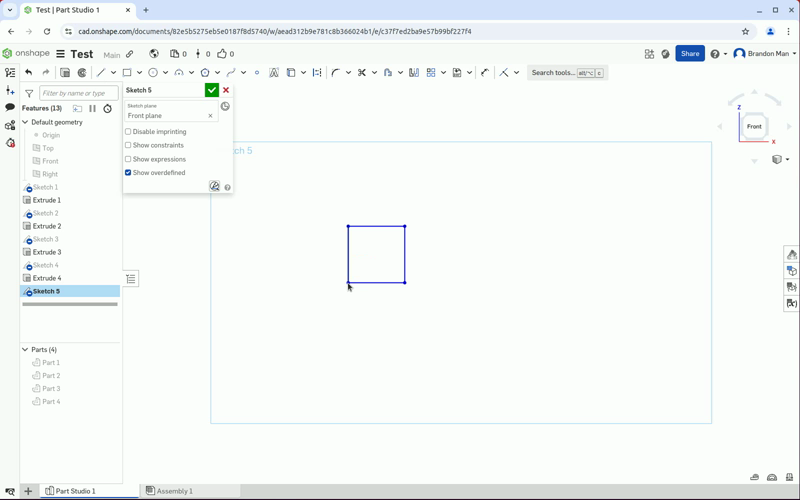
mouse_move(400, 252)
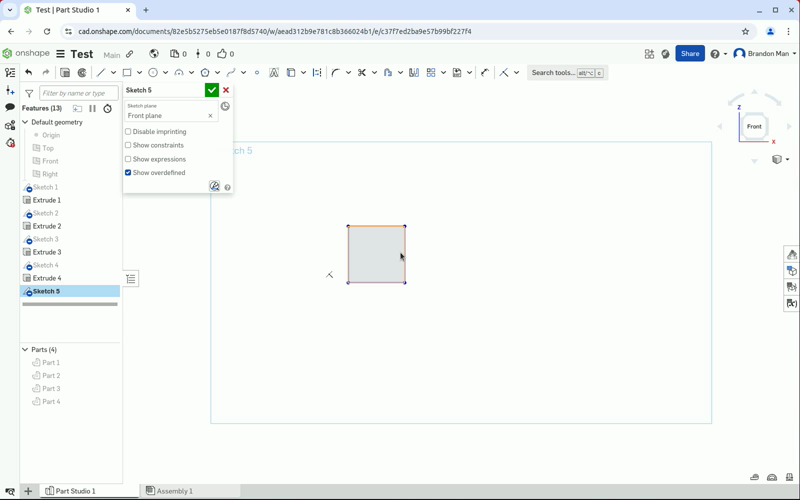
click(400, 252)
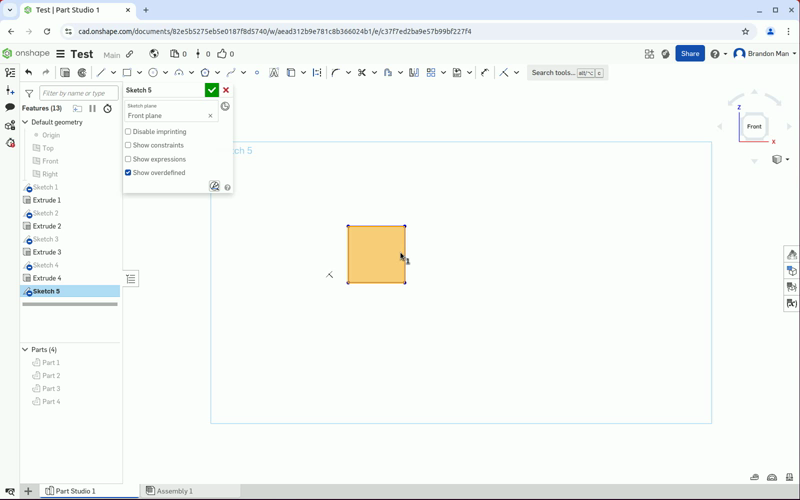
mouse_move(73, 352)
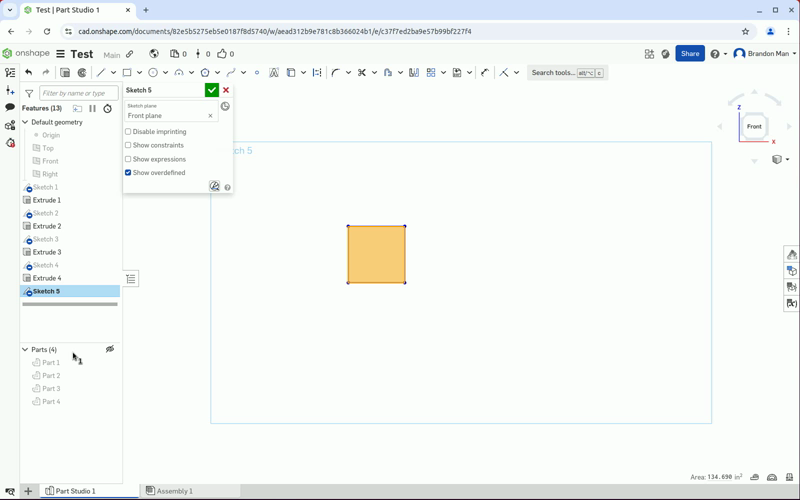
key(shift+y)
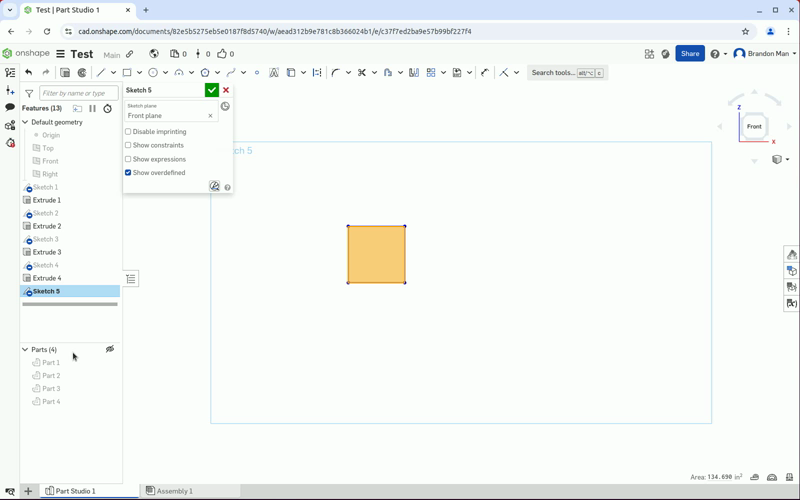
key(shift+e)
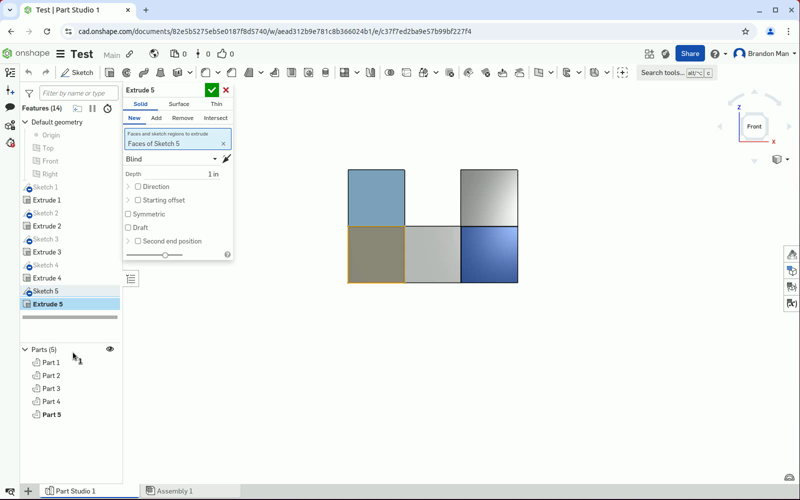
mouse_move(143, 106)
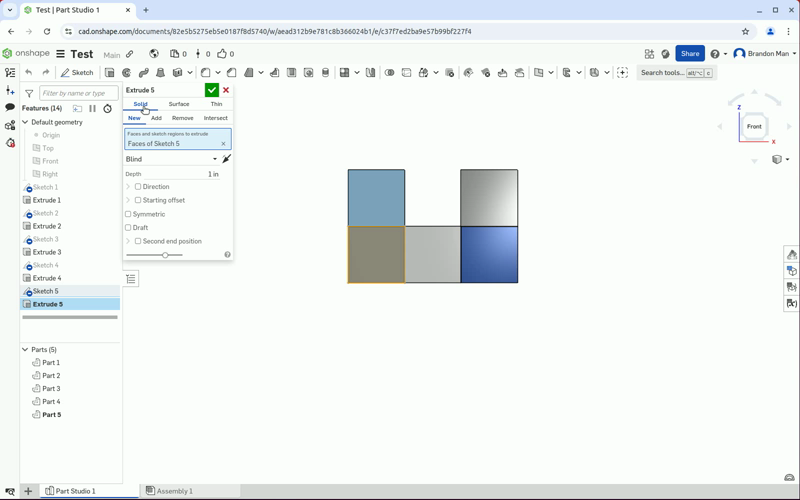
click(143, 106)
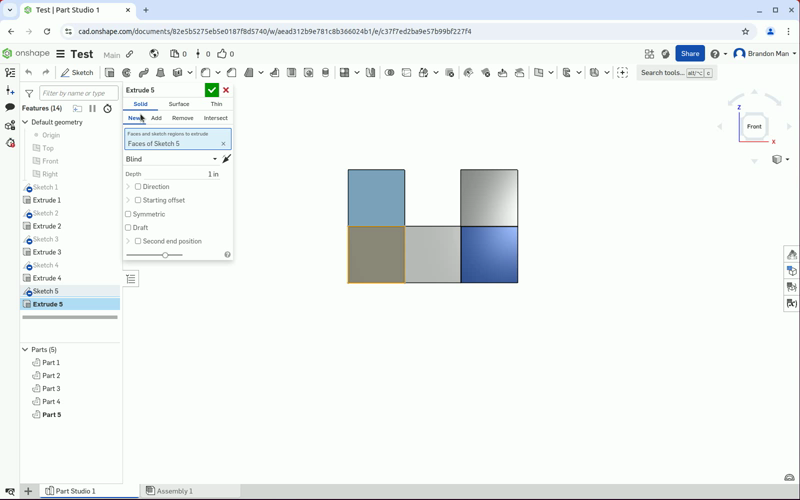
mouse_move(137, 120)
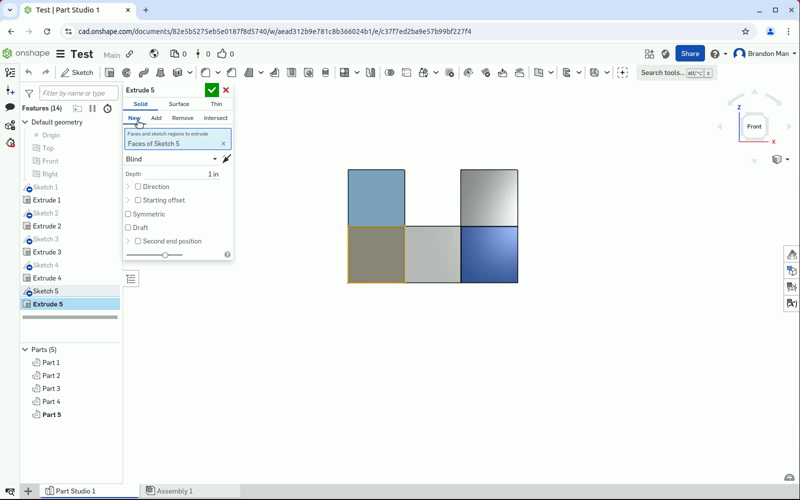
click(137, 120)
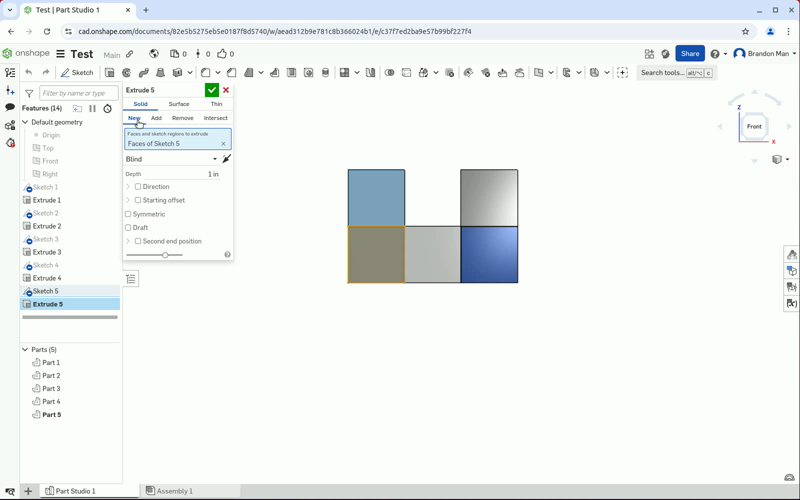
key(tab, 4)
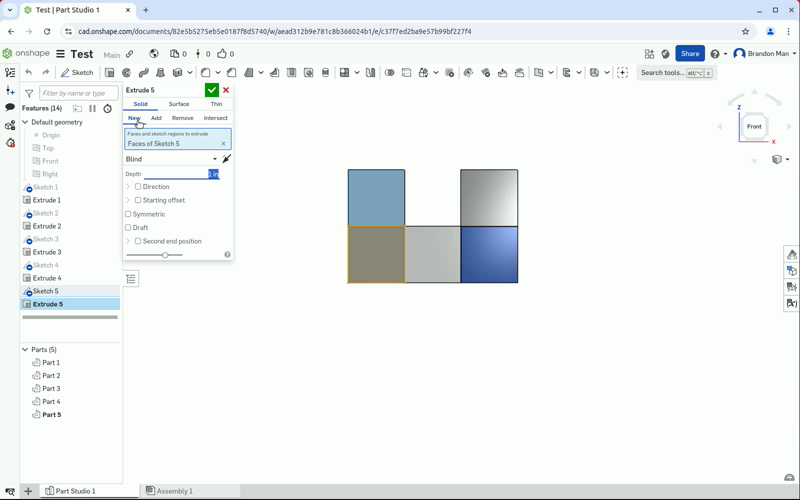
text(11.554)
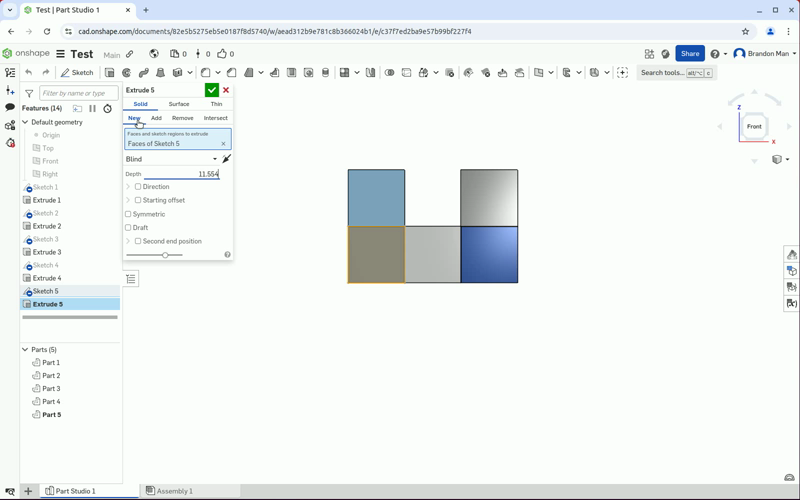
key(enter)
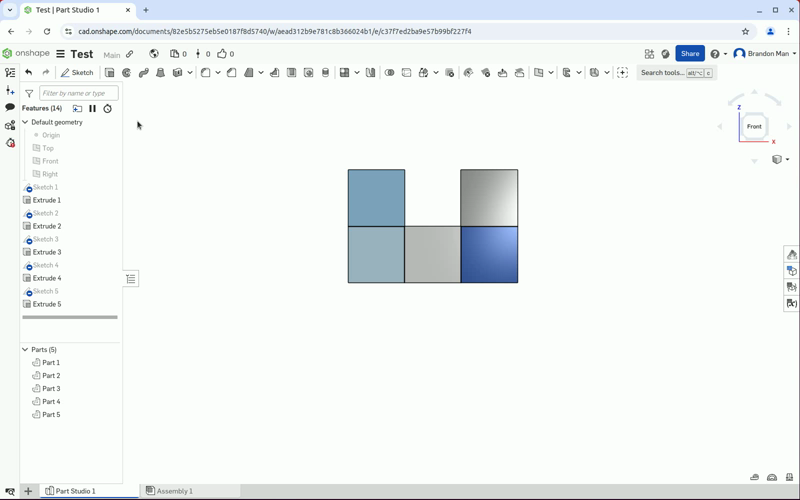
key(shift+h)
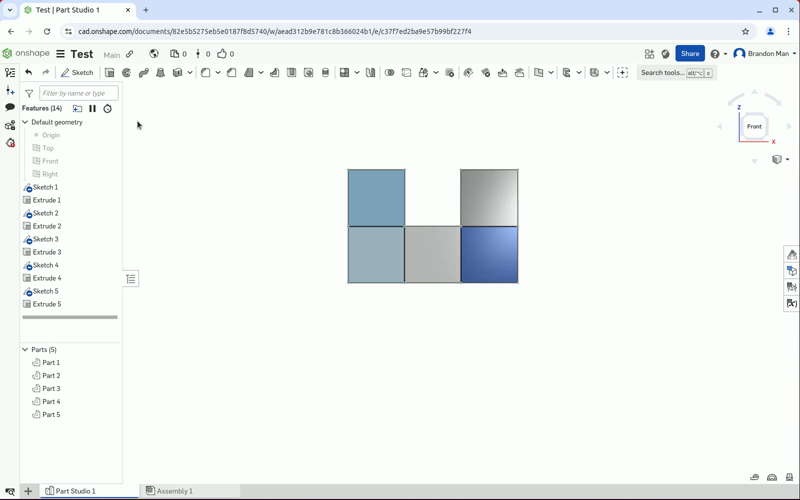
key(shift+h)
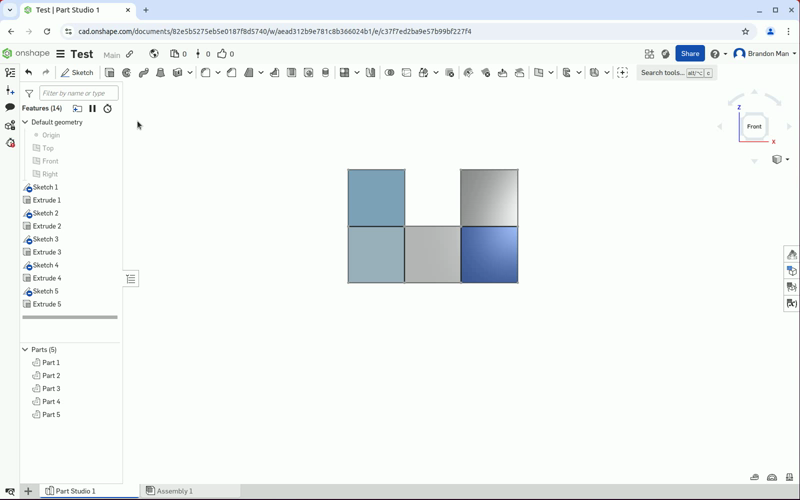
key(shift+7)
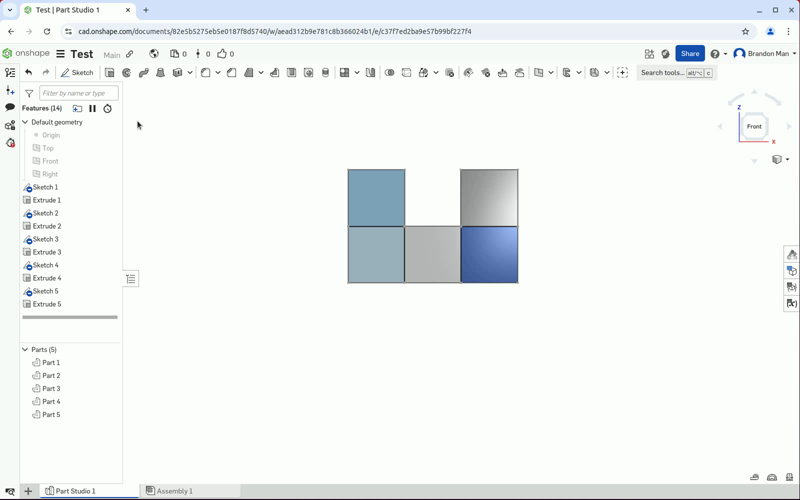
key(left, 2)
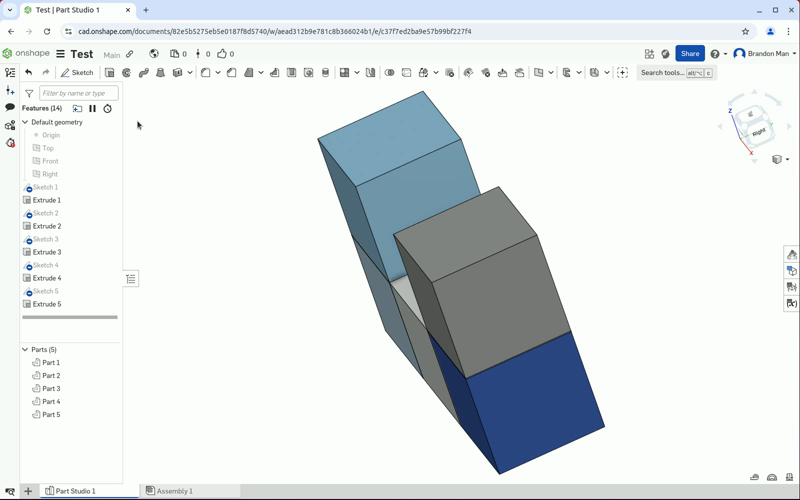
key(down, 2)
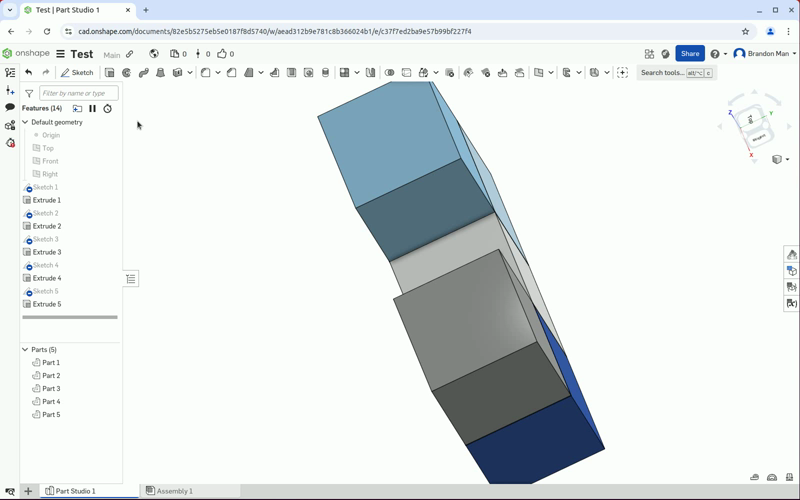
key(up, 2)
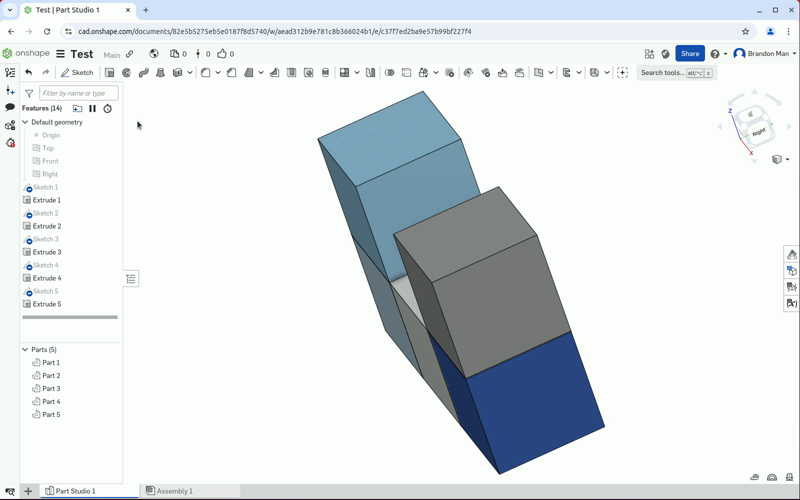
key(right, 2)
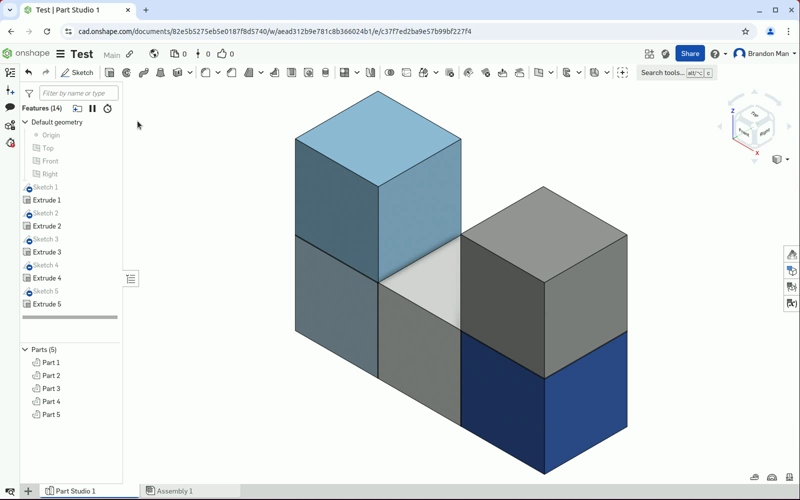
mouse_move(73, 189)
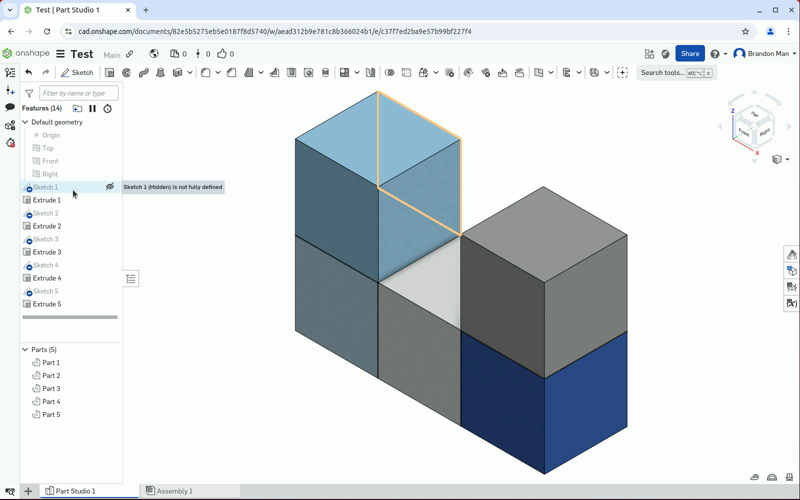
click(73, 189)